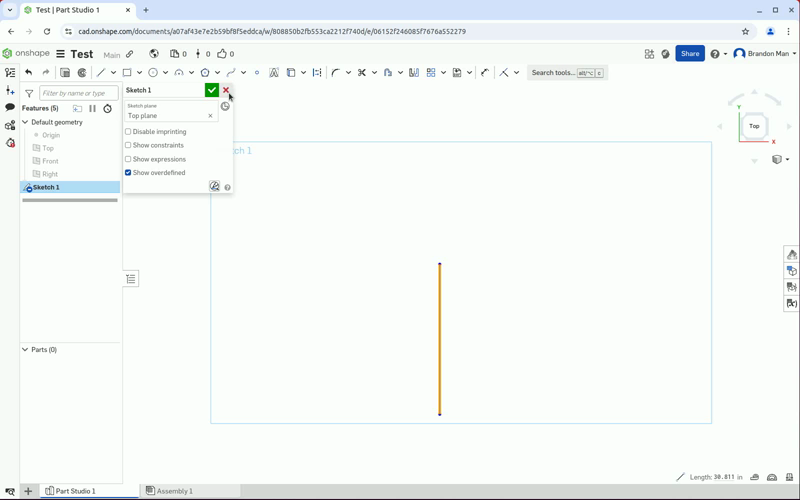
key(shift+h)
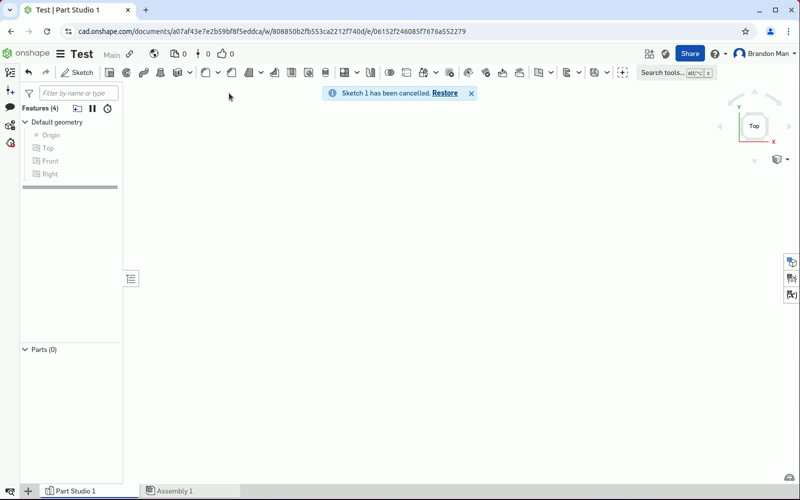
mouse_move(73, 352)
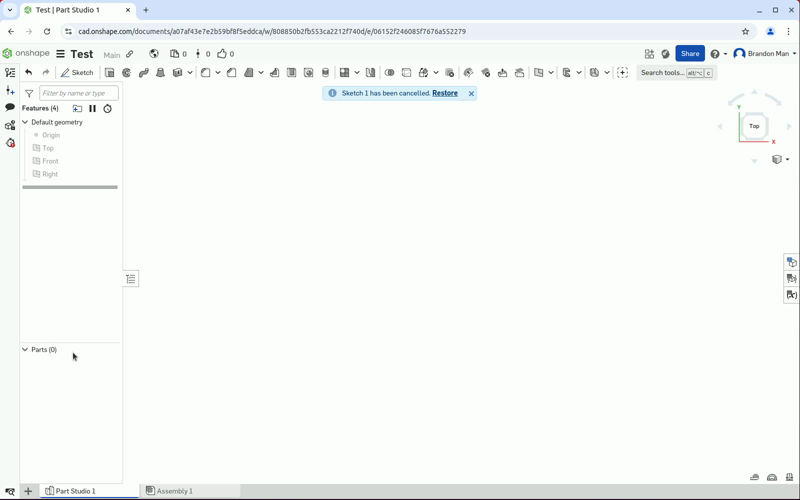
key(y)
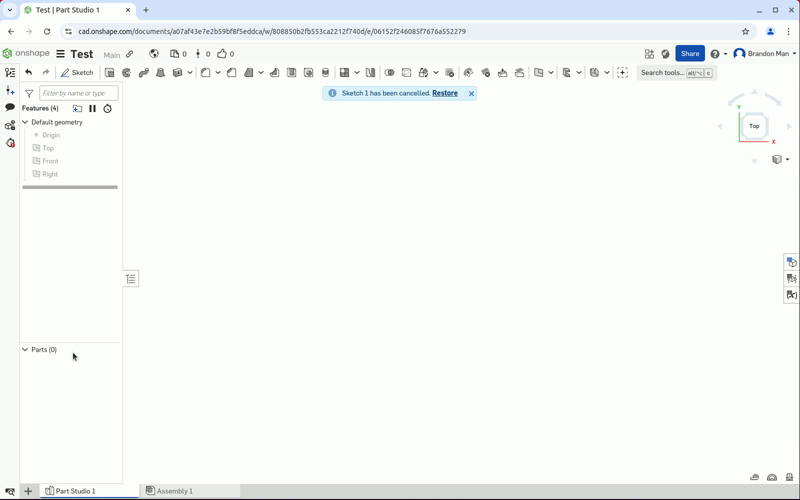
key(shift+p)
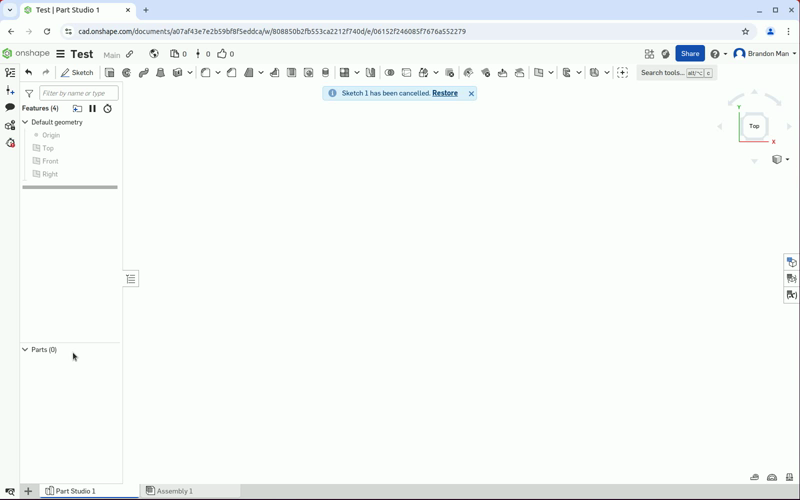
key(space)
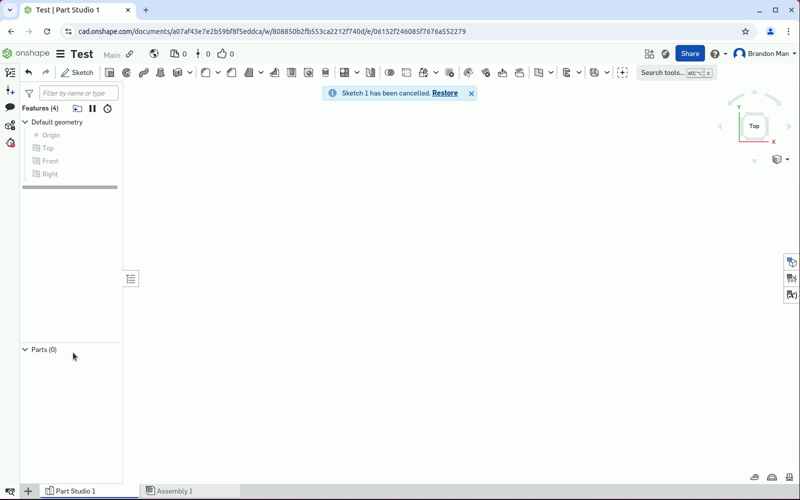
key_down(shift)
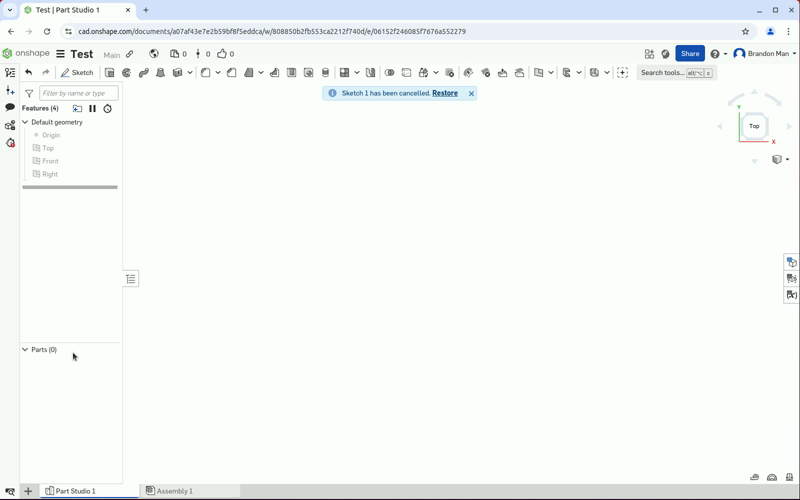
key(up)
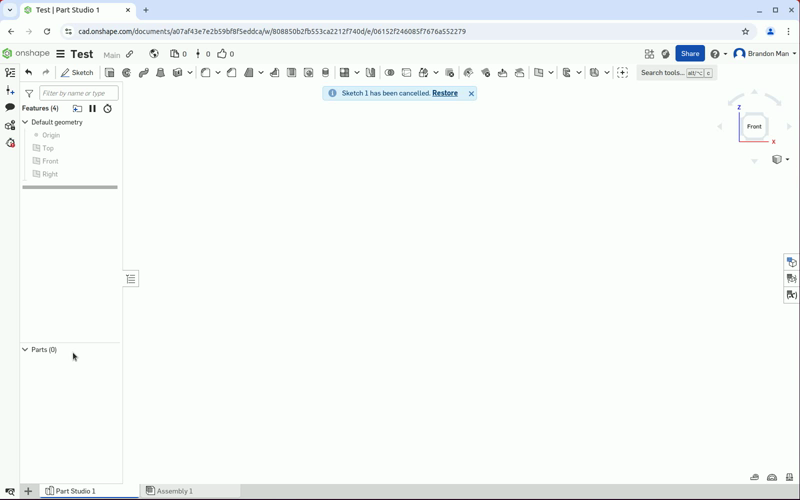
key_up(shift)
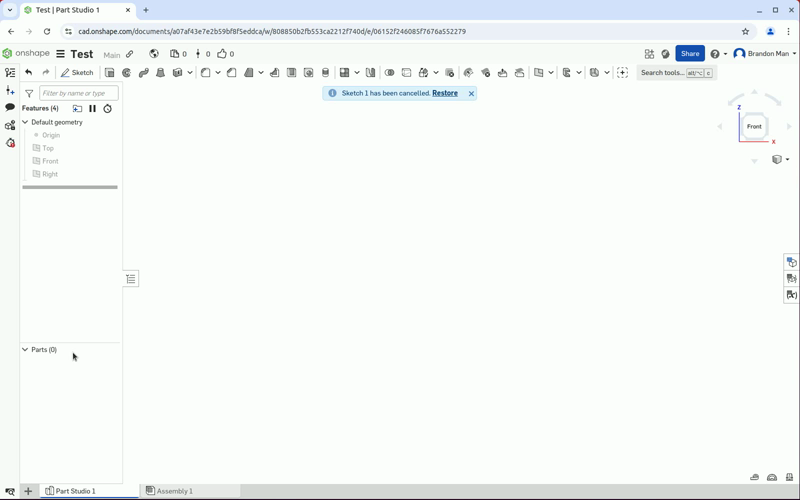
mouse_move(73, 352)
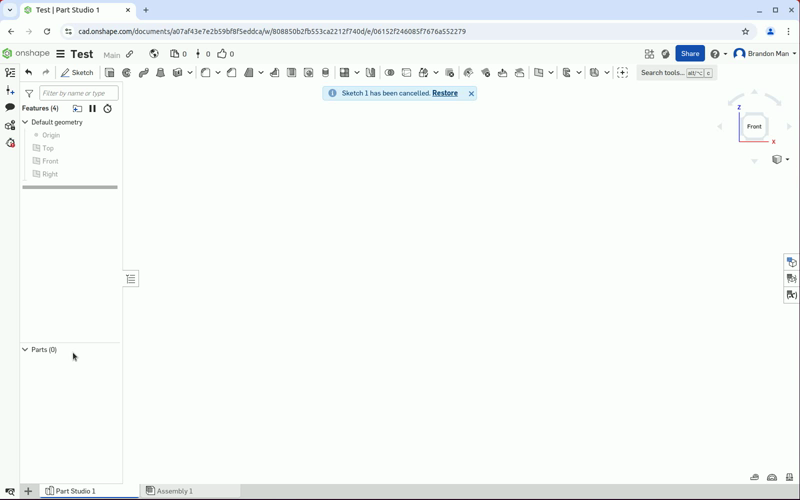
key(shift+y)
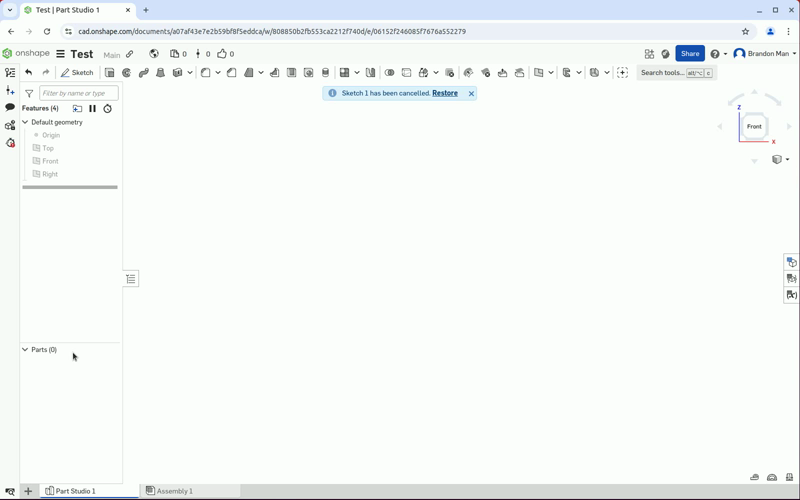
key(shift+s)
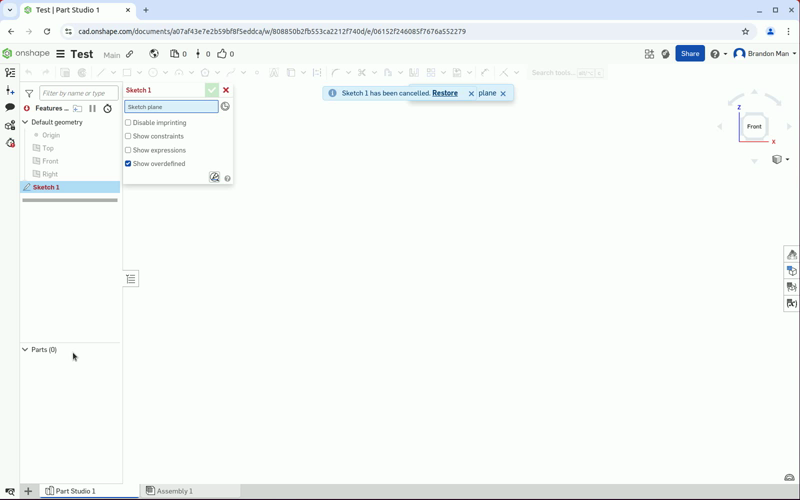
mouse_move(73, 163)
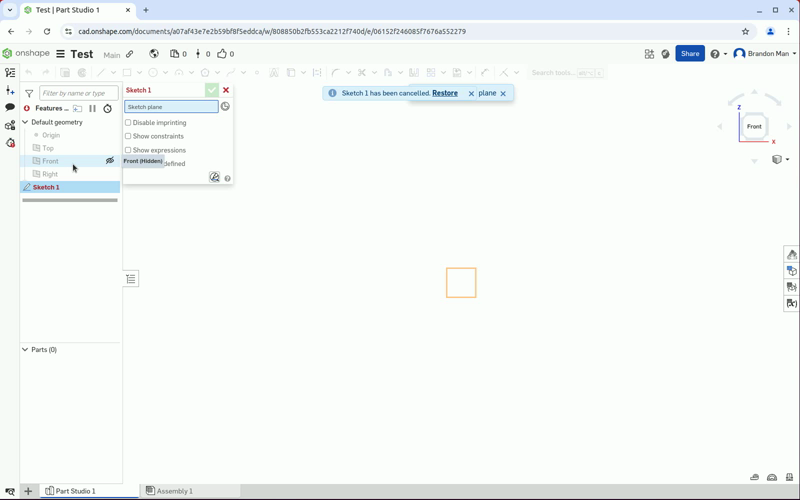
click(73, 163)
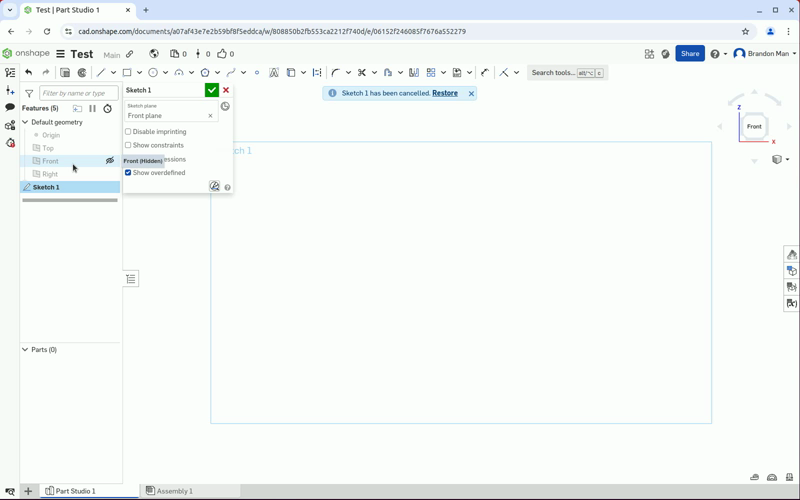
mouse_move(73, 352)
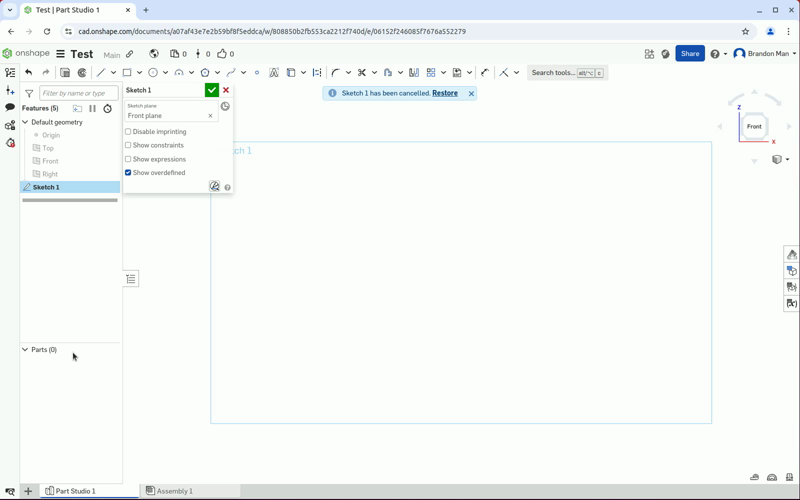
key(y)
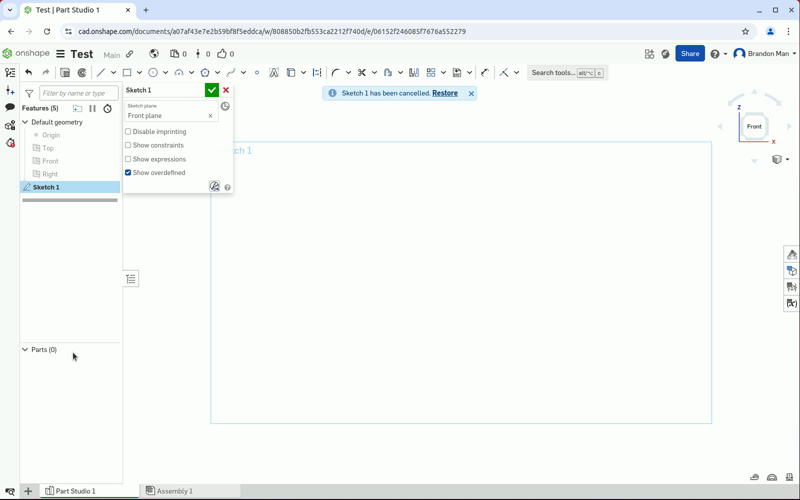
key(l)
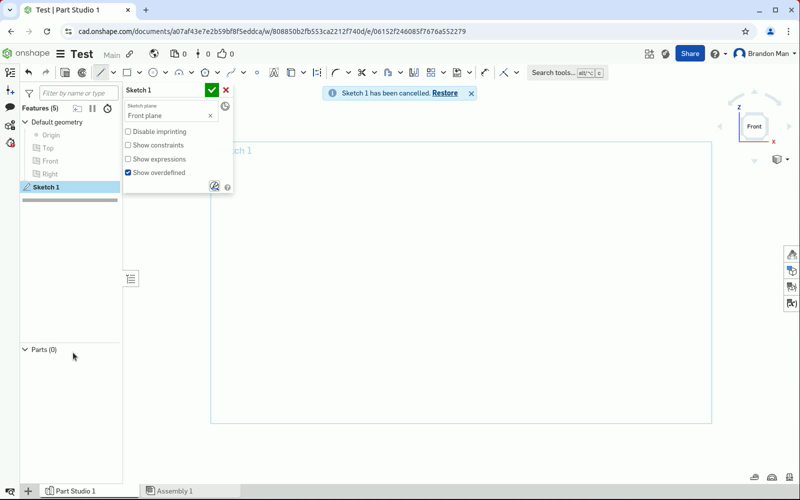
key_down(shift)
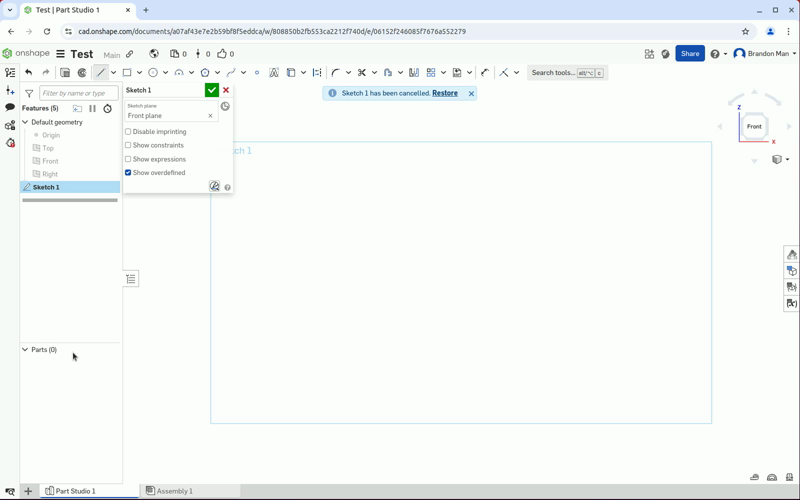
mouse_move(370, 282)
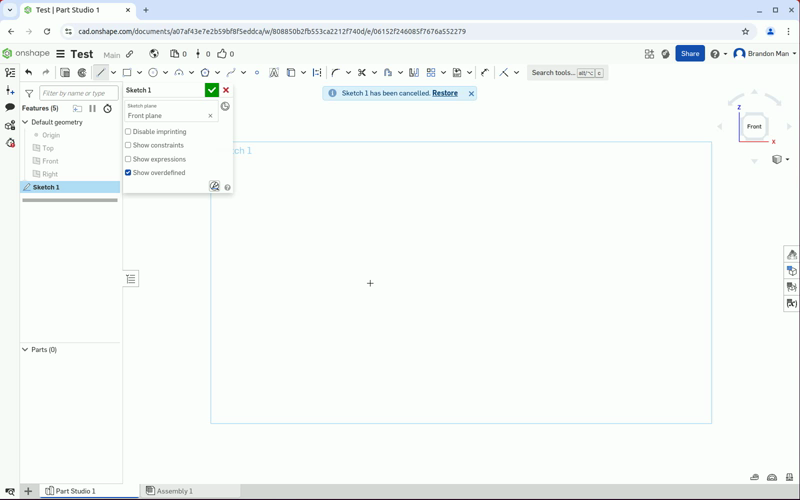
click(370, 282)
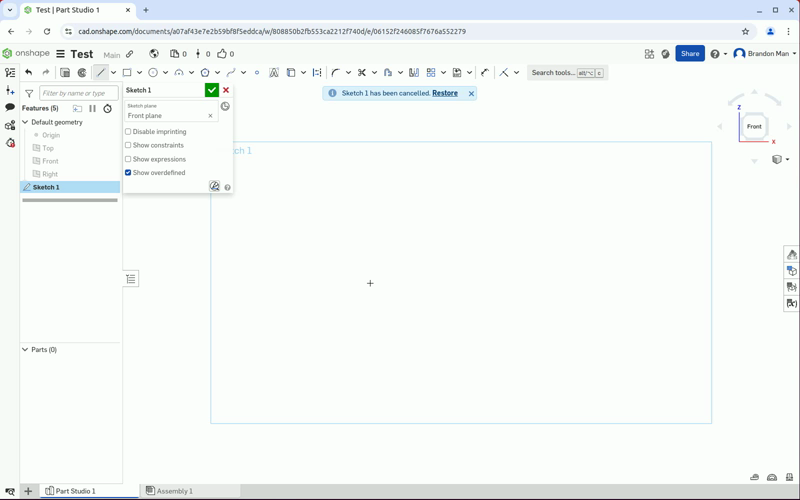
key_up(shift)
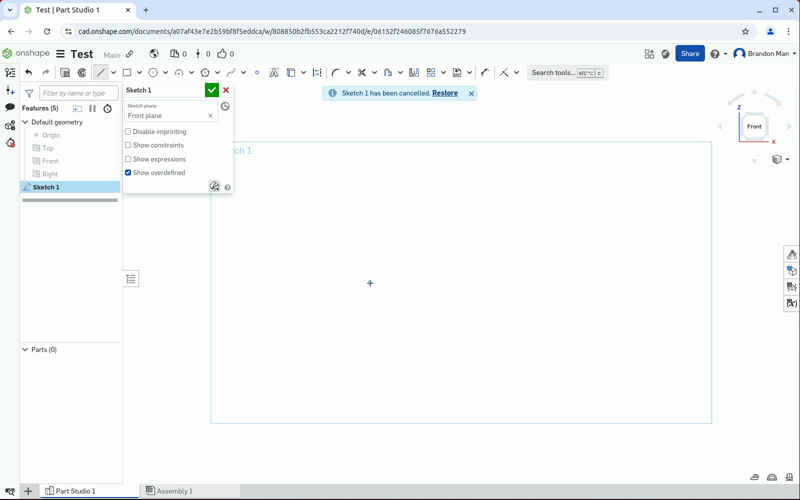
key_down(shift)
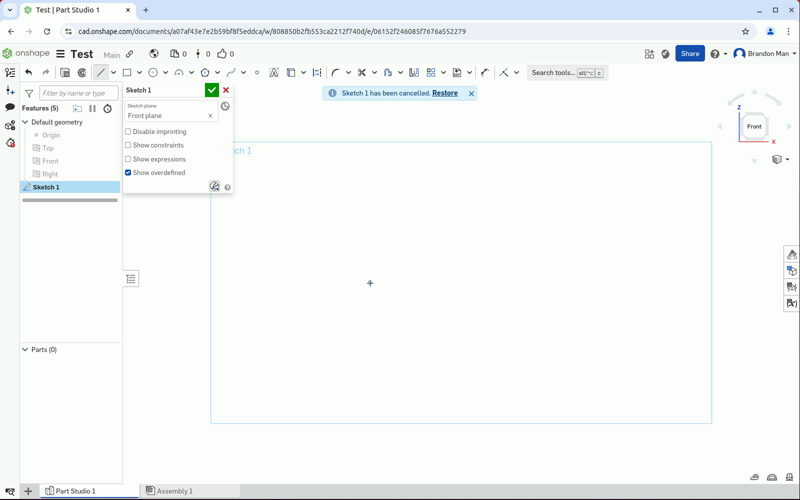
mouse_move(461, 282)
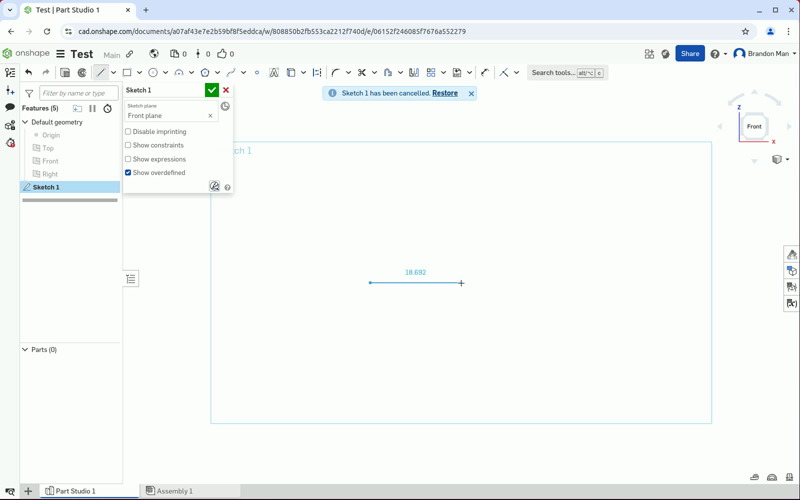
click(461, 282)
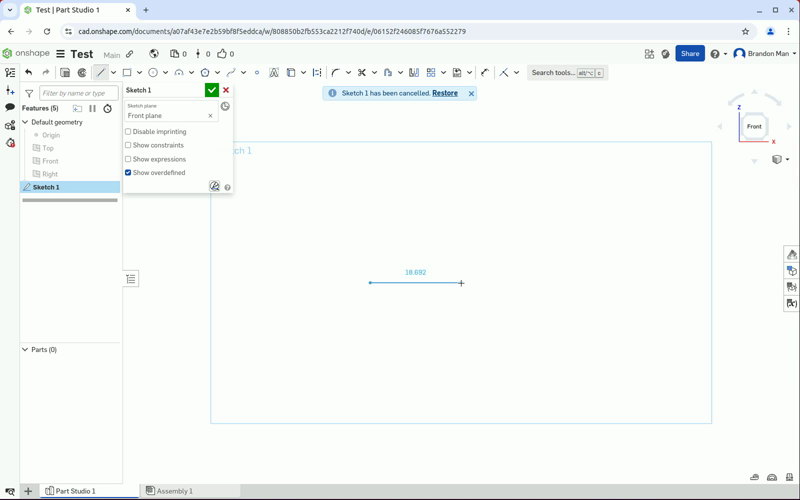
key_up(shift)
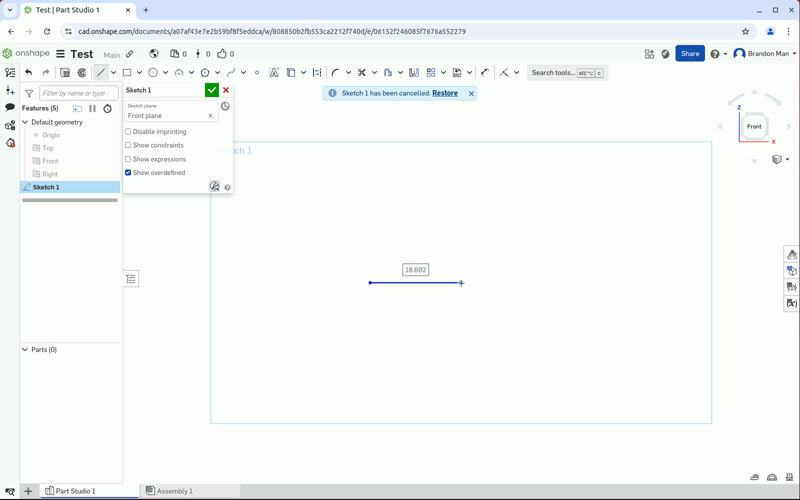
key_down(shift)
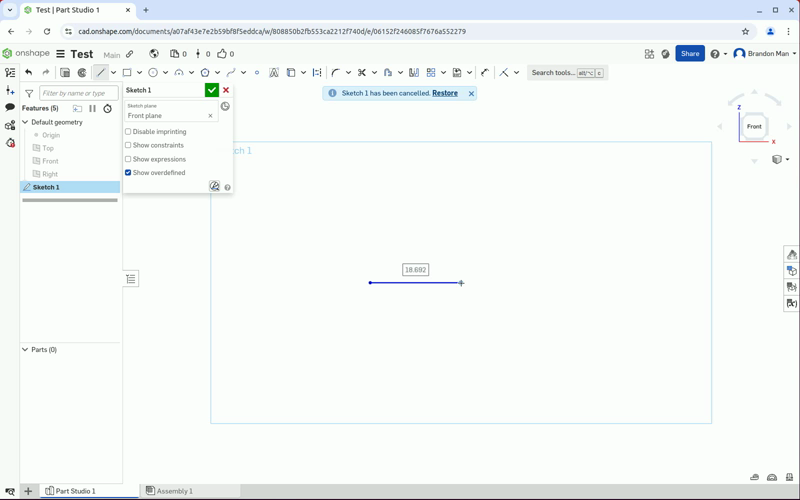
mouse_move(461, 192)
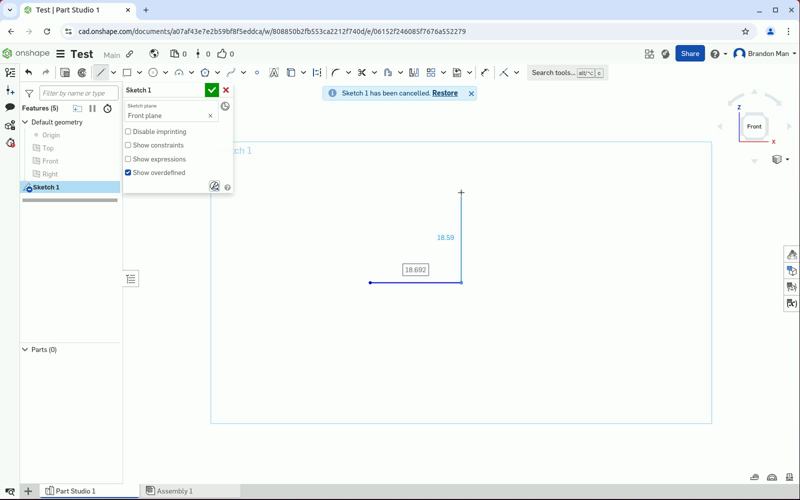
click(461, 192)
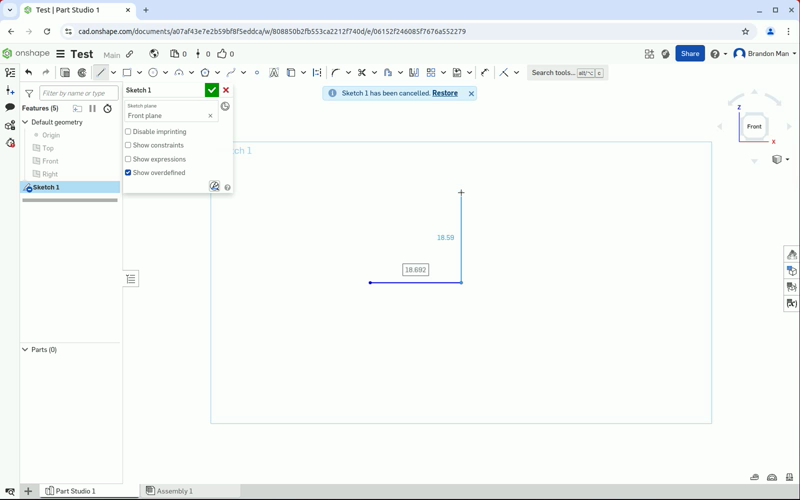
key_up(shift)
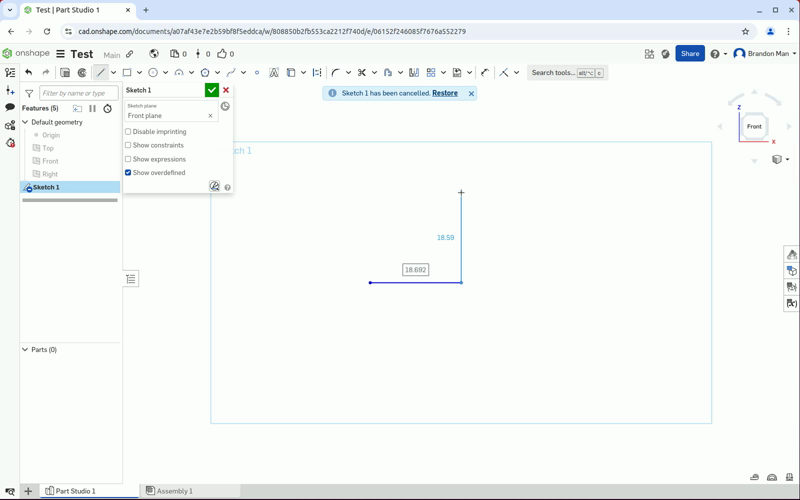
key_down(shift)
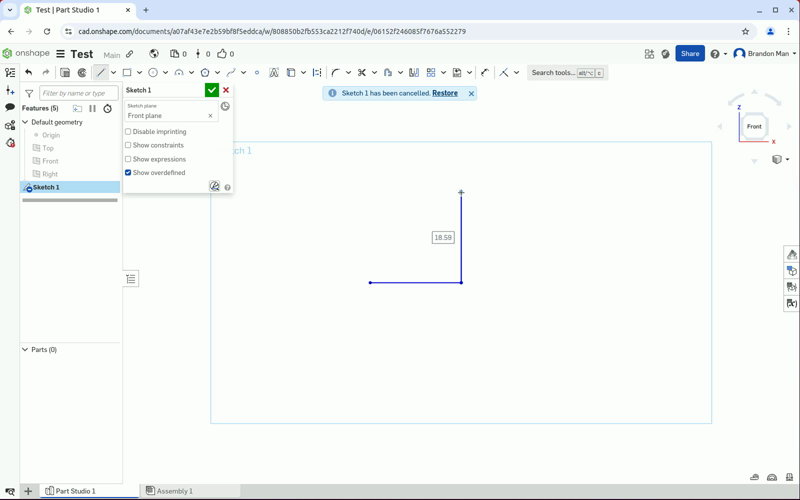
mouse_move(370, 192)
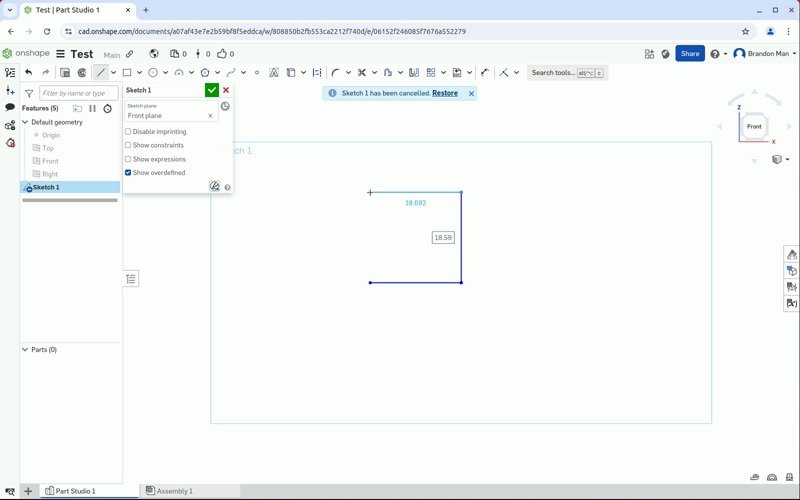
click(370, 192)
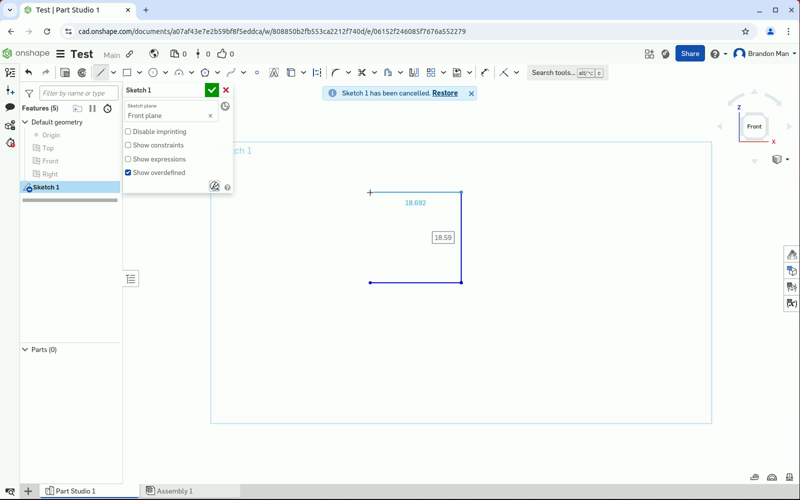
key_up(shift)
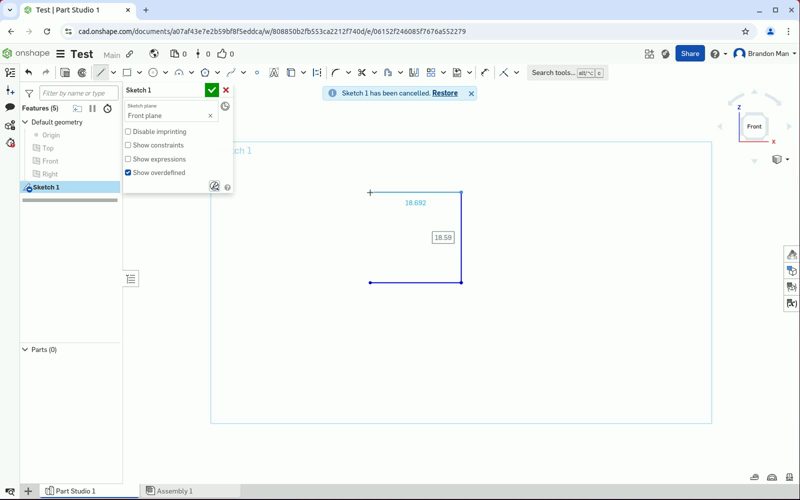
key_down(shift)
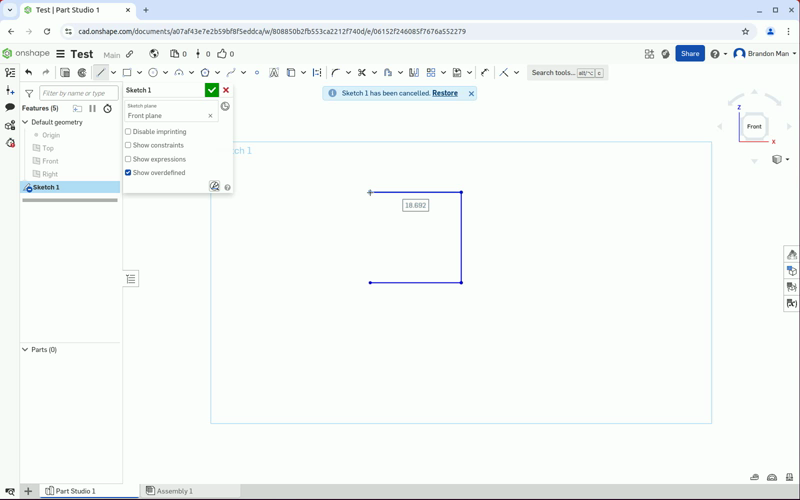
mouse_move(370, 282)
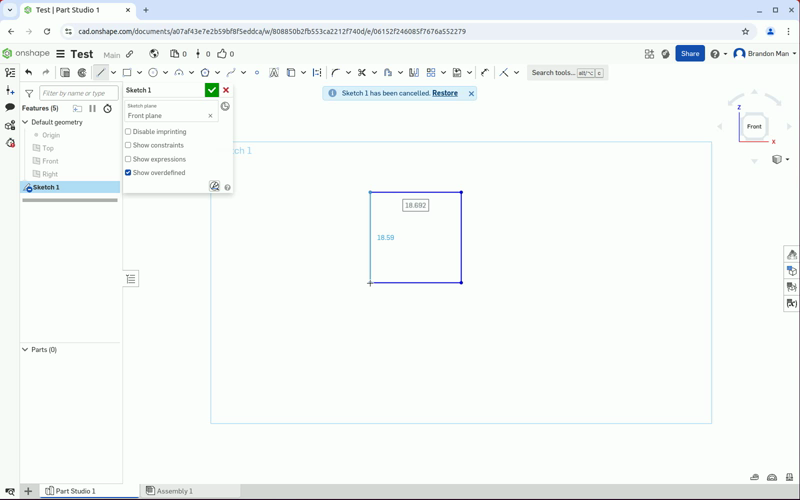
key_up(shift)
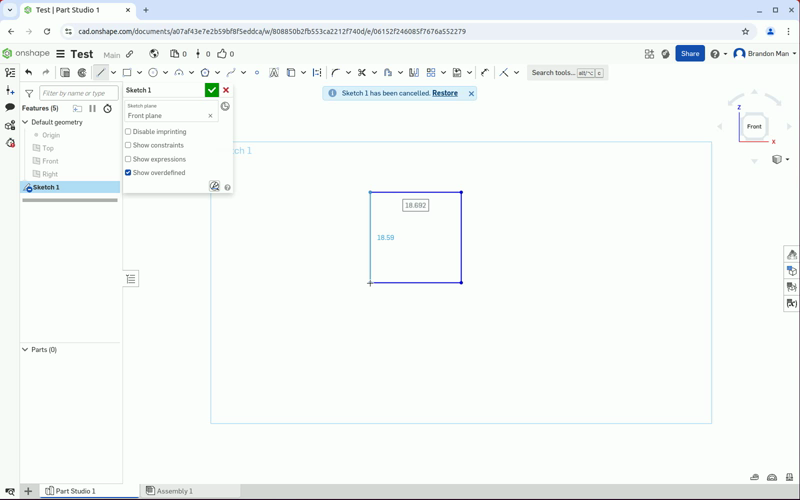
click(370, 282)
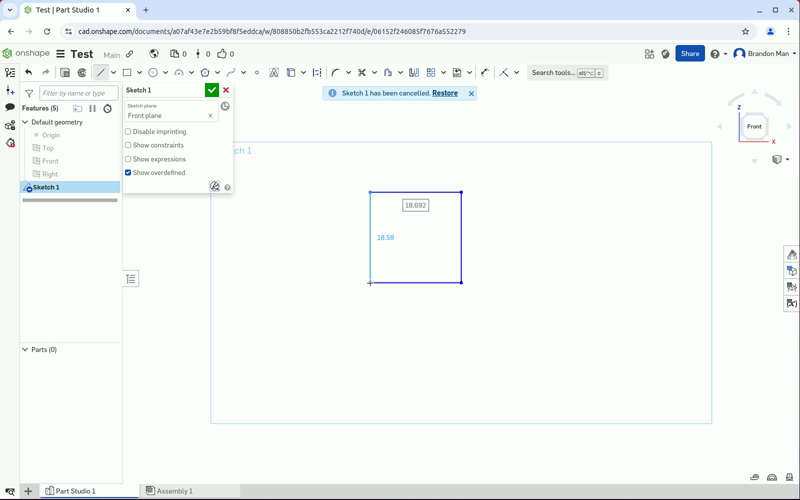
key(esc)
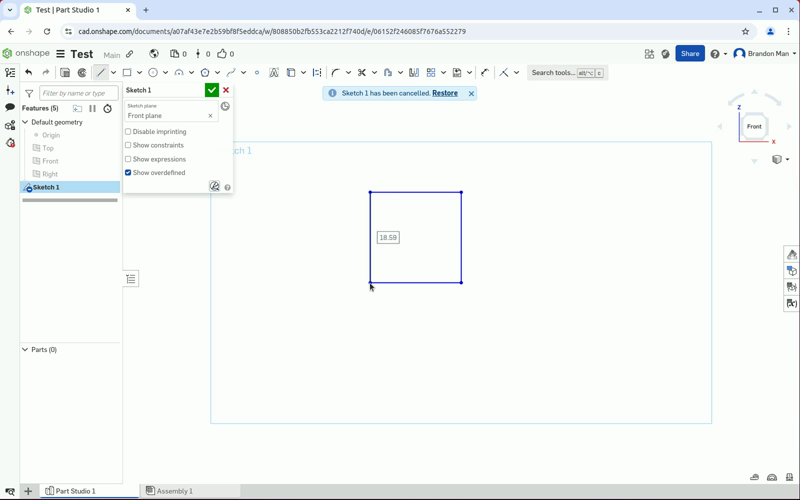
mouse_move(442, 241)
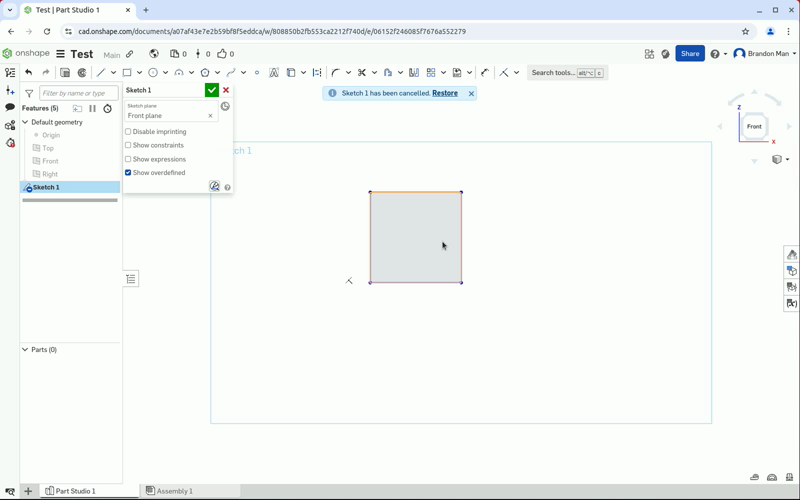
click(442, 241)
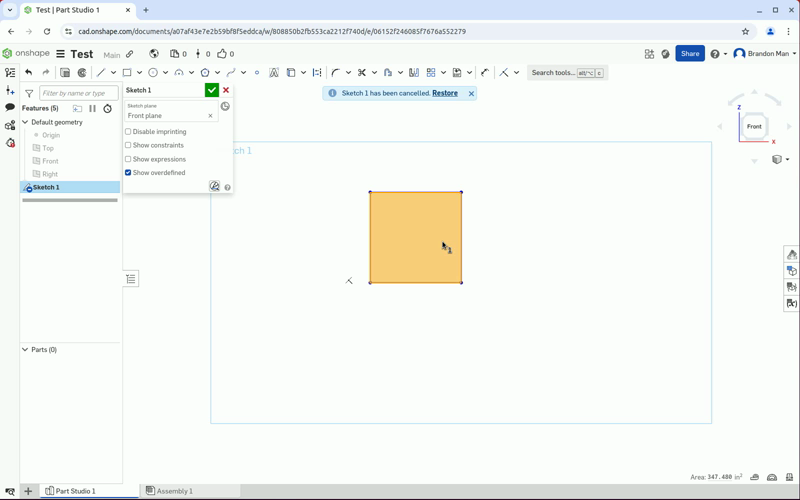
mouse_move(73, 352)
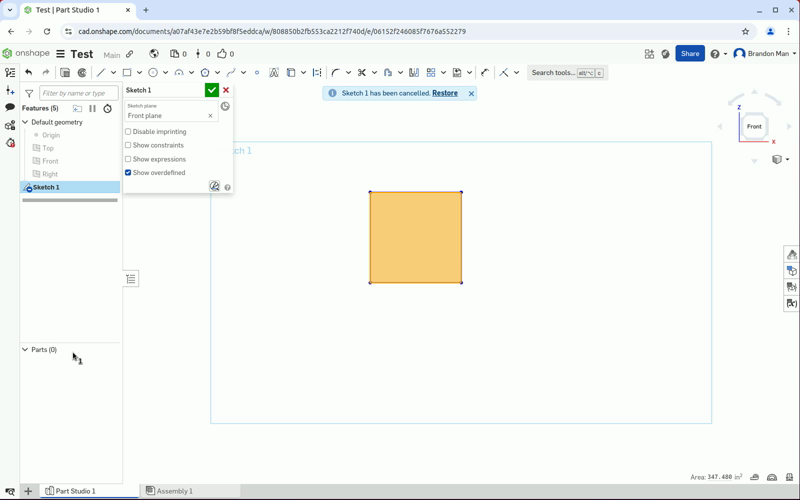
key(shift+y)
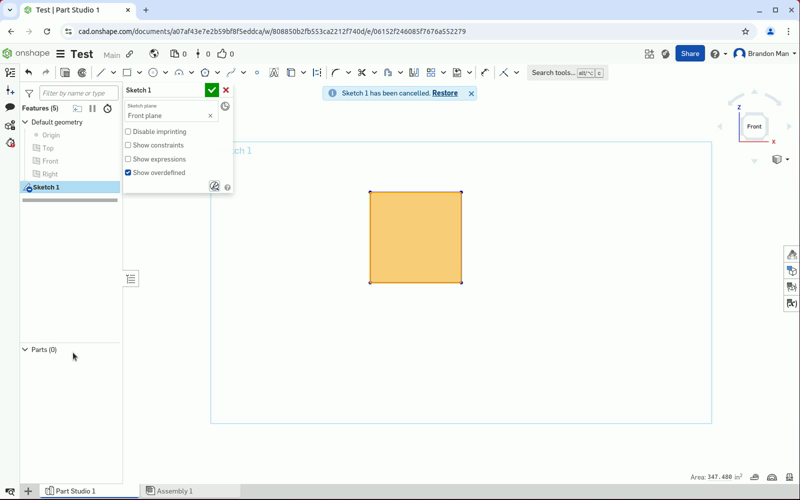
key(shift+e)
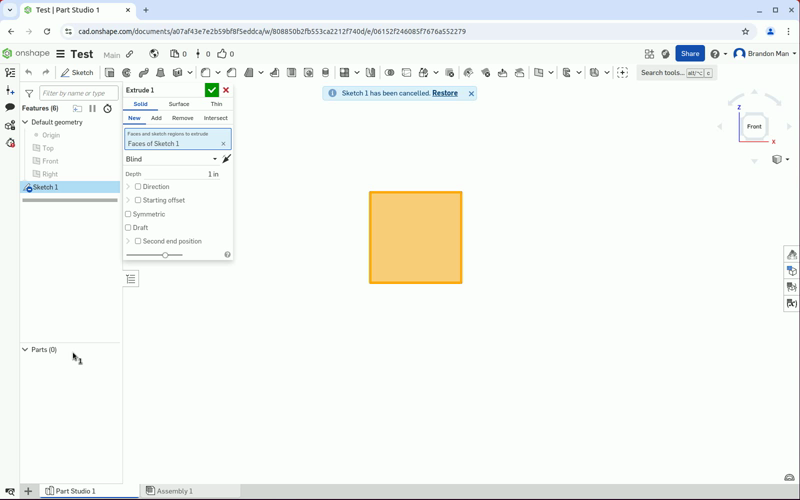
mouse_move(143, 106)
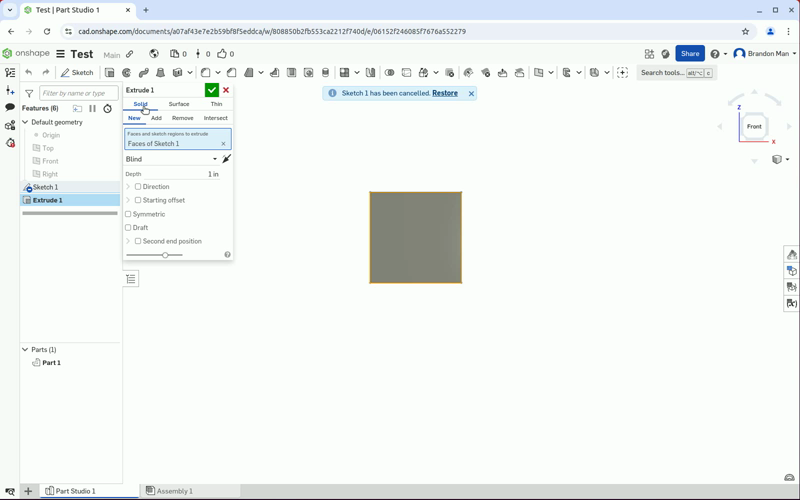
click(143, 106)
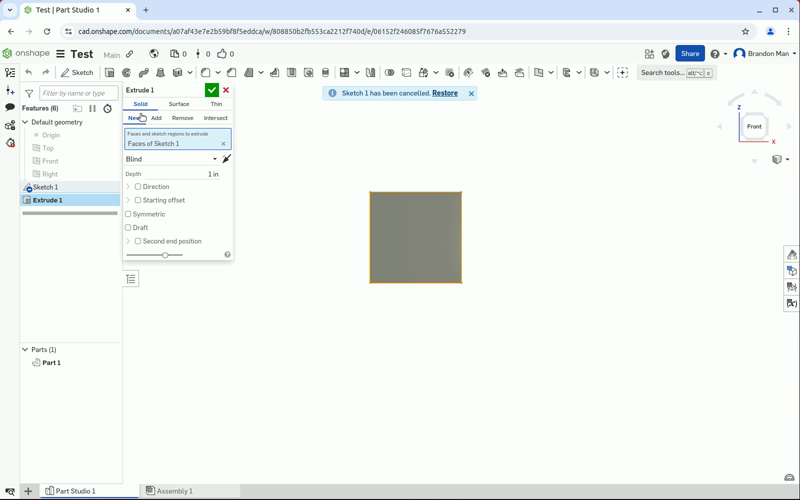
mouse_move(137, 120)
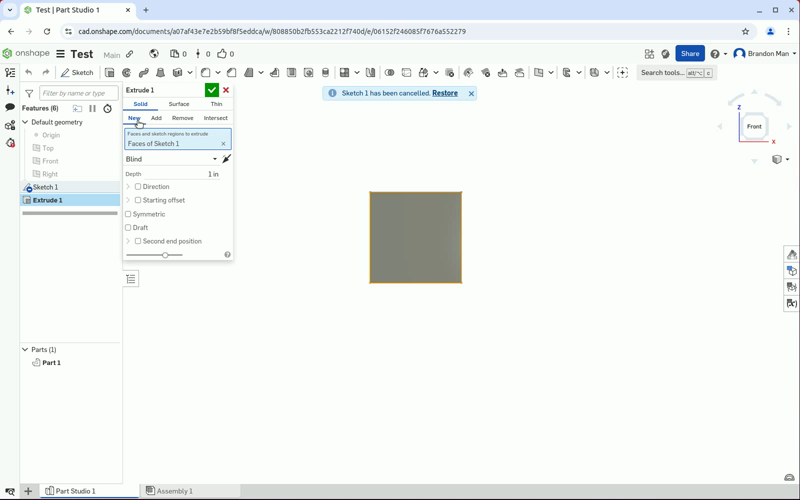
click(137, 120)
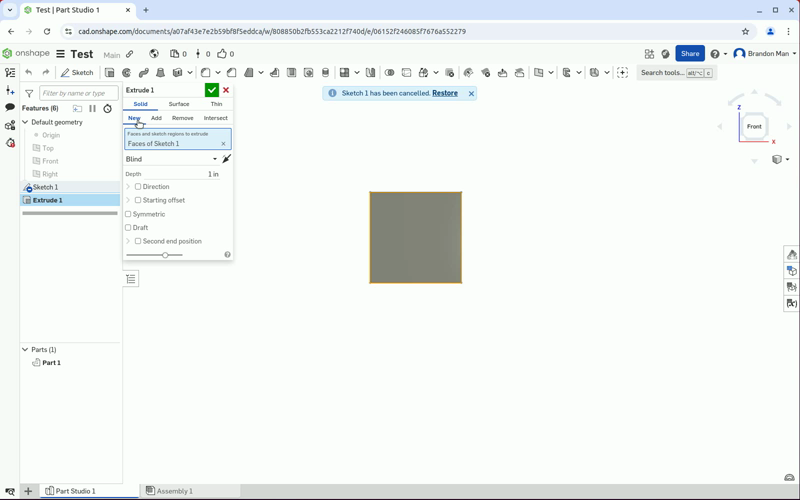
key(tab, 4)
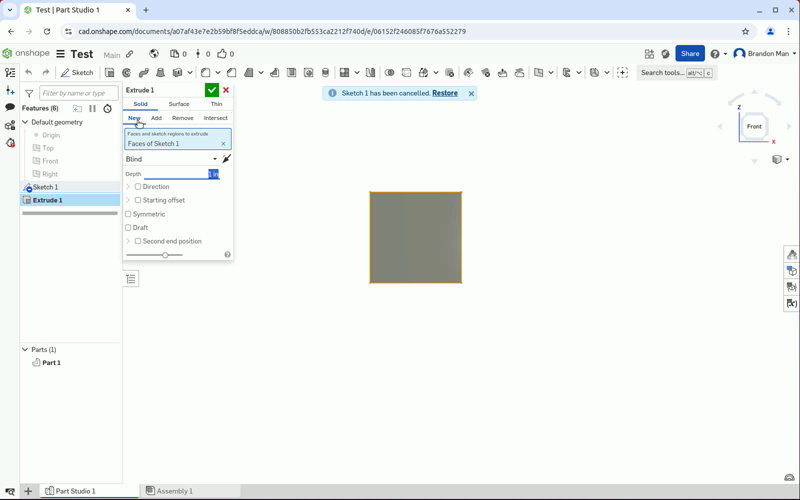
text(18.535)
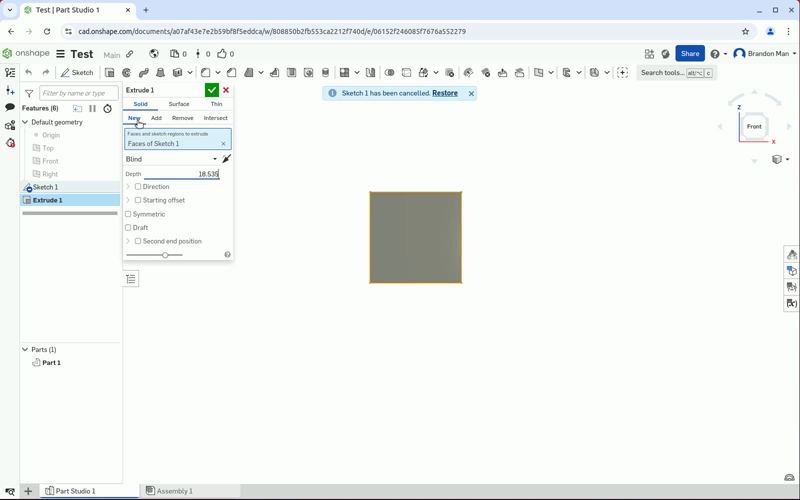
key(enter)
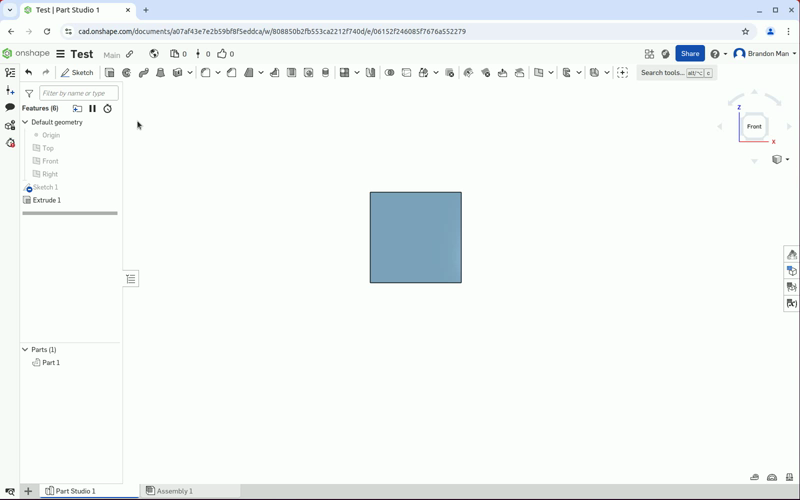
key(shift+h)
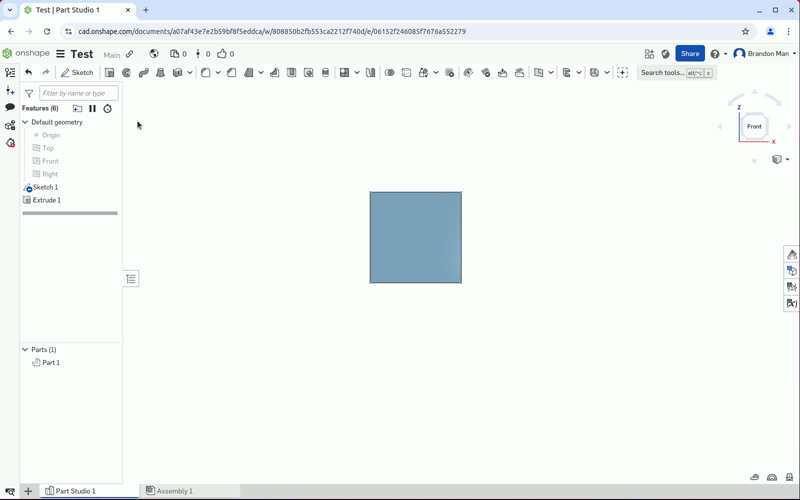
key(shift+h)
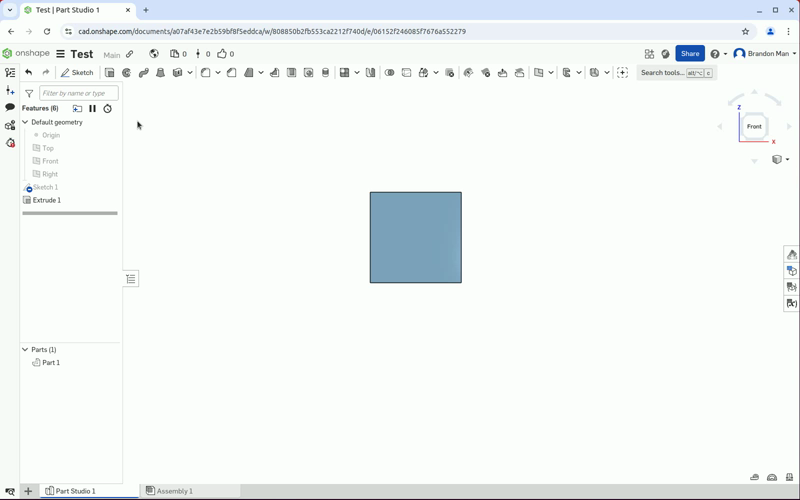
mouse_move(73, 189)
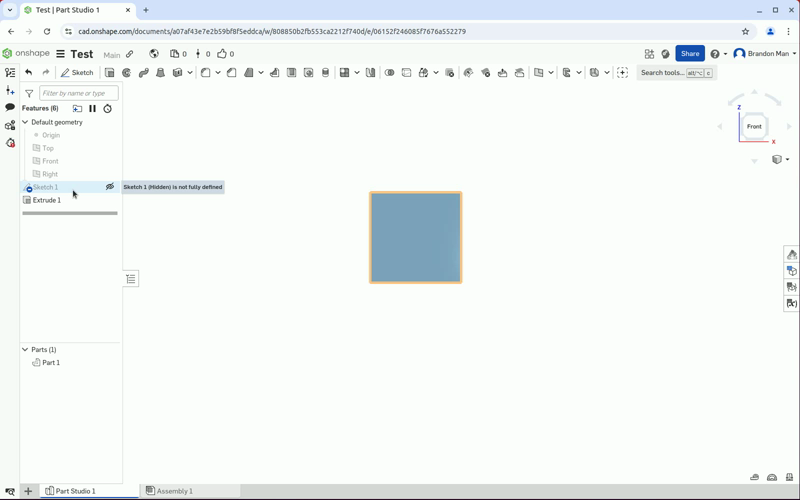
click(73, 189)
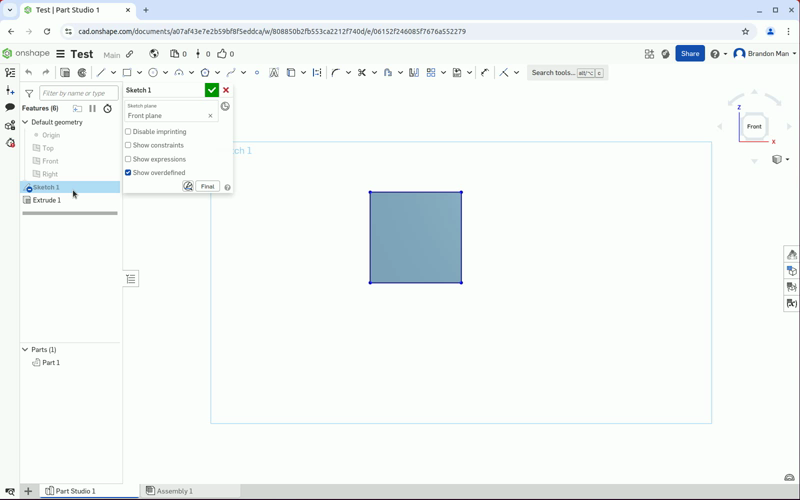
mouse_move(229, 92)
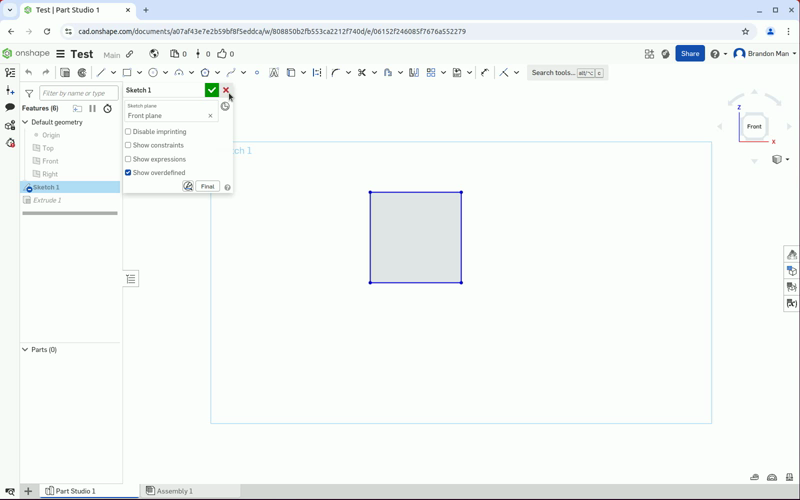
click(229, 92)
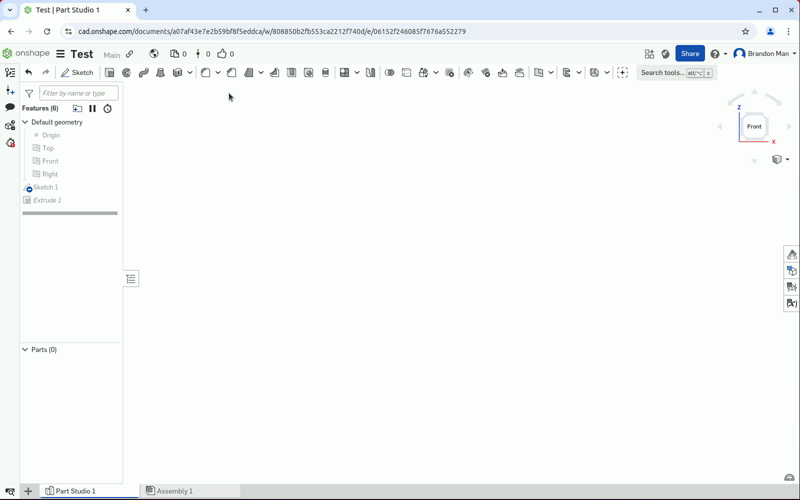
mouse_move(73, 352)
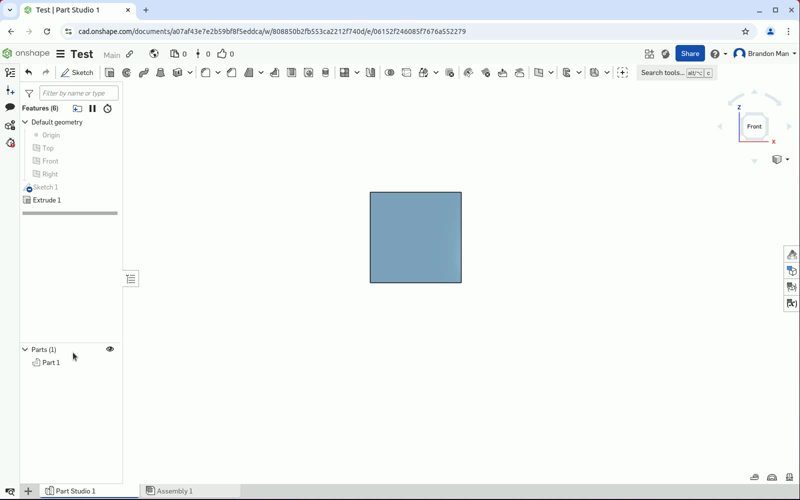
key(y)
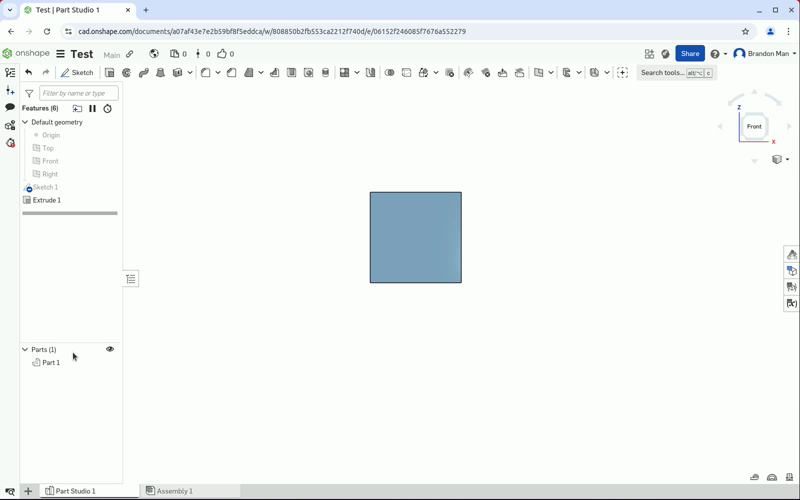
key(shift+p)
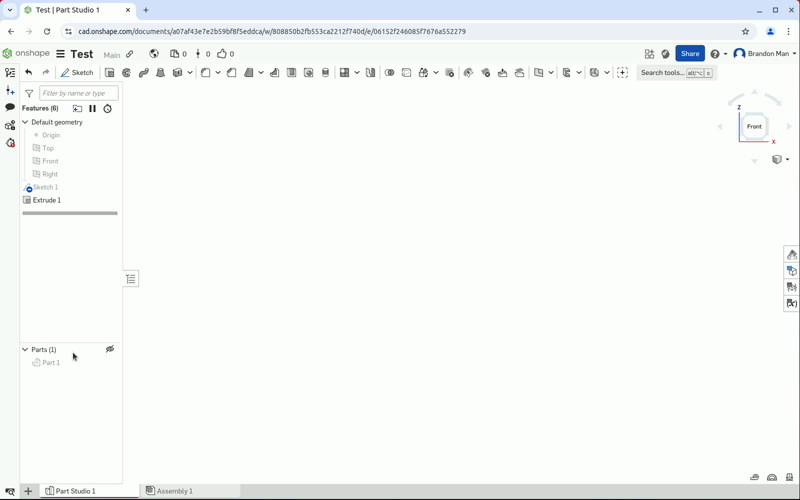
key(space)
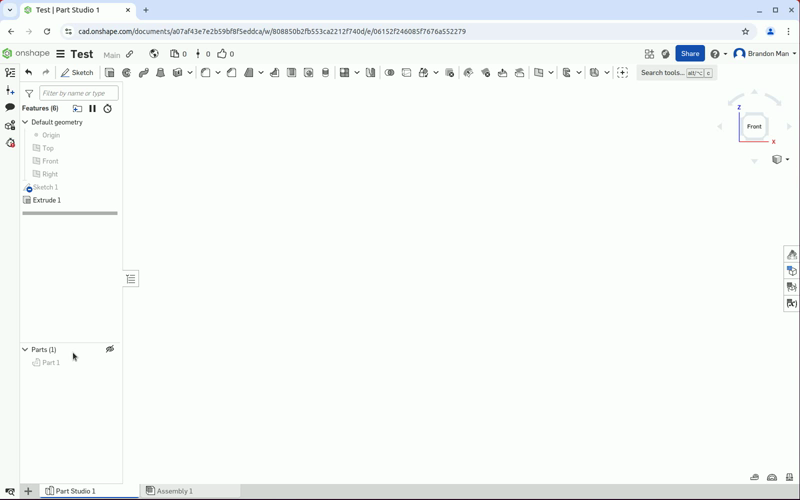
key_down(shift)
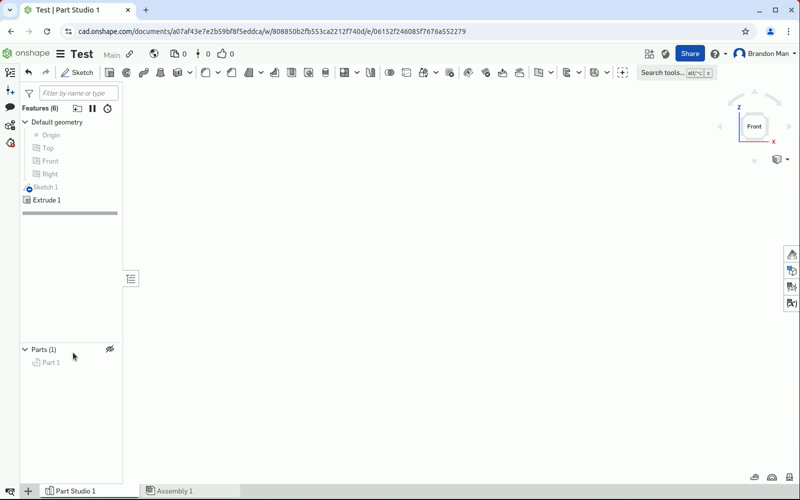
key(down)
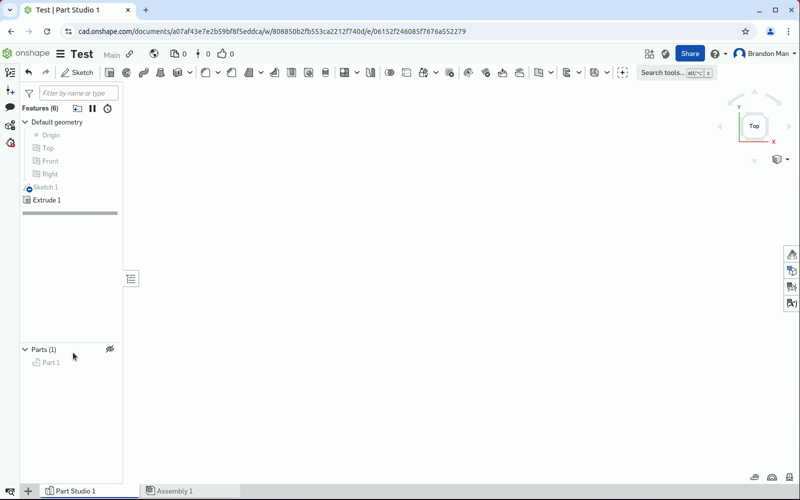
key_up(shift)
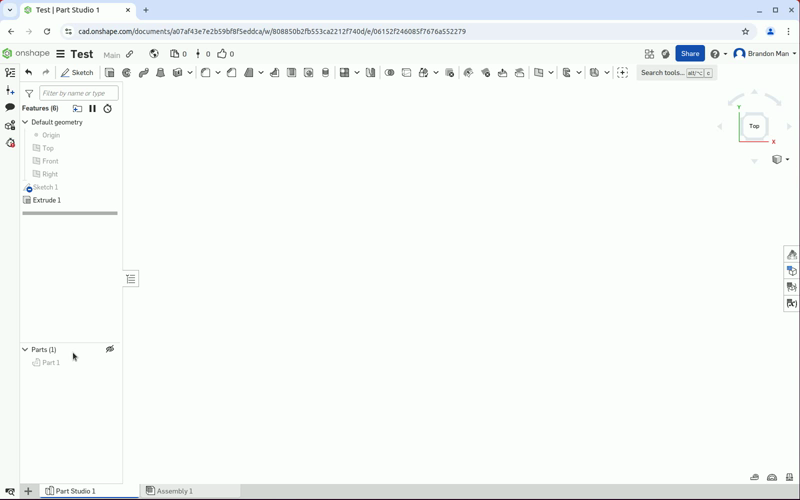
mouse_move(73, 352)
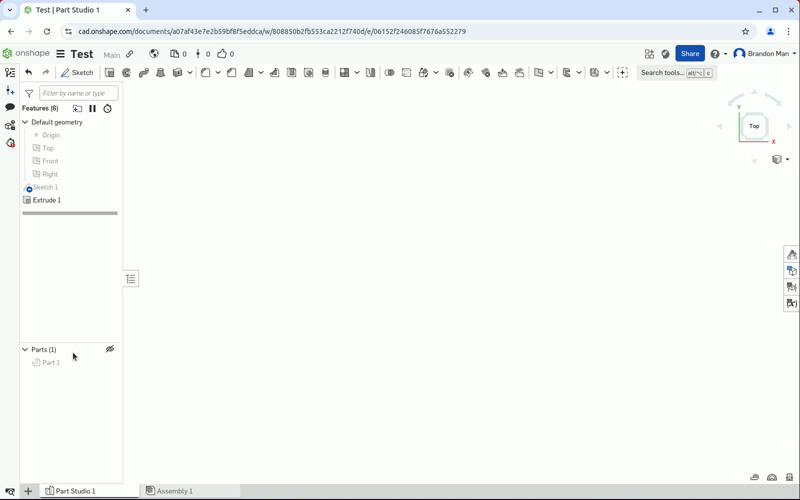
key(shift+y)
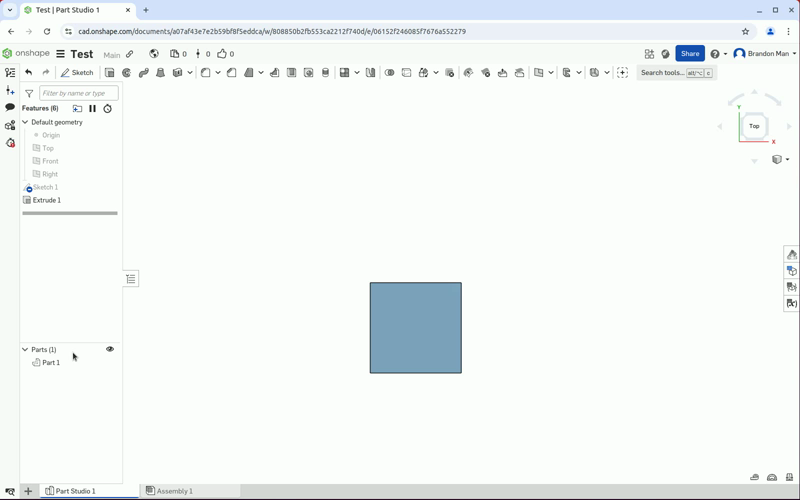
mouse_move(541, 75)
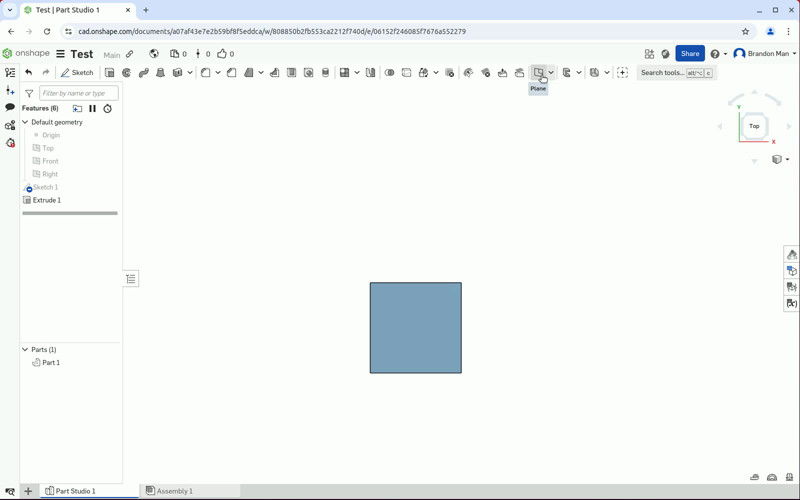
click(541, 75)
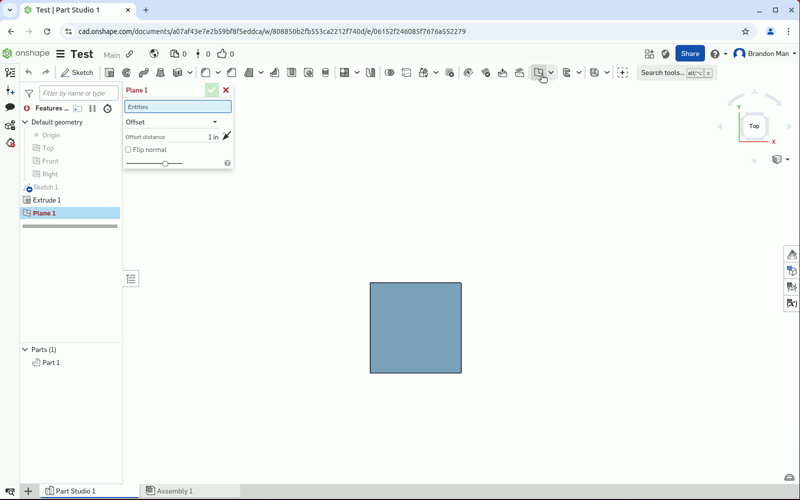
mouse_move(73, 150)
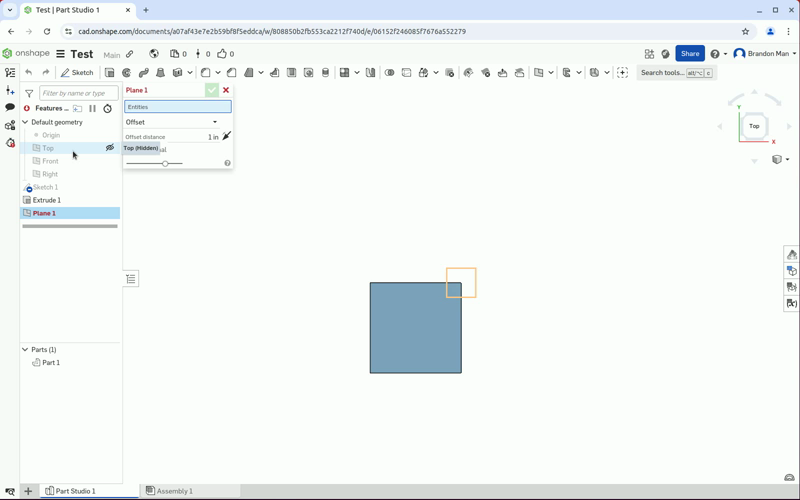
click(73, 150)
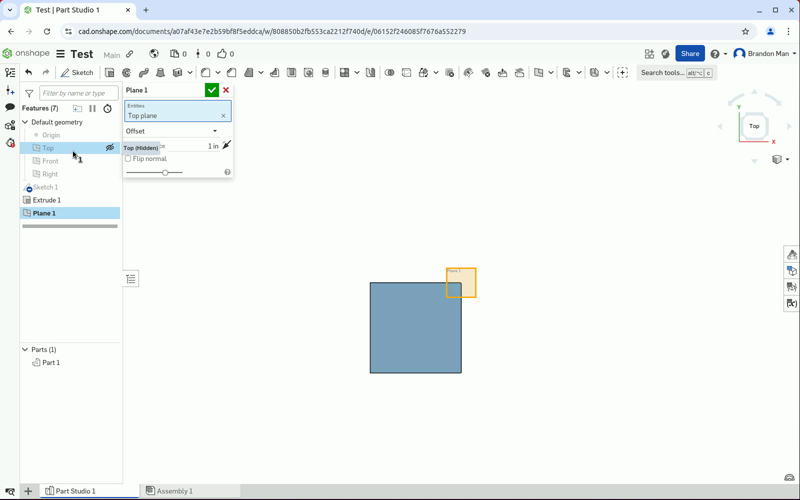
key(tab, 2)
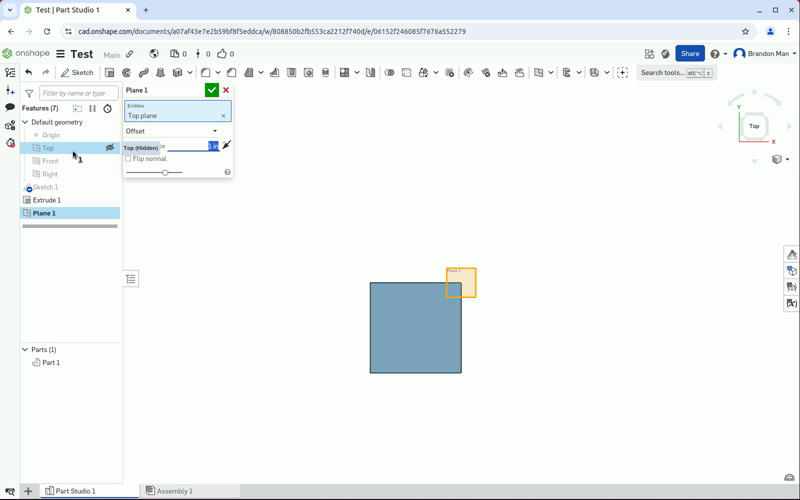
text(18.548)
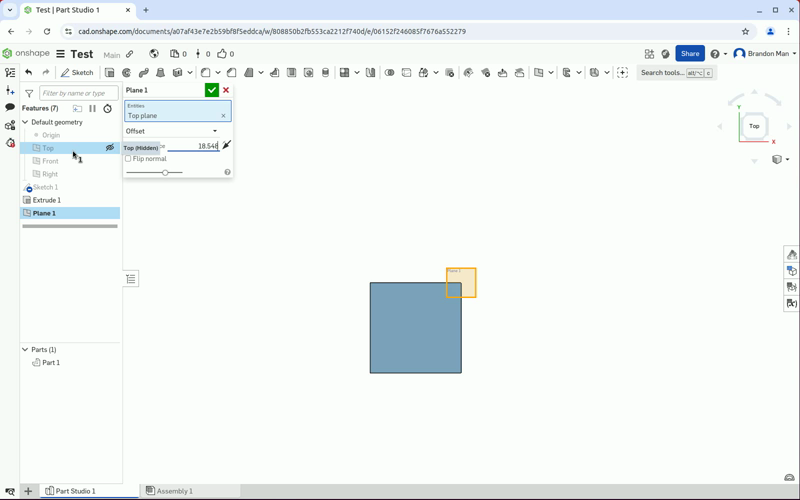
key(enter, 2)
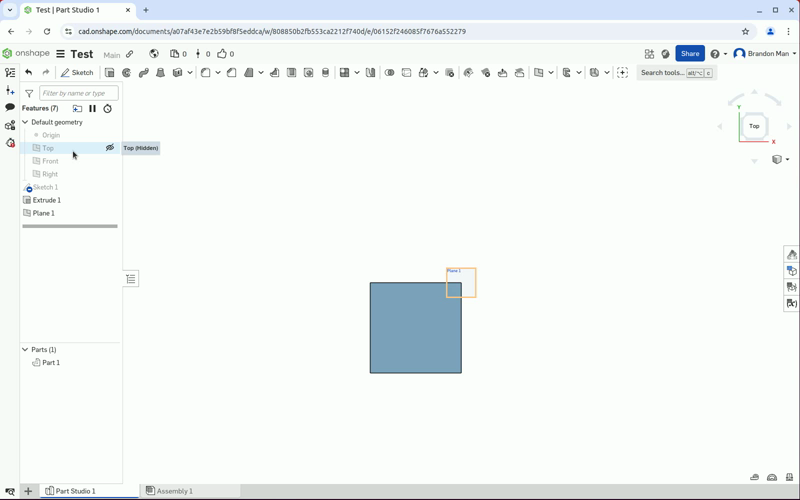
key(shift+s)
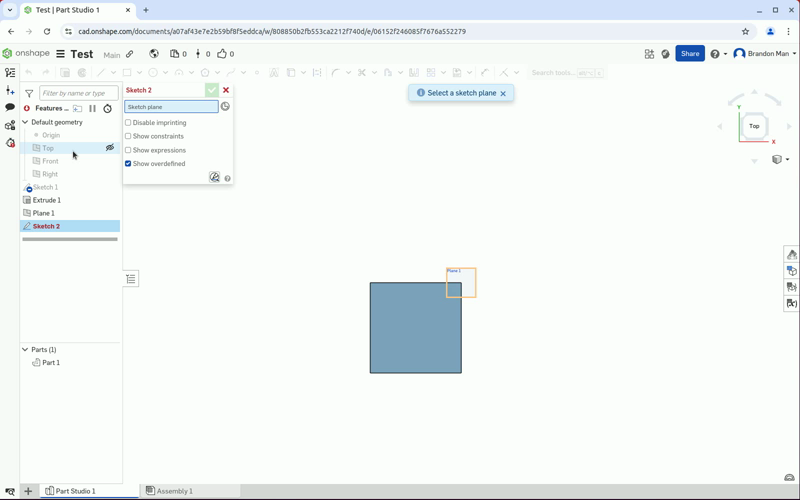
mouse_move(73, 215)
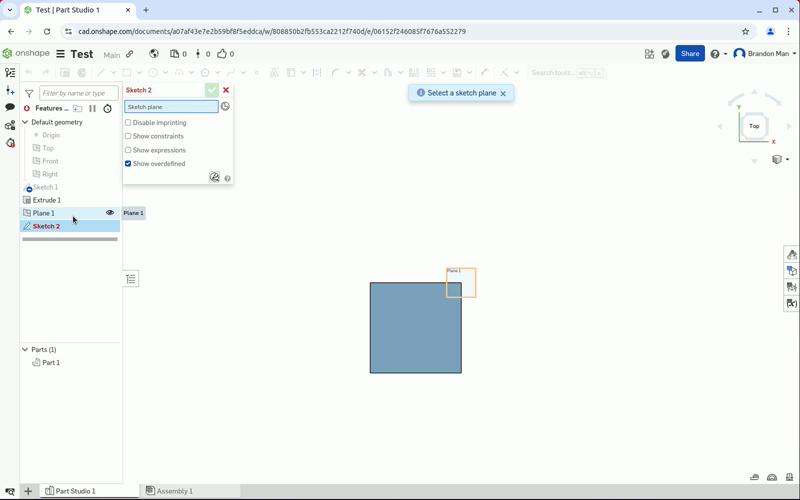
click(73, 215)
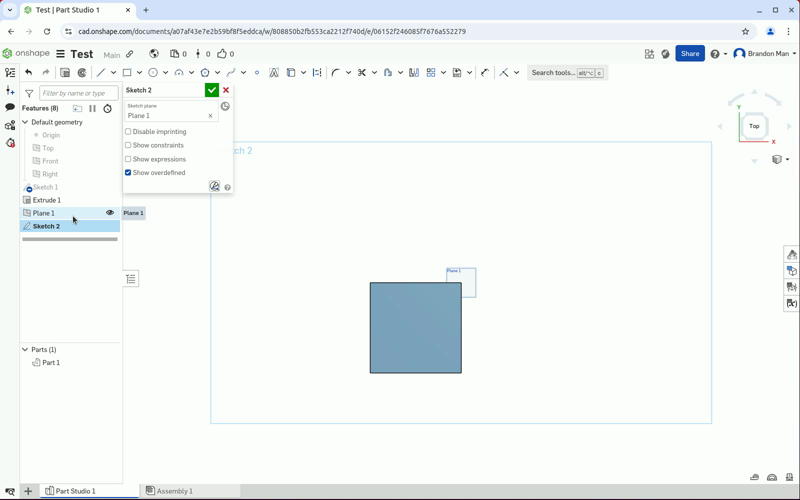
mouse_move(73, 352)
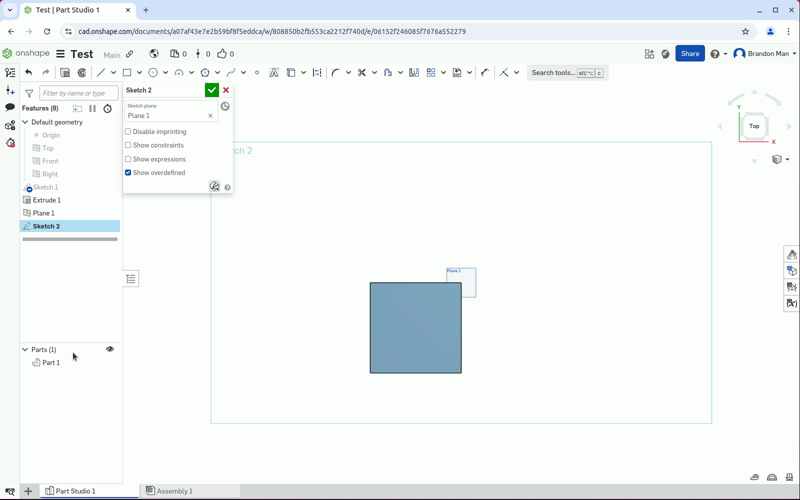
key(y)
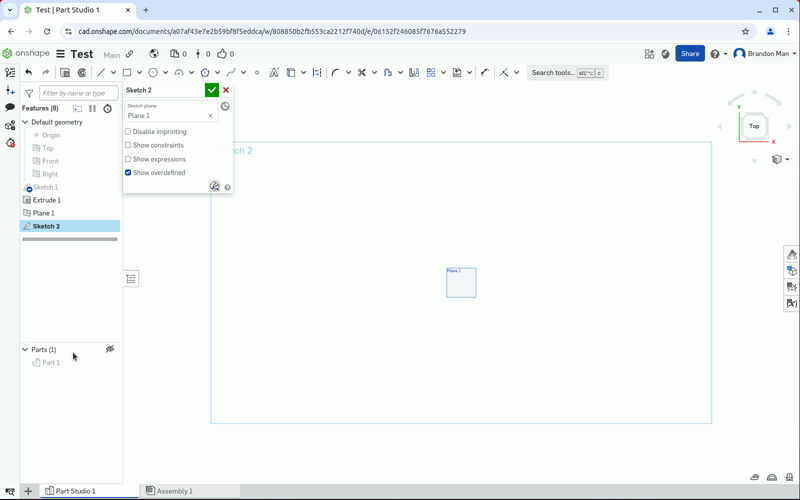
key(c)
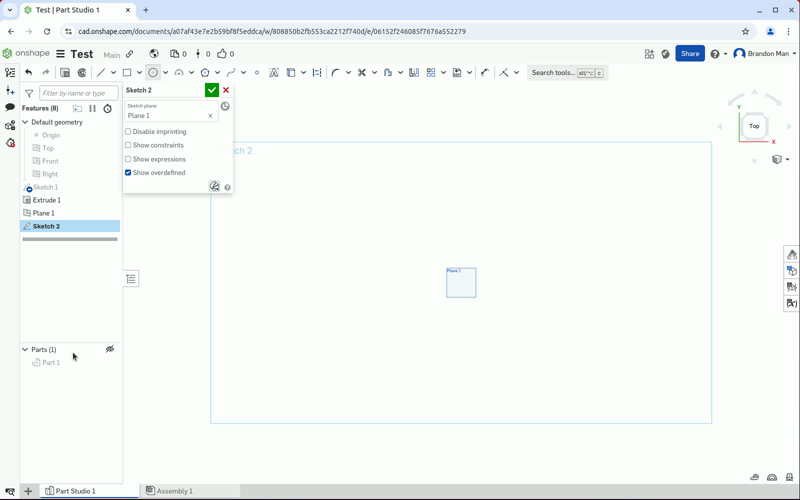
key_down(shift)
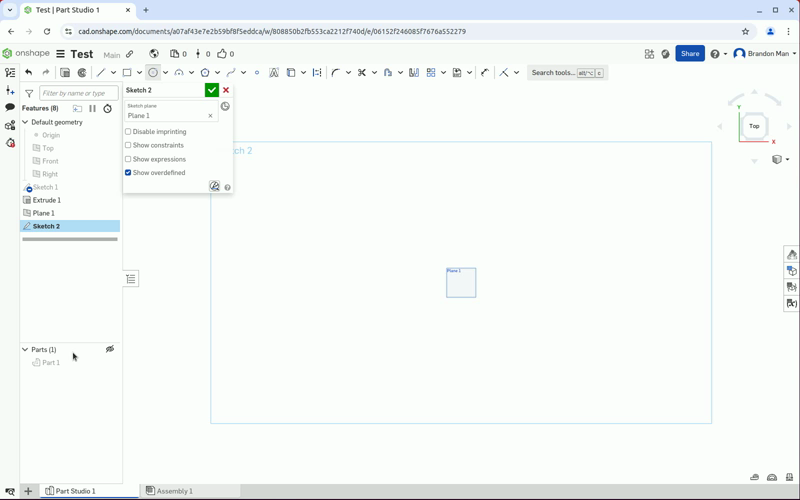
mouse_move(415, 327)
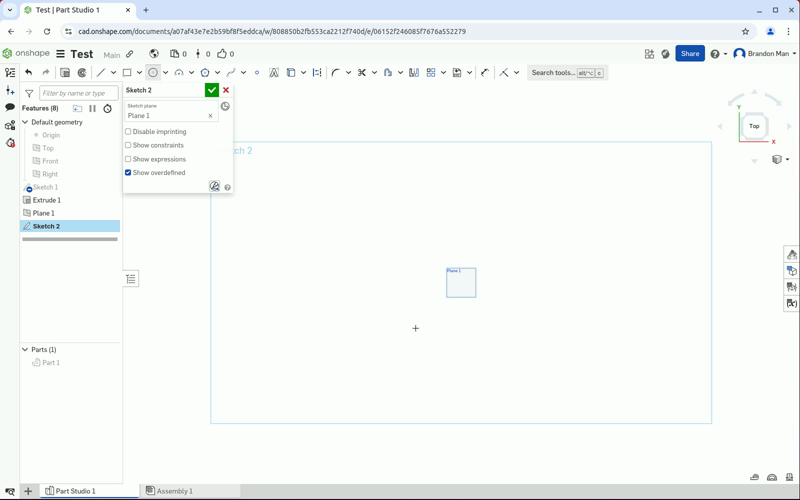
click(415, 327)
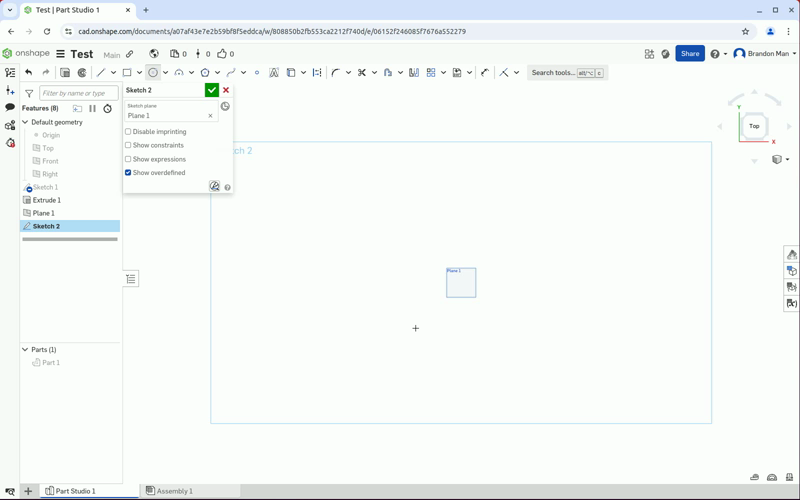
key_up(shift)
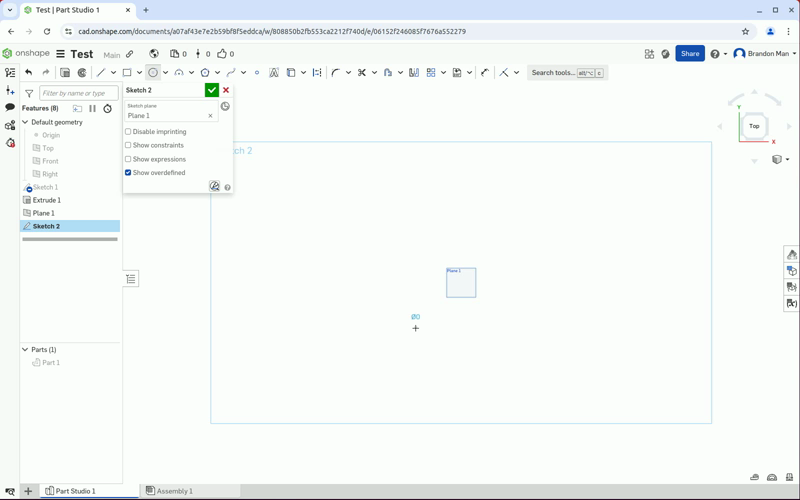
mouse_move(438, 327)
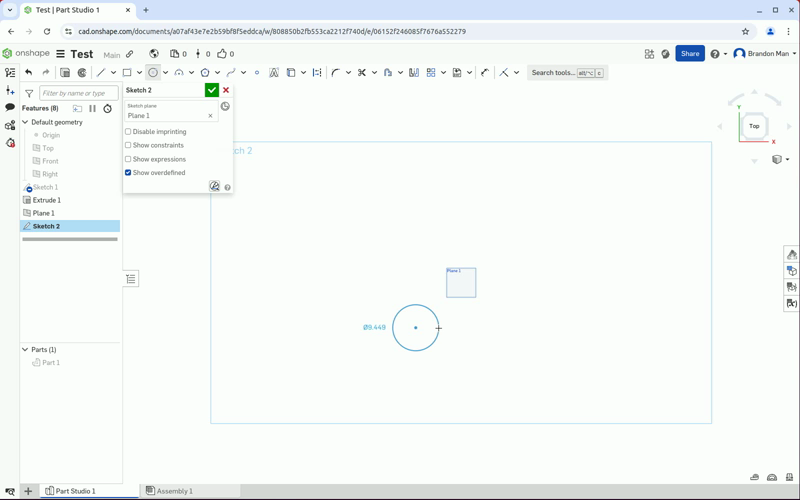
click(438, 327)
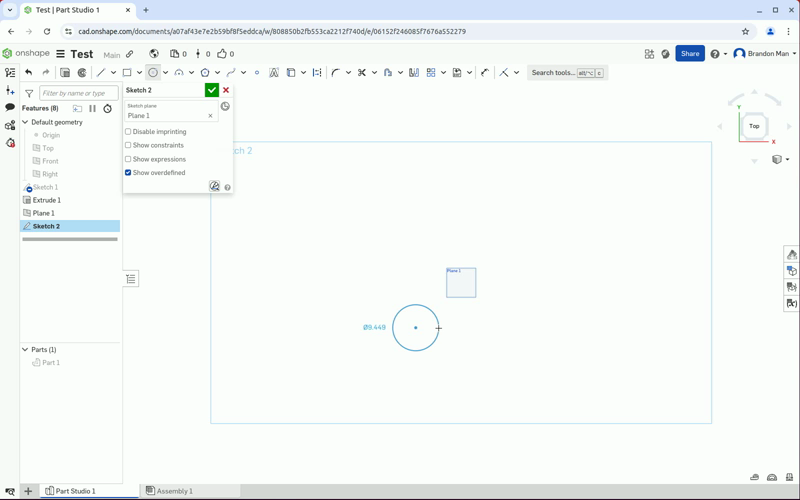
key(esc)
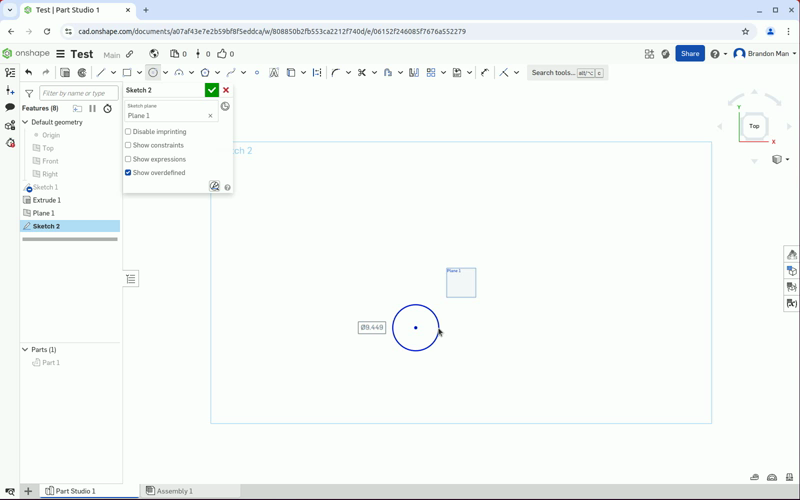
mouse_move(402, 313)
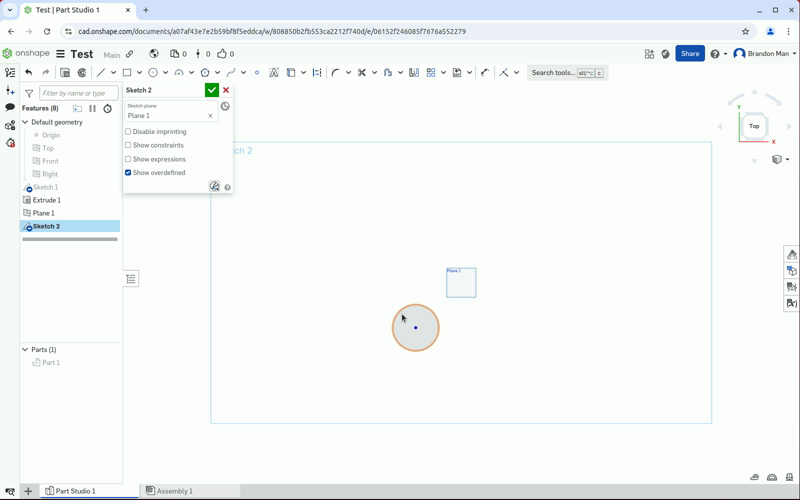
scroll(6)
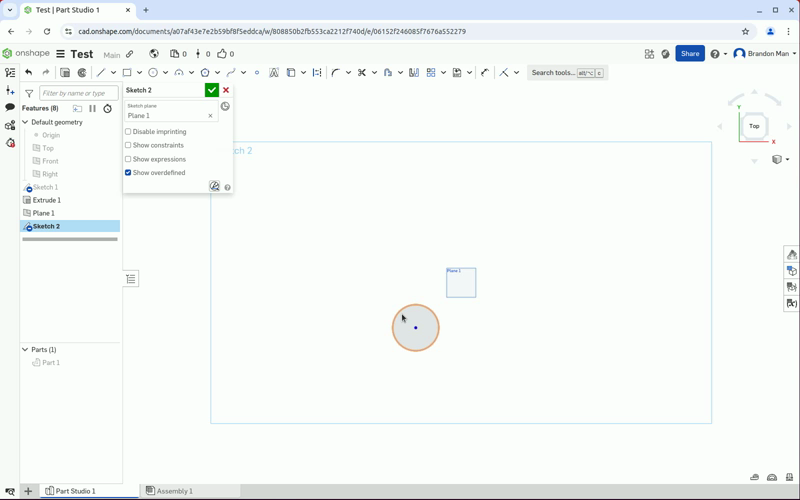
scroll(6)
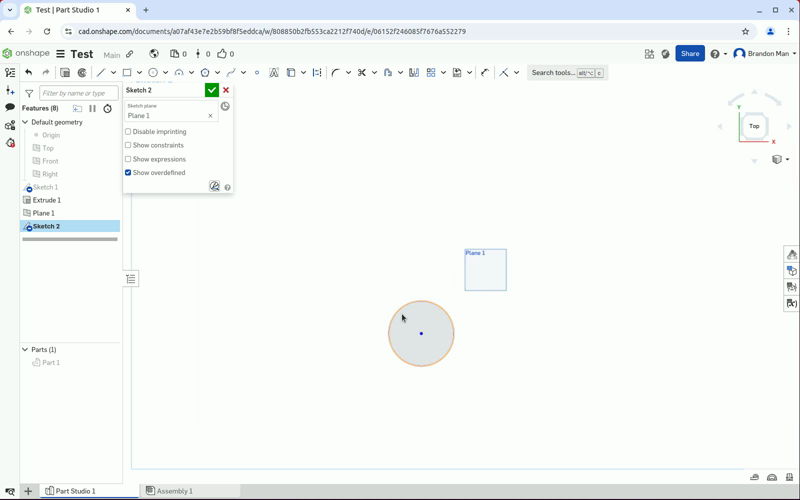
scroll(6)
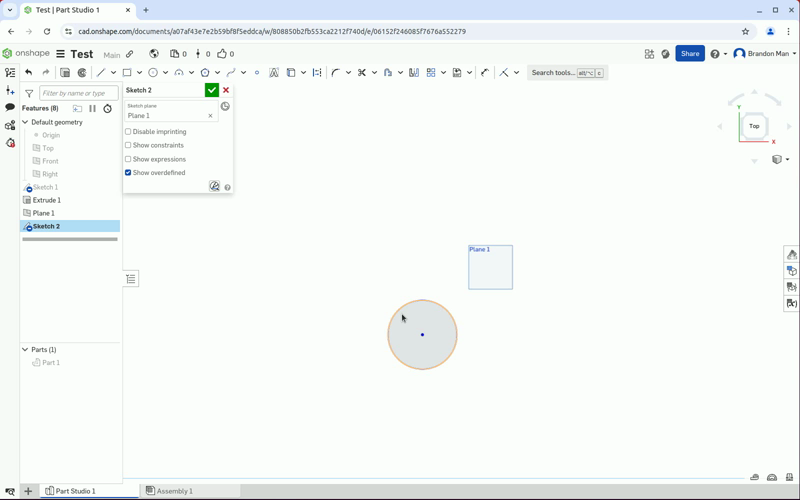
scroll(6)
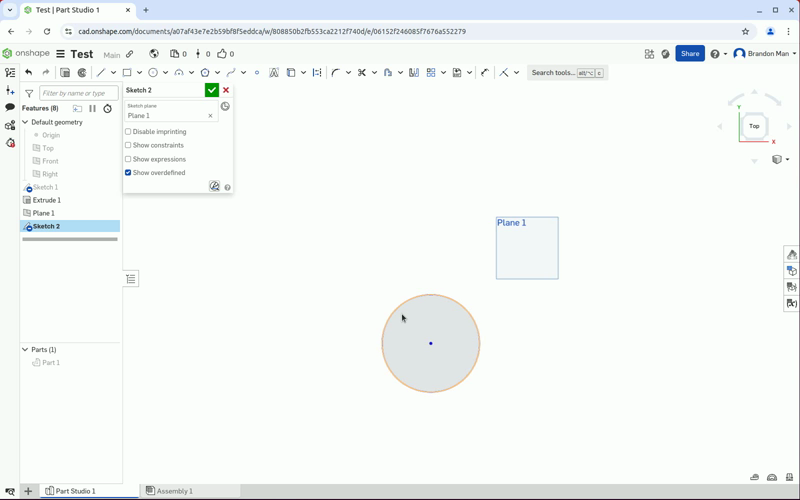
scroll(6)
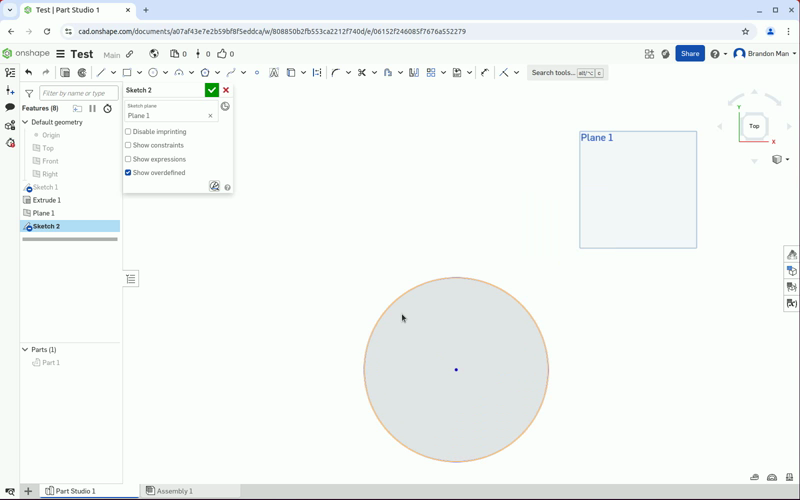
scroll(6)
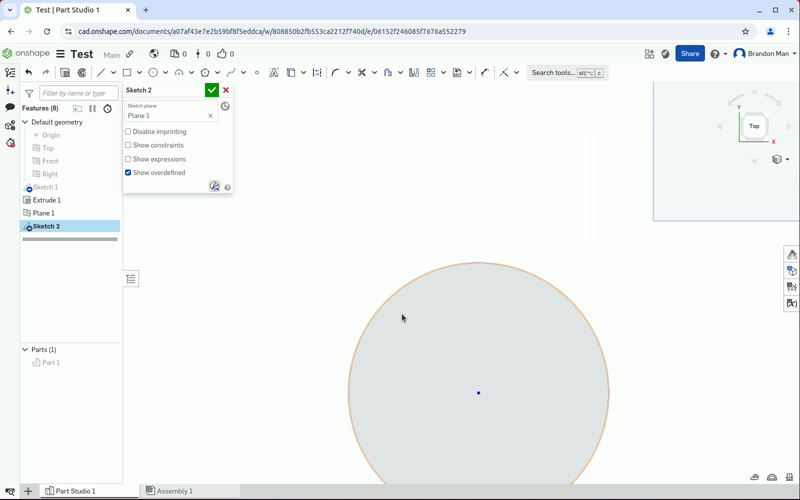
scroll(6)
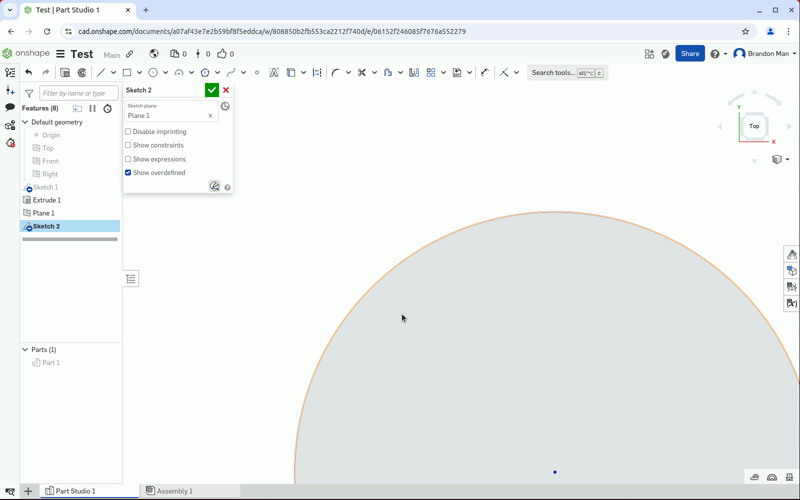
click(402, 313)
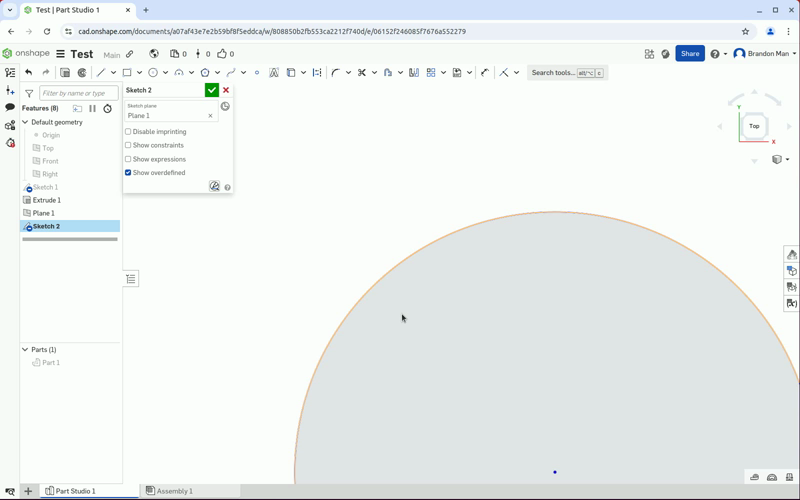
scroll(-6)
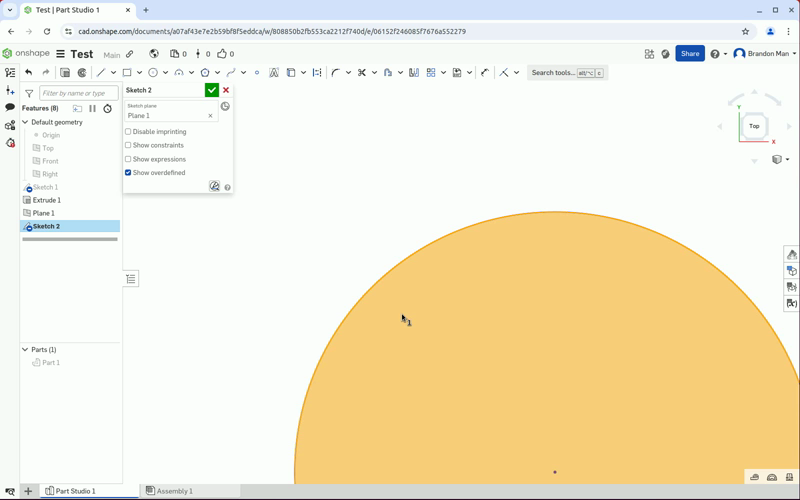
scroll(-6)
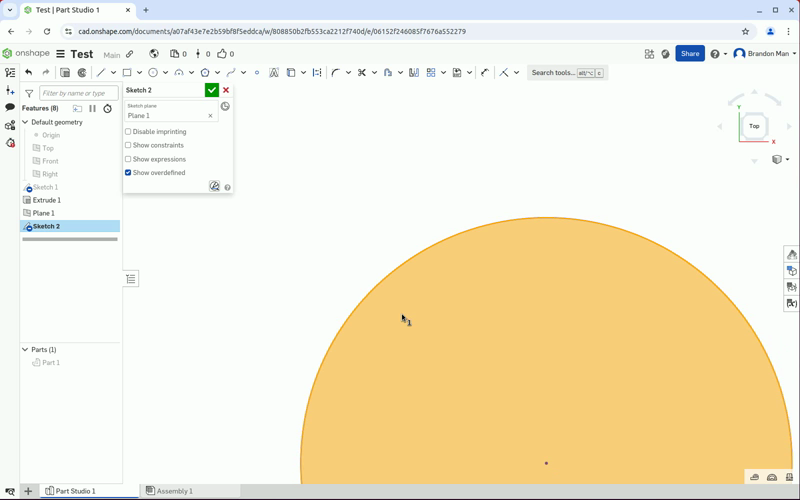
scroll(-6)
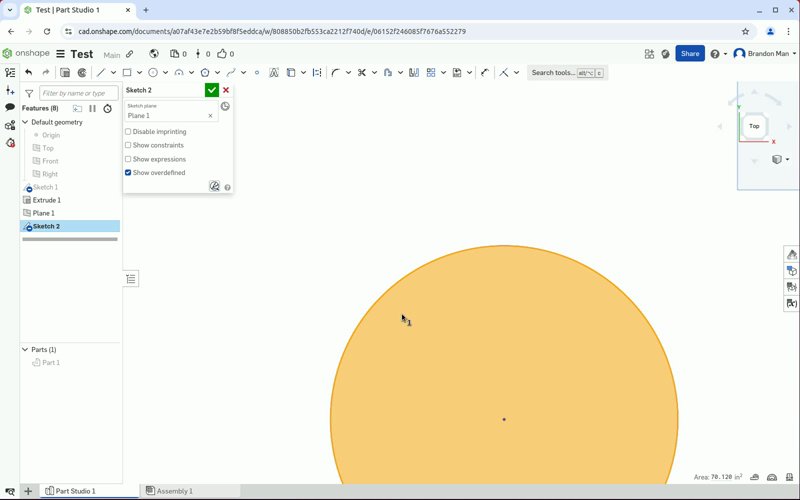
scroll(-6)
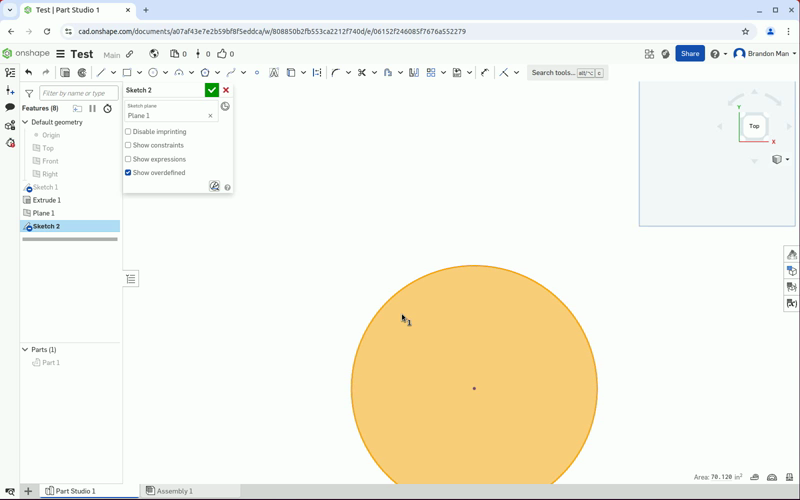
scroll(-6)
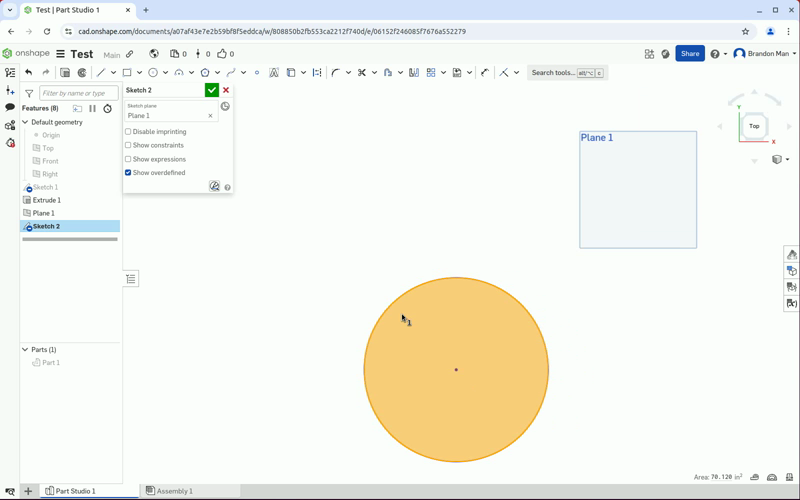
scroll(-6)
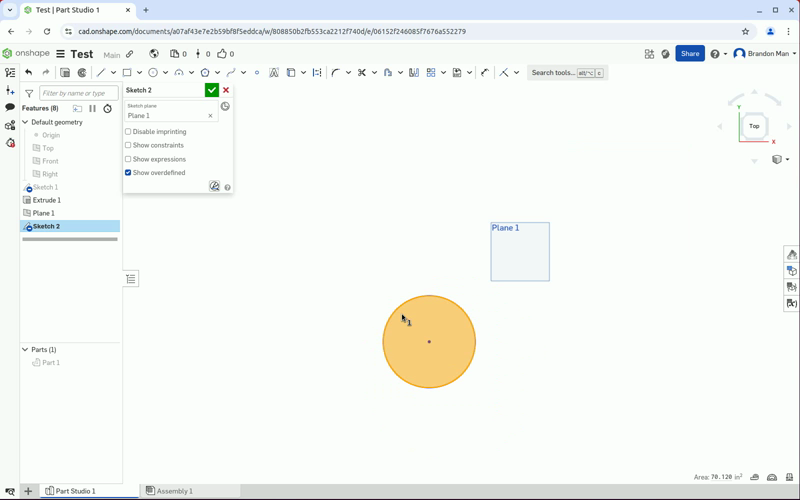
scroll(-6)
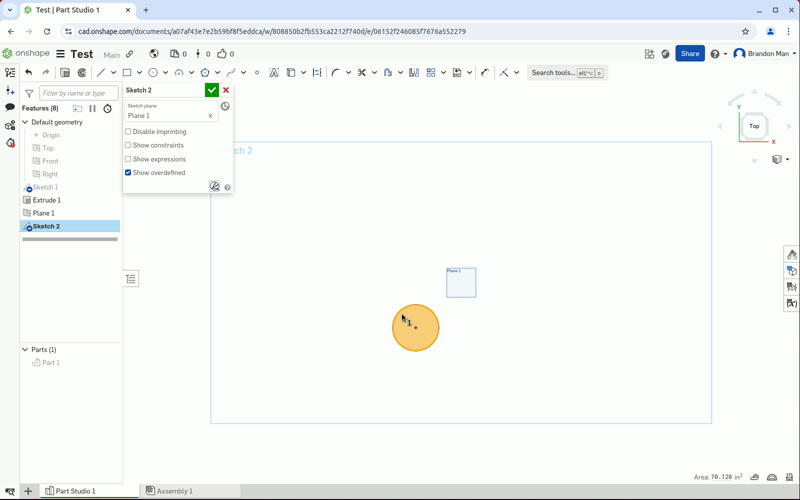
mouse_move(73, 352)
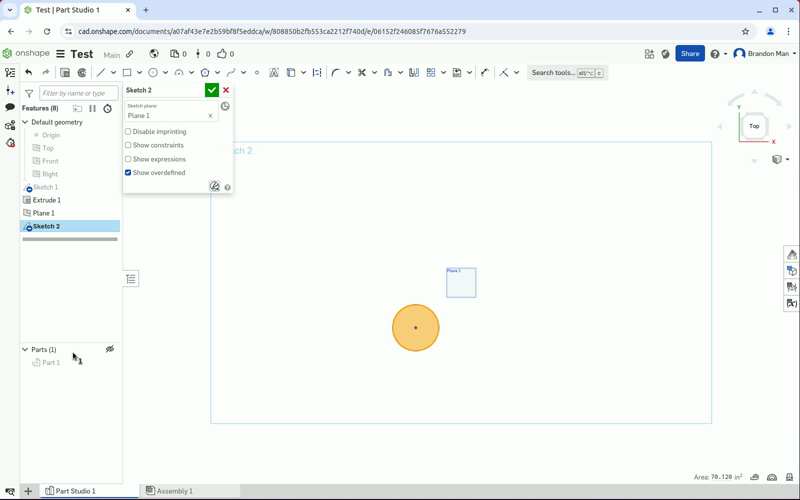
key(shift+y)
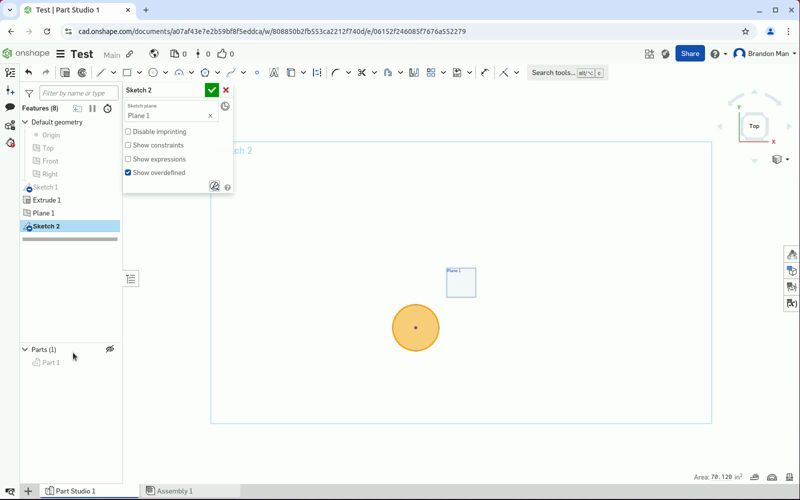
key(shift+e)
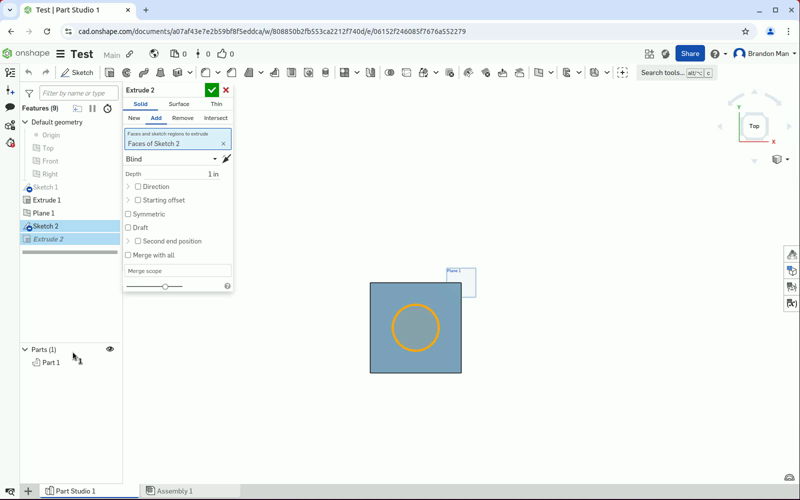
mouse_move(143, 106)
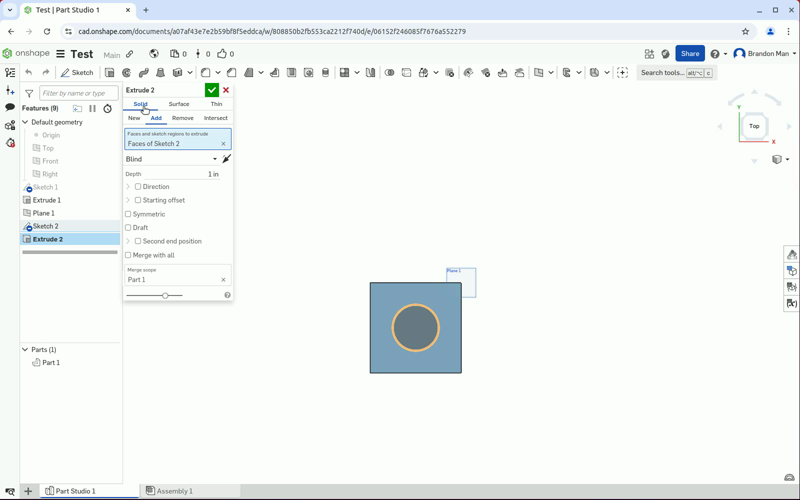
click(143, 106)
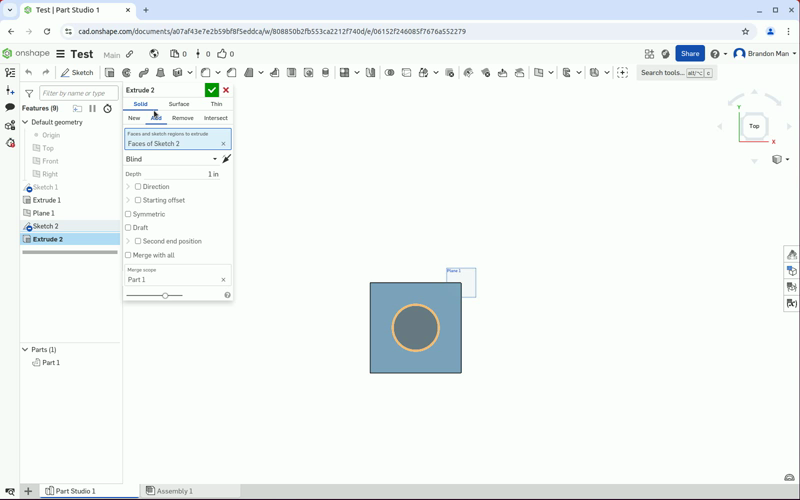
mouse_move(186, 120)
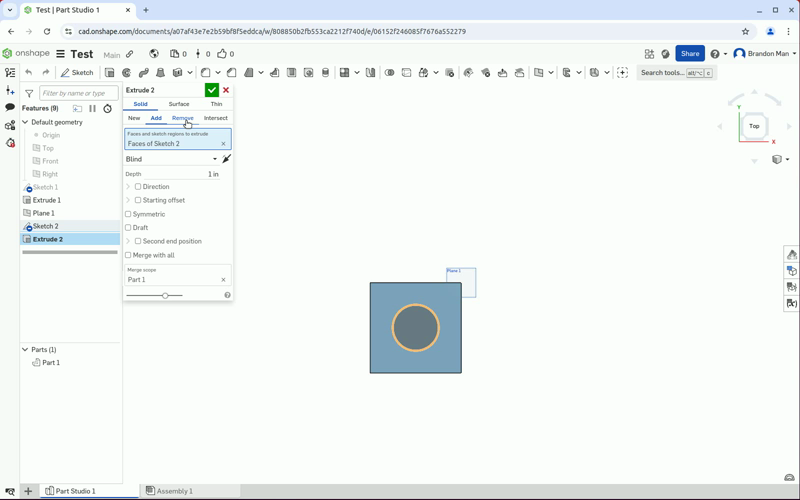
click(186, 120)
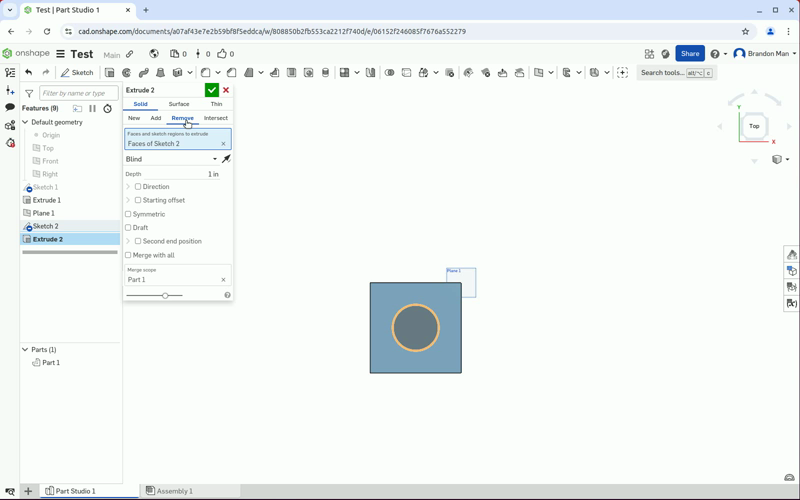
key(tab, 4)
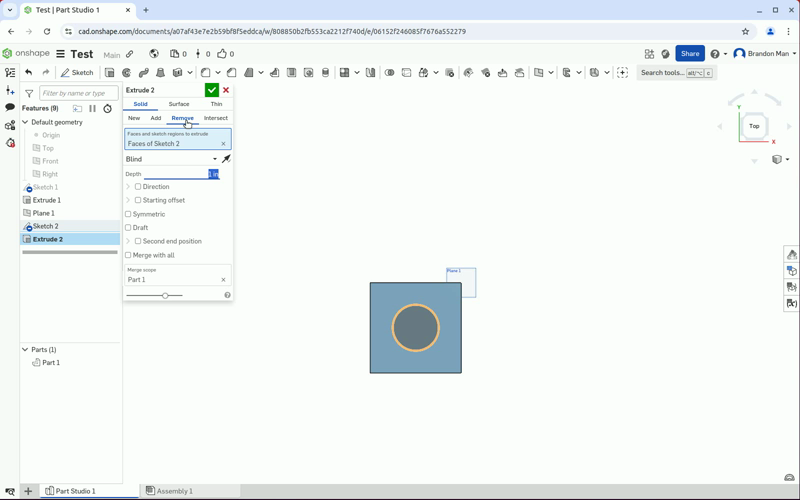
text(18.535)
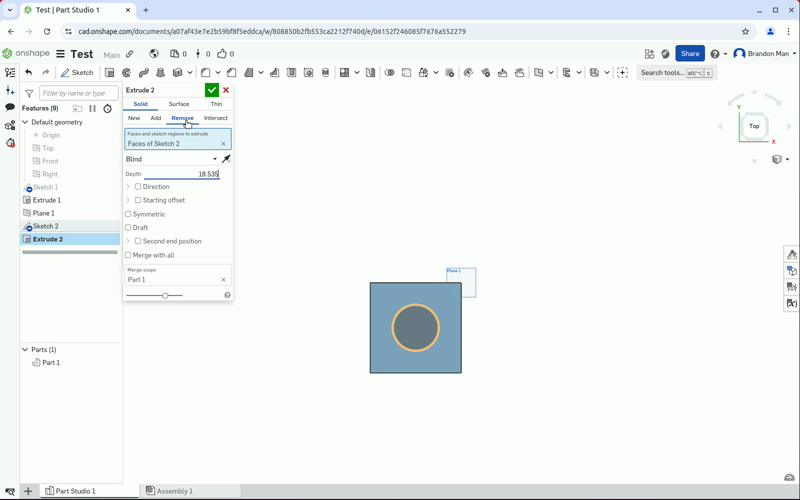
key(tab, 6)
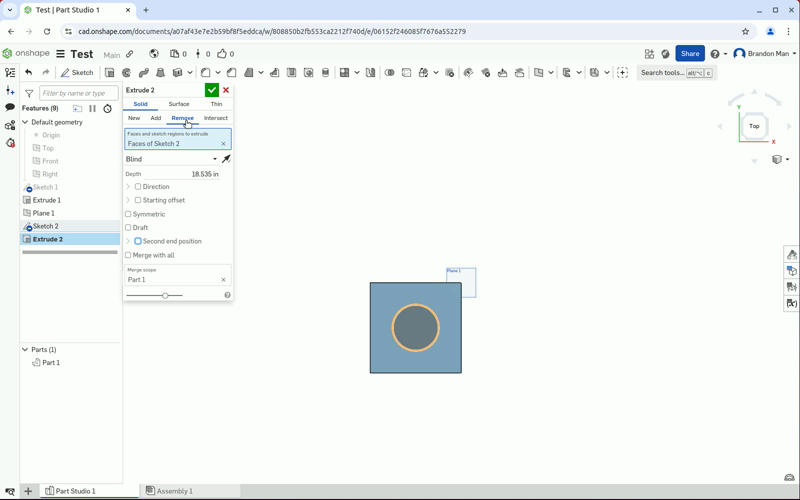
key(space)
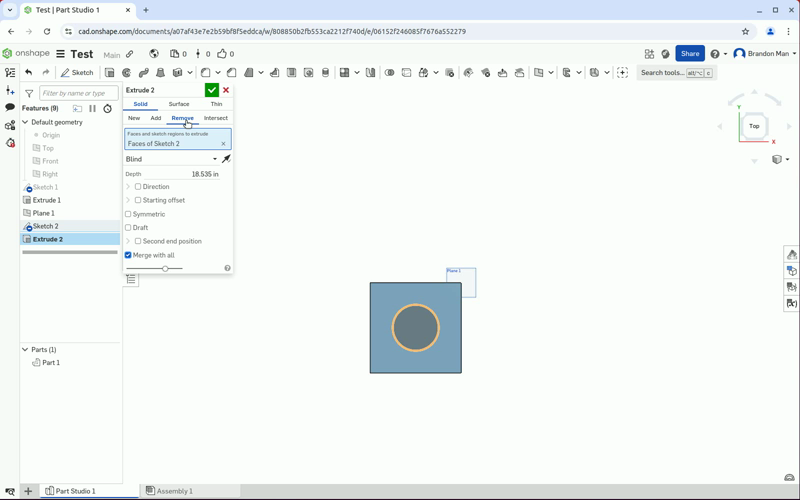
key(enter)
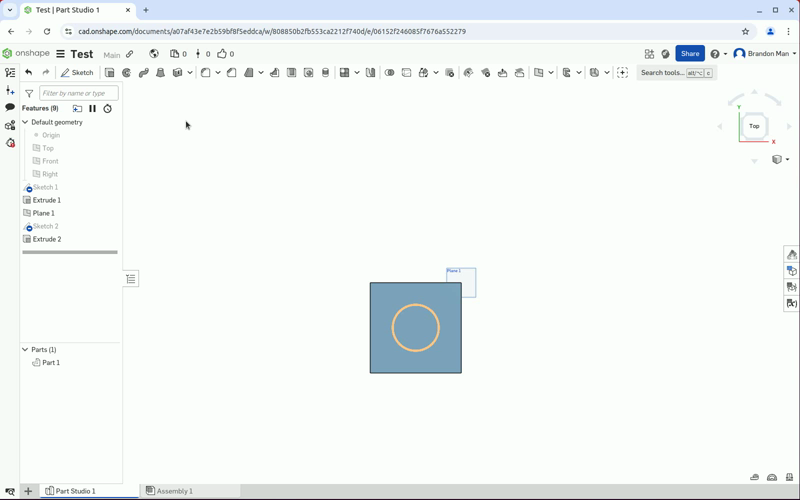
key(shift+h)
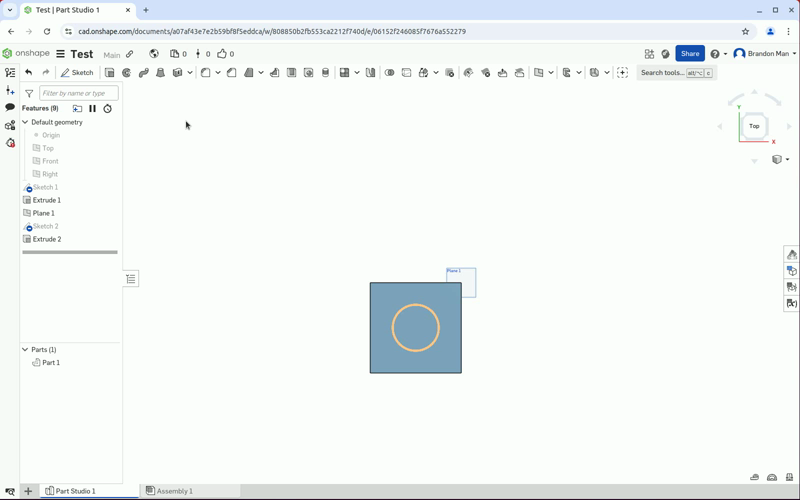
key(shift+h)
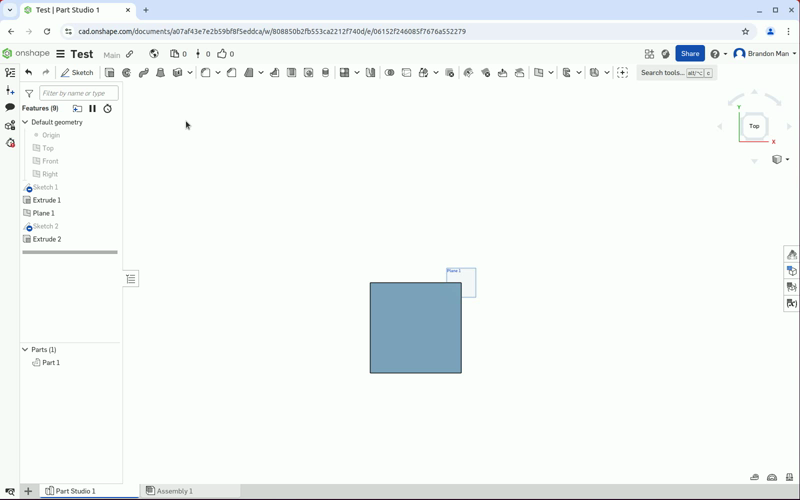
mouse_move(73, 189)
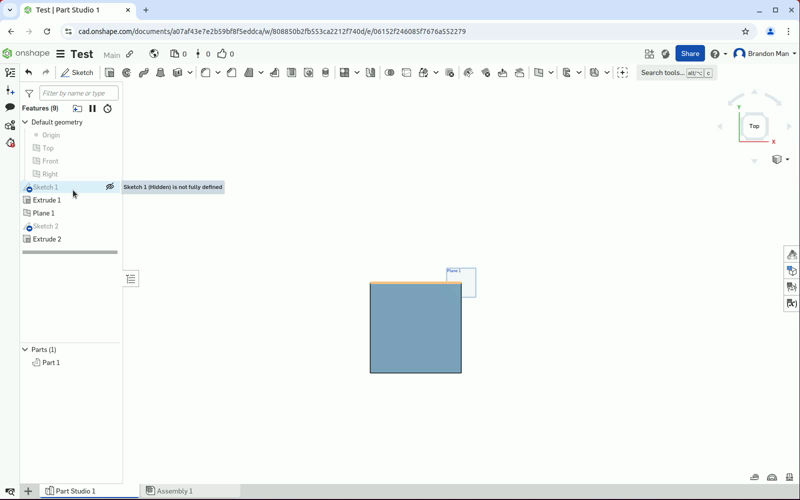
click(73, 189)
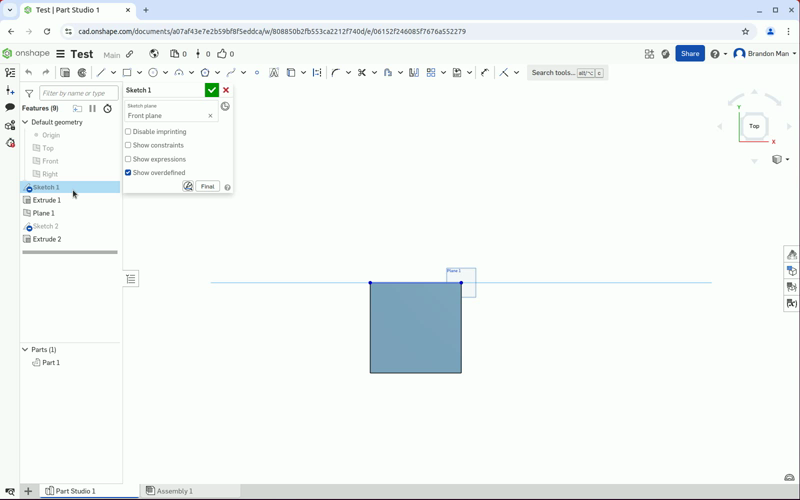
mouse_move(229, 92)
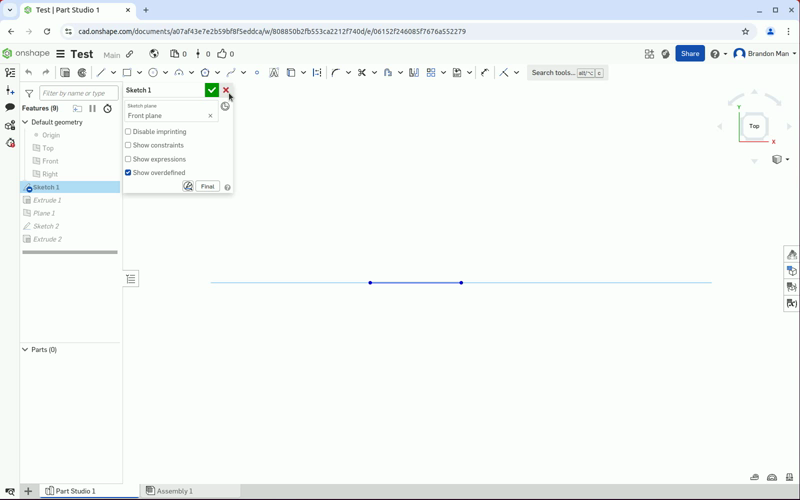
click(229, 92)
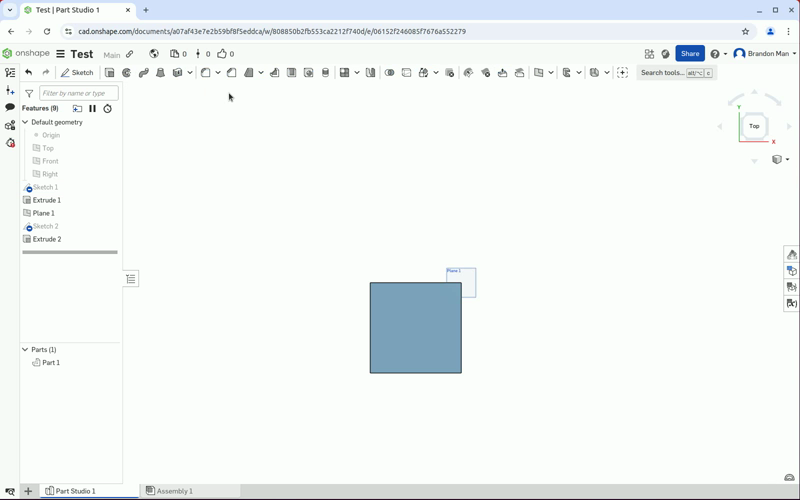
mouse_move(73, 352)
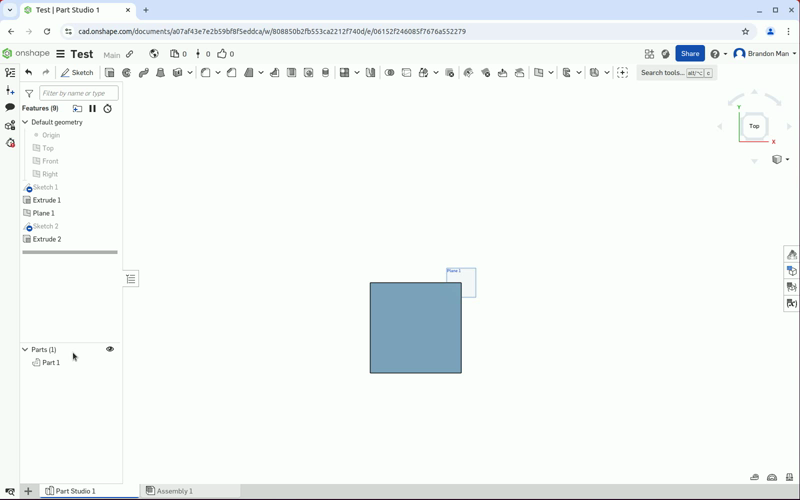
key(y)
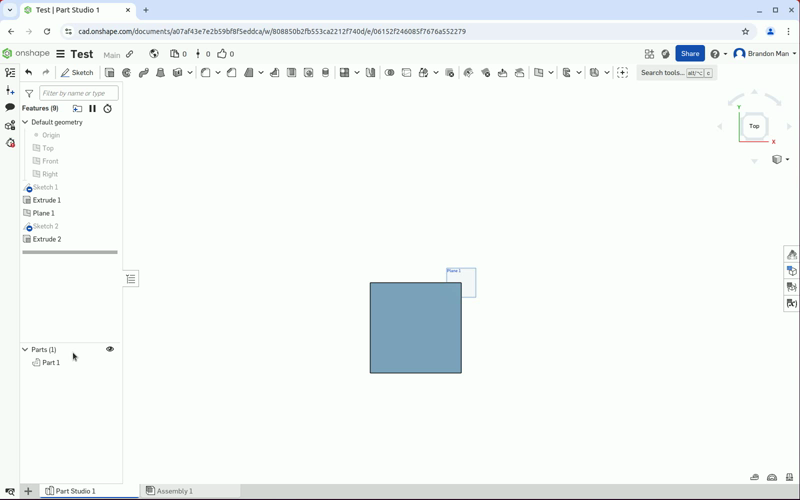
key(shift+p)
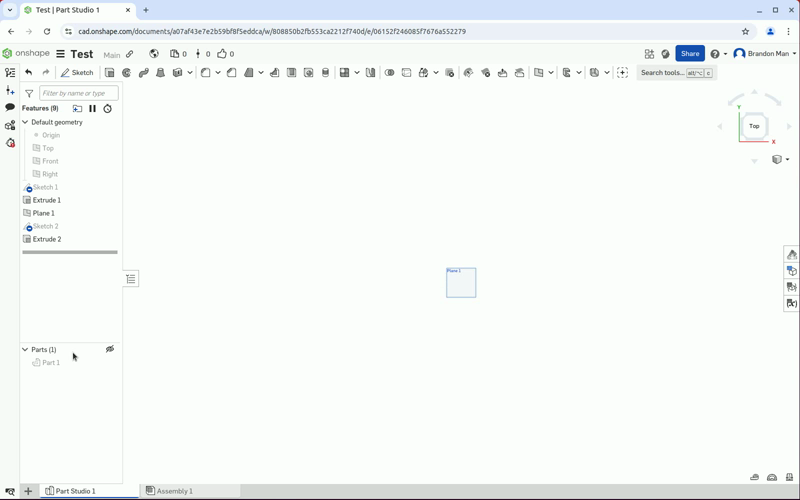
key(space)
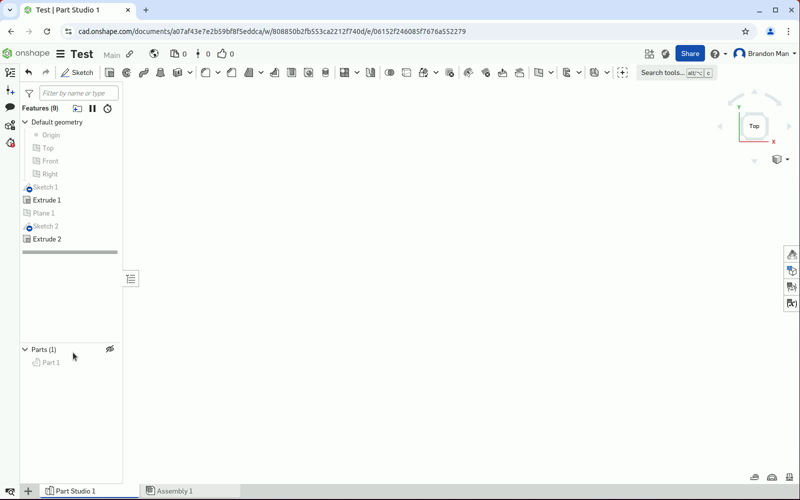
key_down(shift)
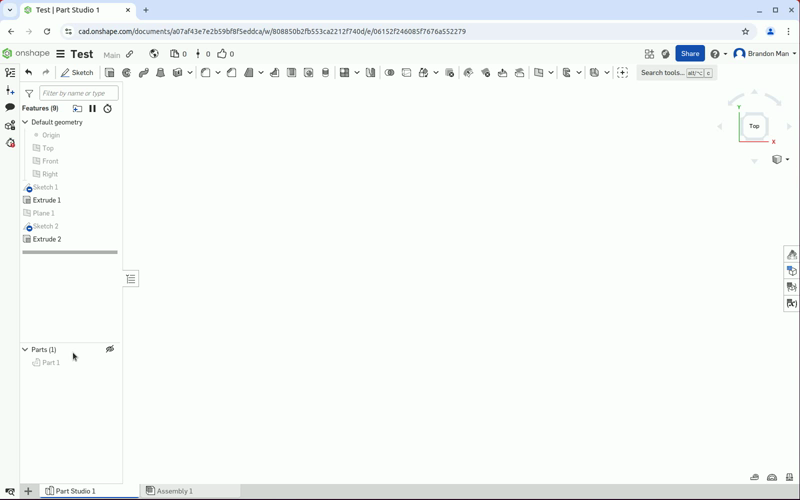
key(up)
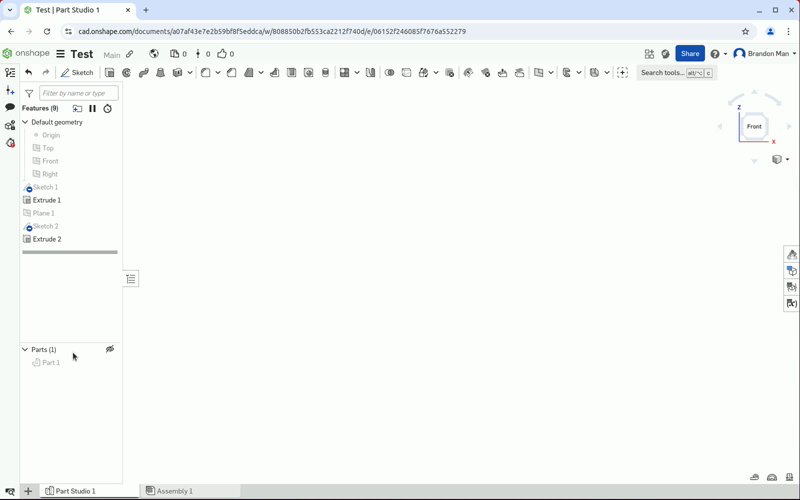
key_up(shift)
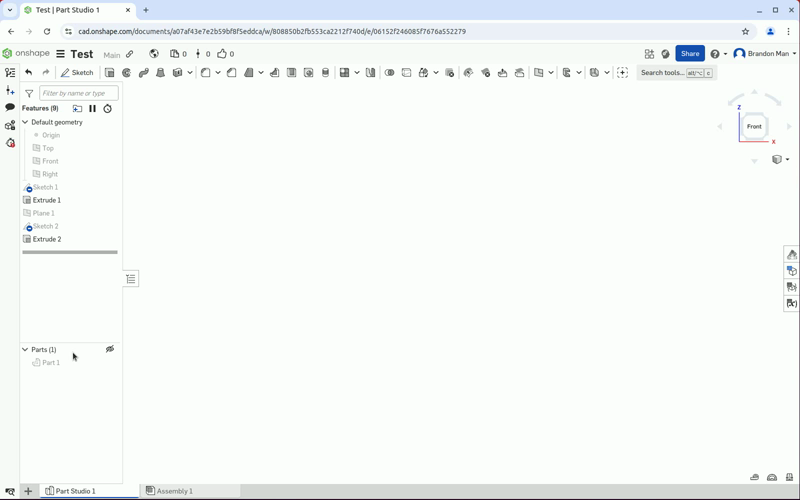
key(space)
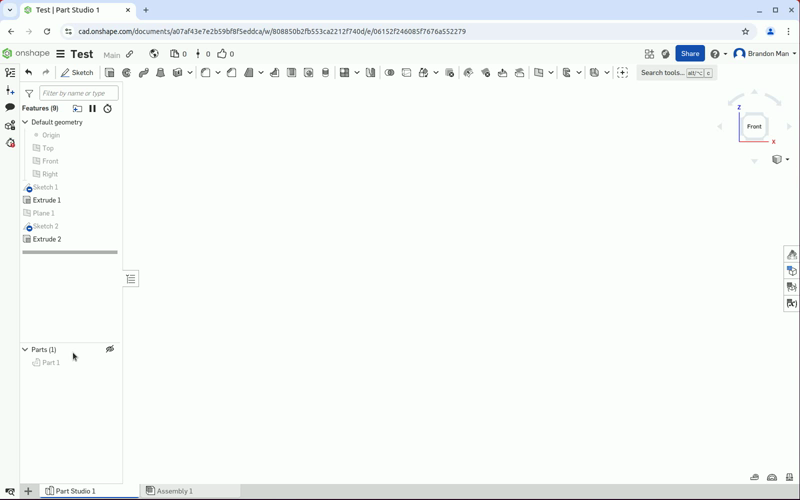
key_down(shift)
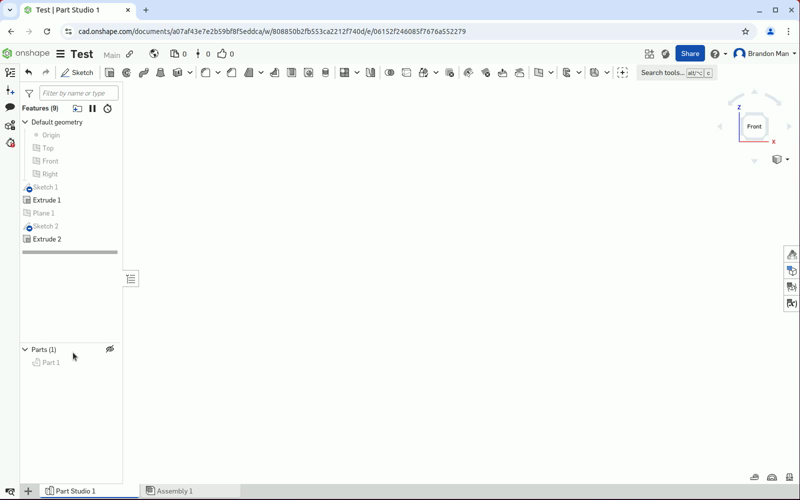
key(left)
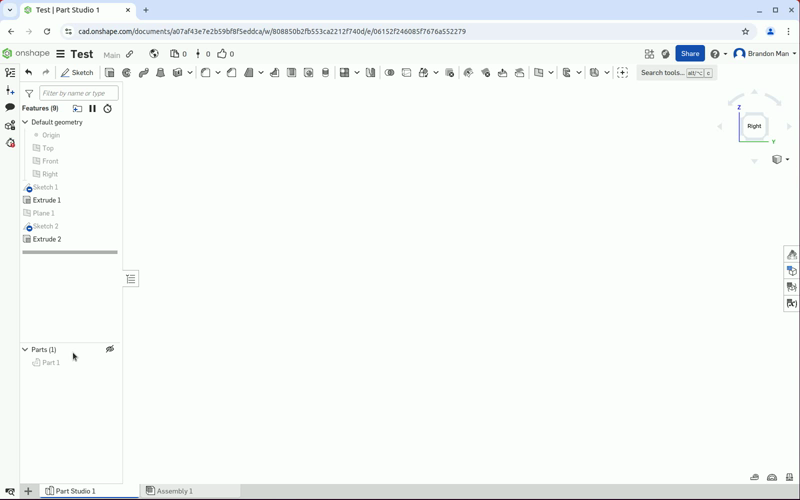
key_up(shift)
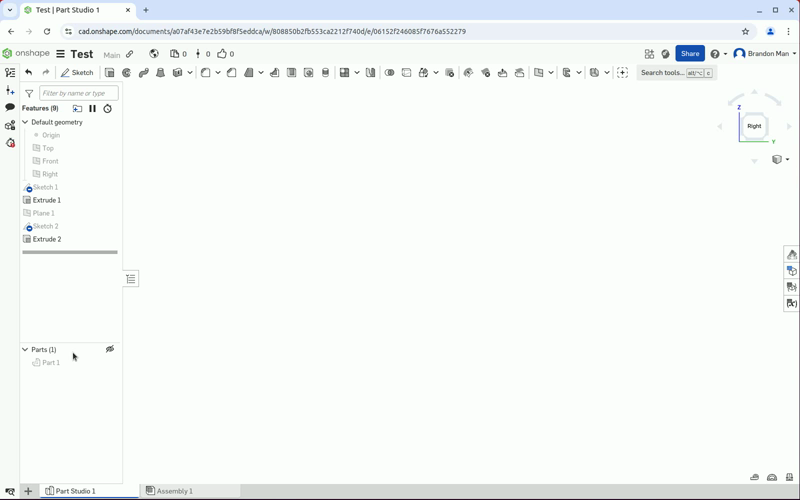
mouse_move(73, 352)
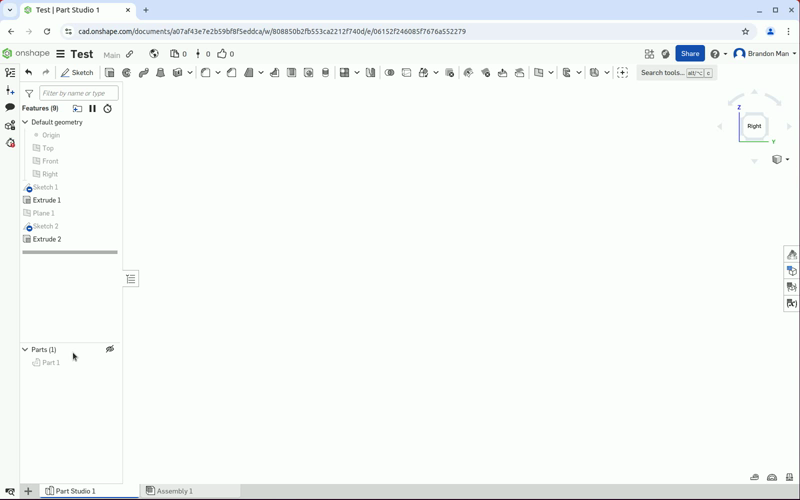
key(shift+y)
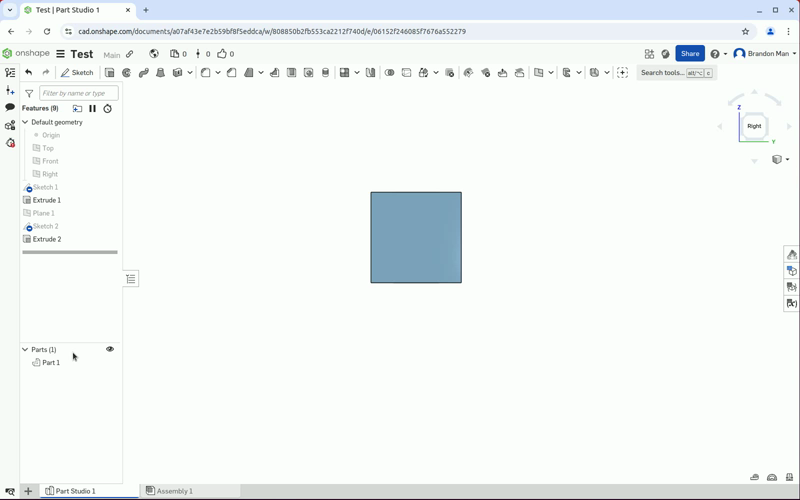
mouse_move(541, 75)
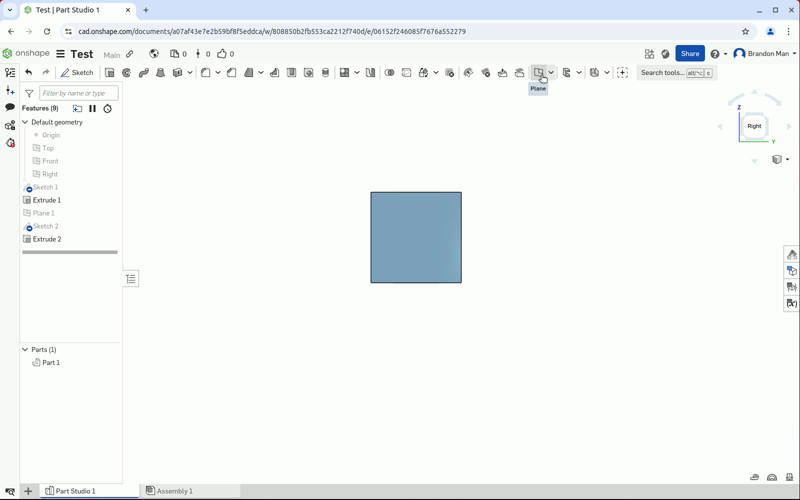
click(541, 75)
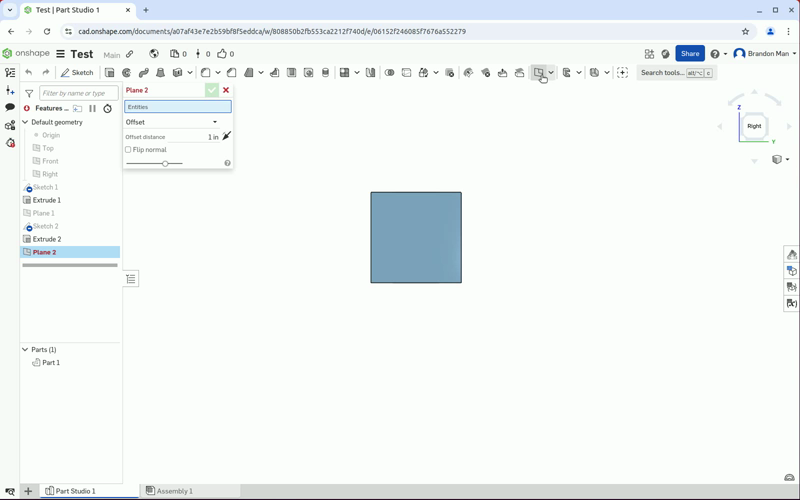
mouse_move(73, 176)
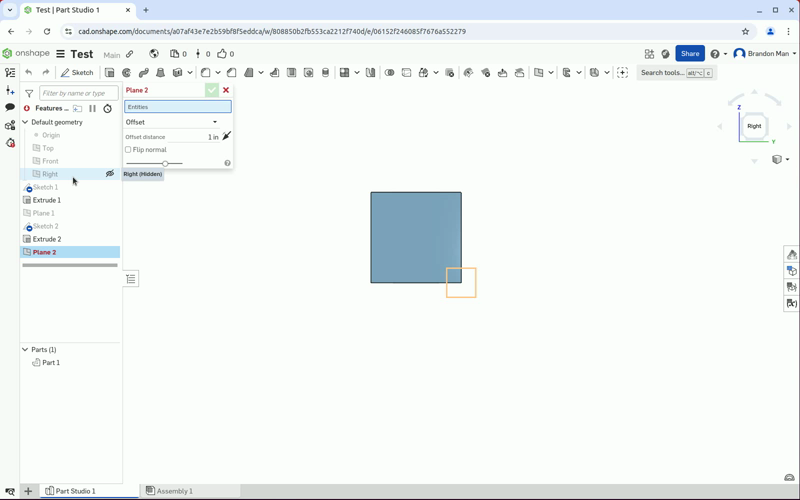
click(73, 176)
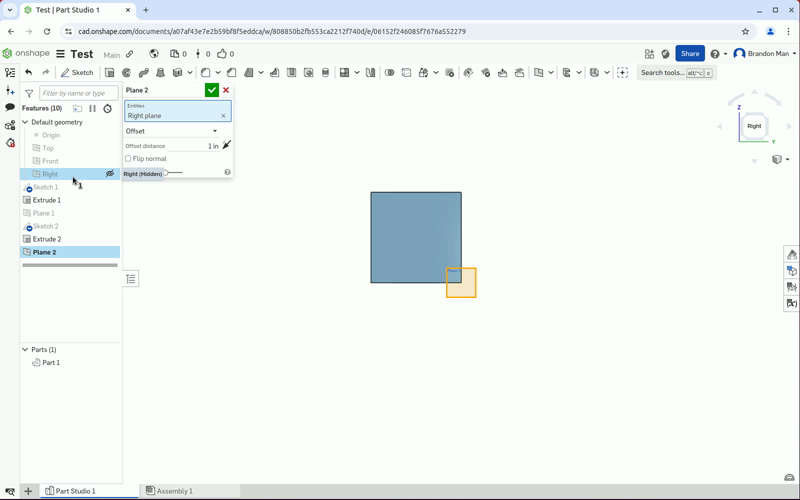
key(tab, 2)
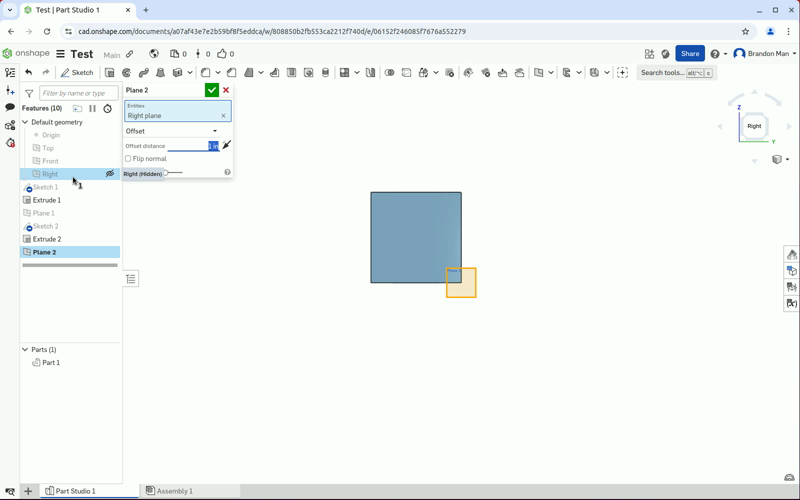
text(18.548)
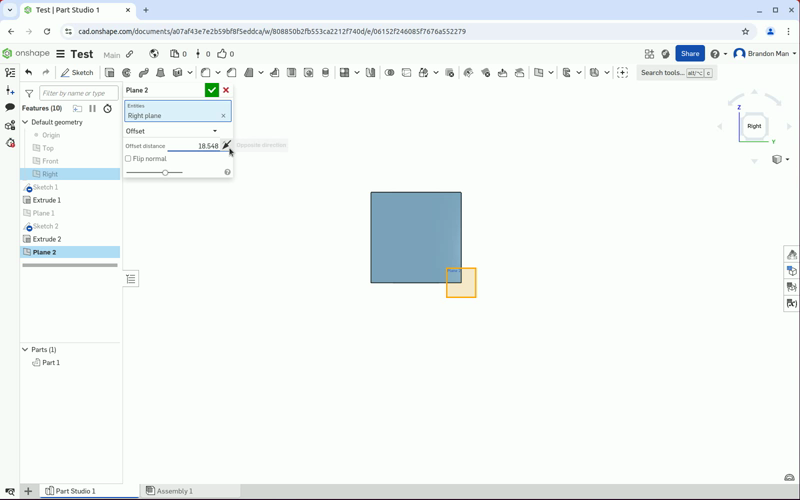
mouse_move(229, 147)
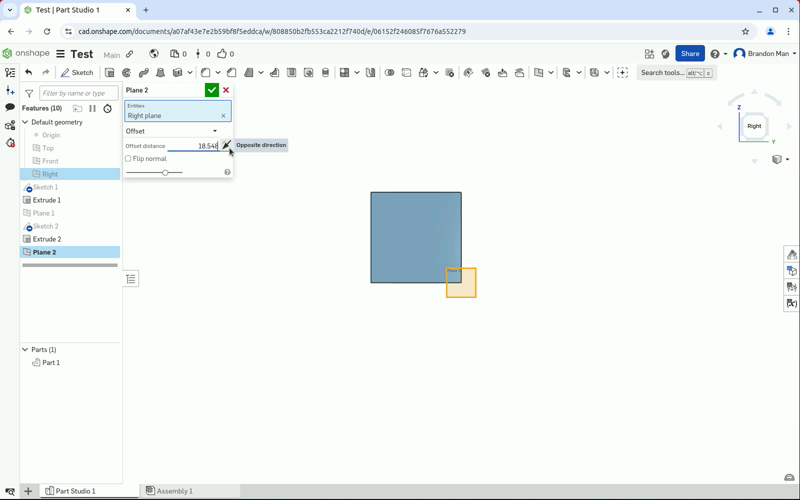
click(229, 147)
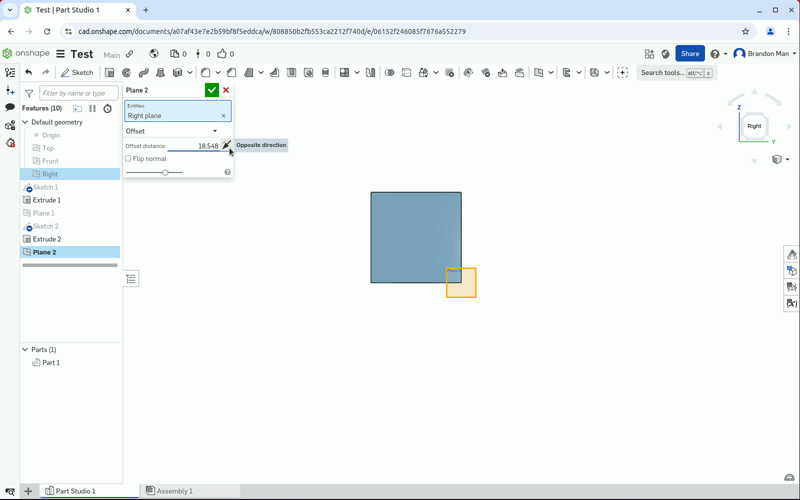
key(enter, 2)
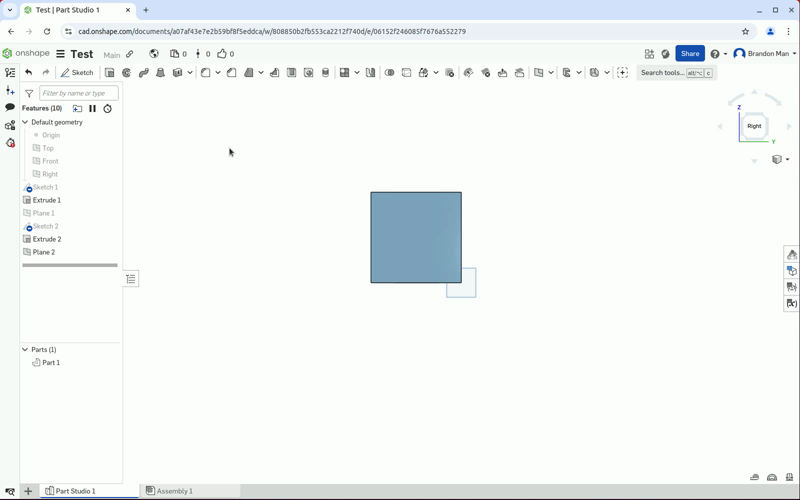
key(shift+s)
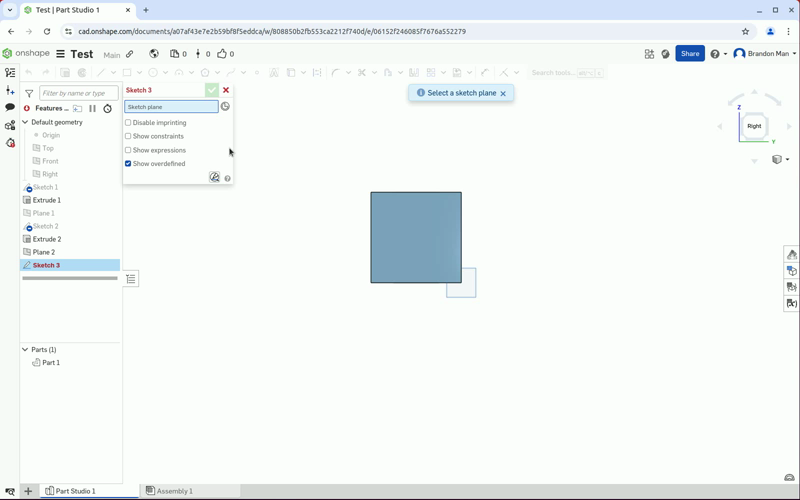
mouse_move(73, 254)
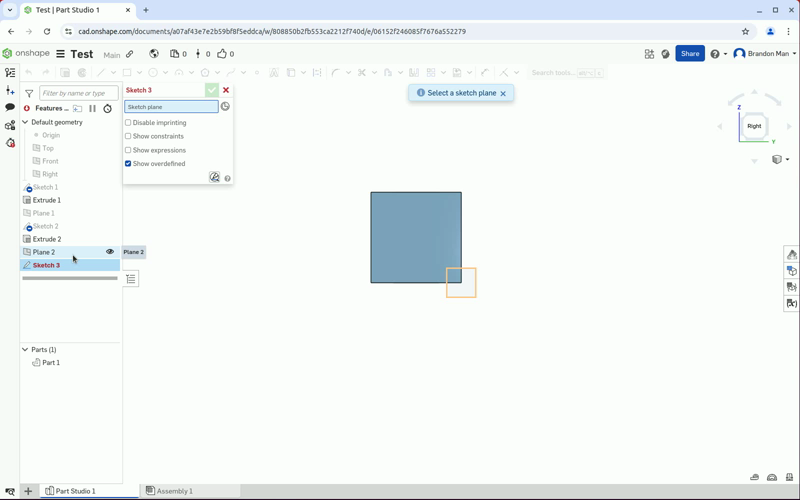
click(73, 254)
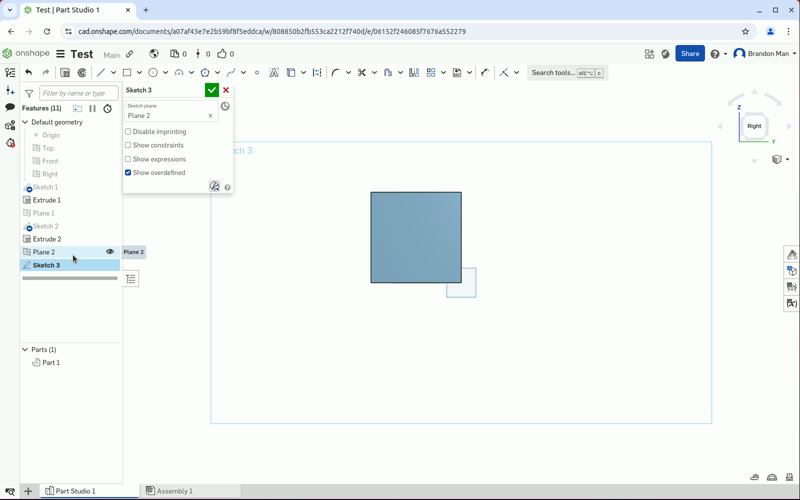
mouse_move(73, 352)
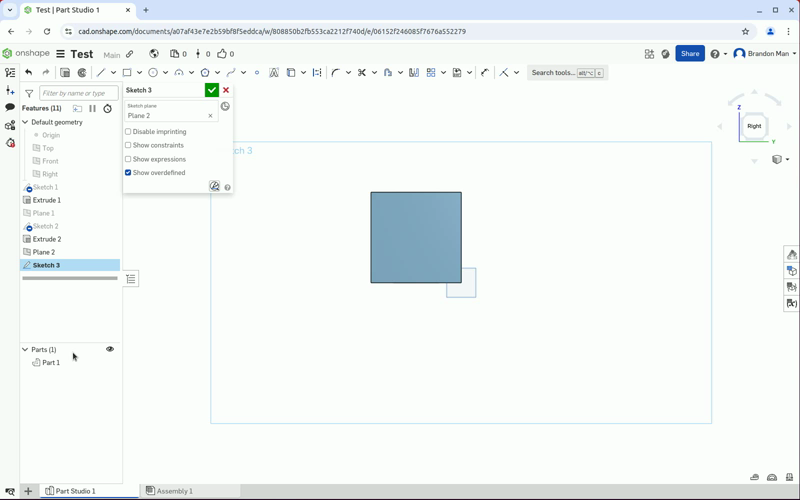
key(y)
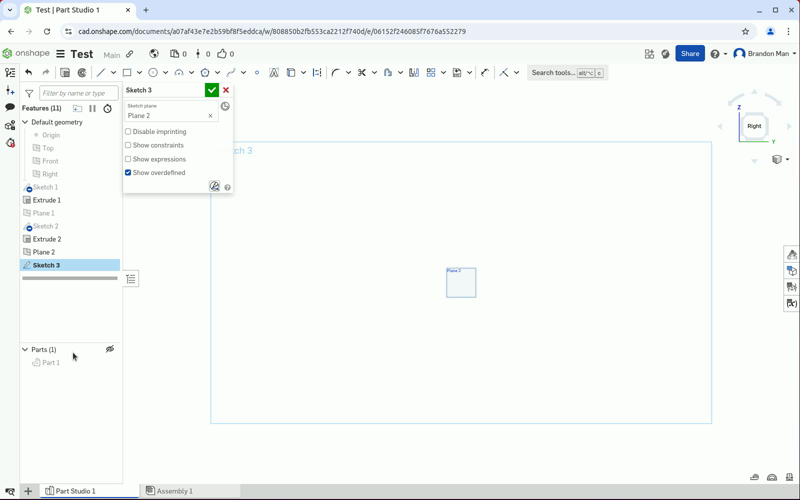
key(l)
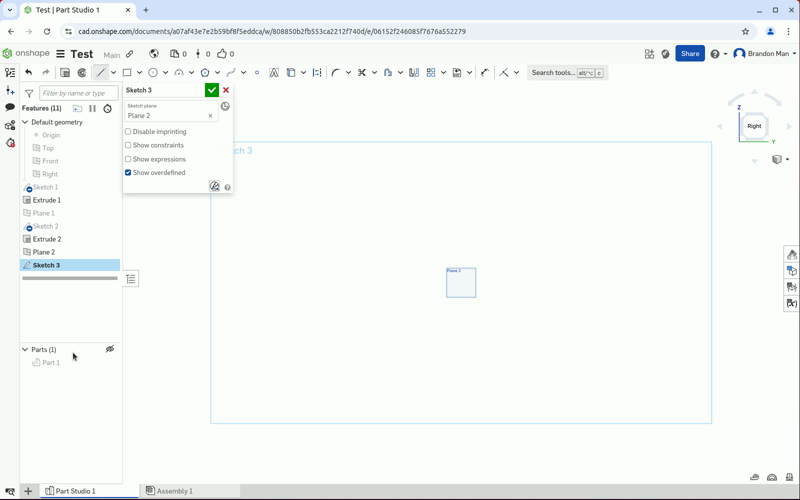
key_down(shift)
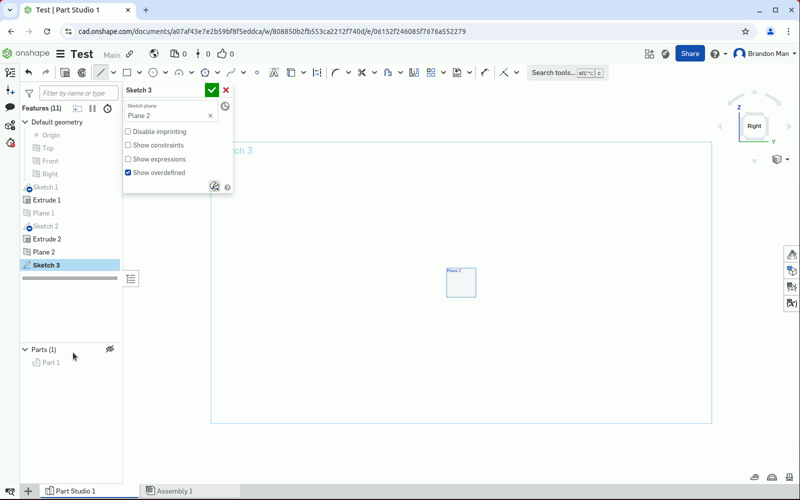
mouse_move(392, 260)
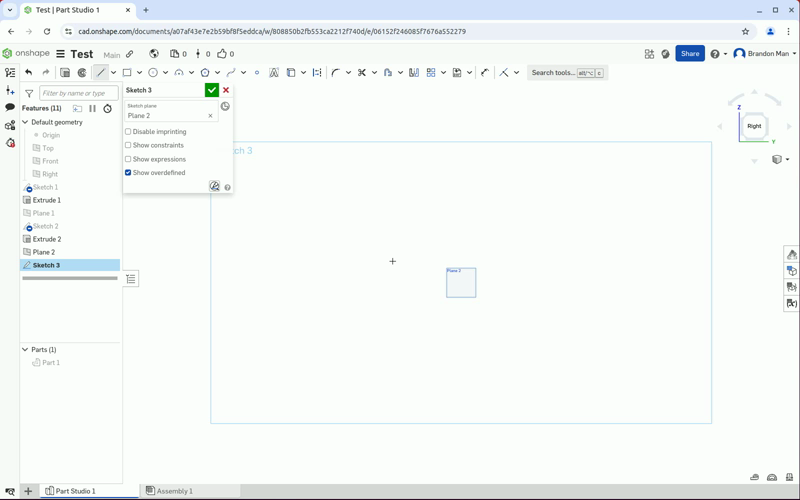
click(392, 260)
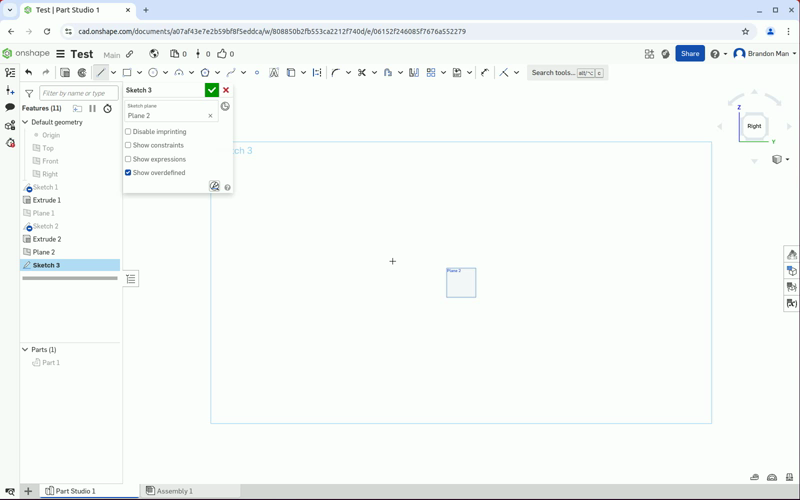
key_up(shift)
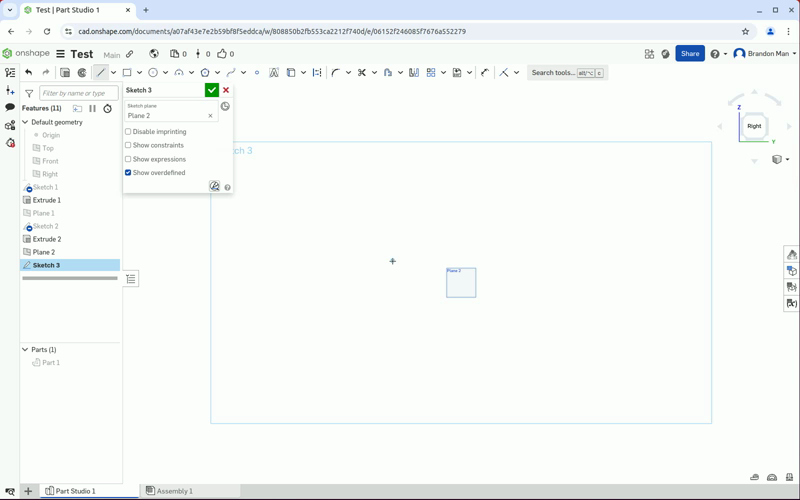
key_down(shift)
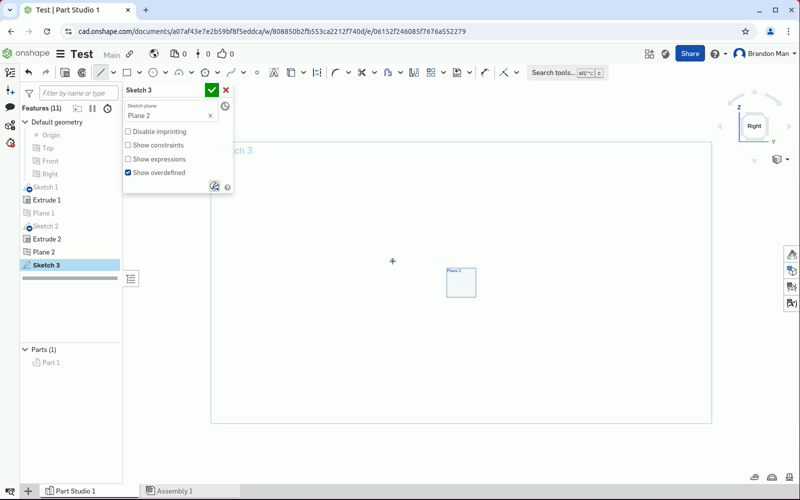
mouse_move(422, 260)
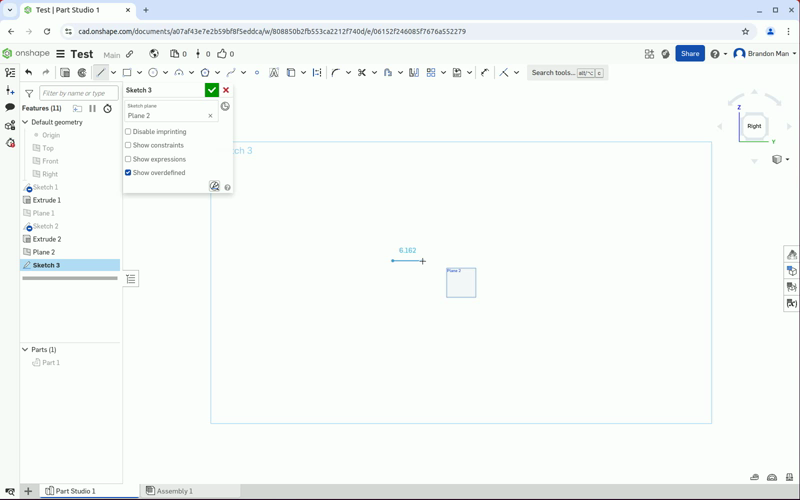
mouse_move(437, 260)
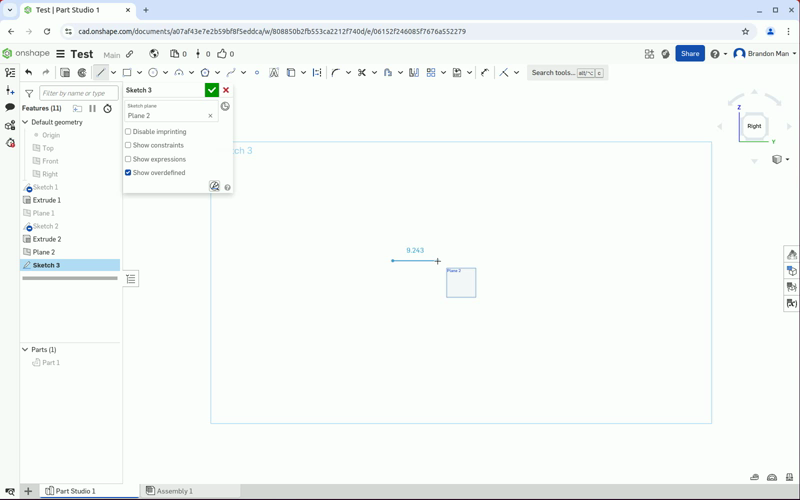
click(437, 260)
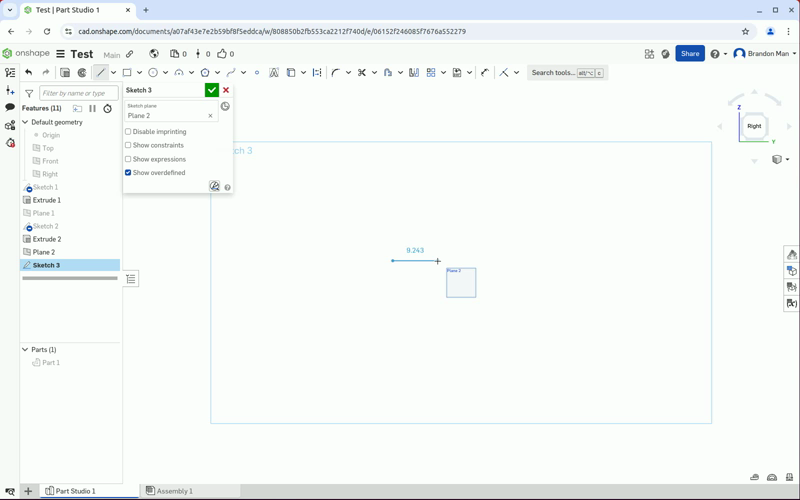
key_up(shift)
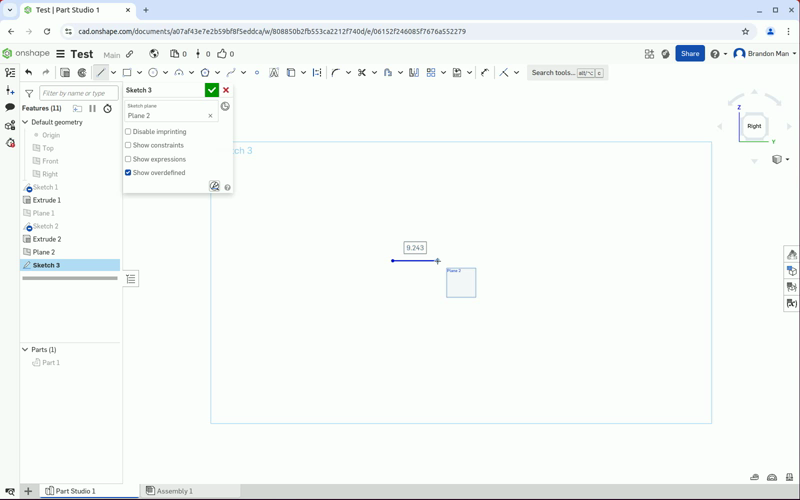
key_down(shift)
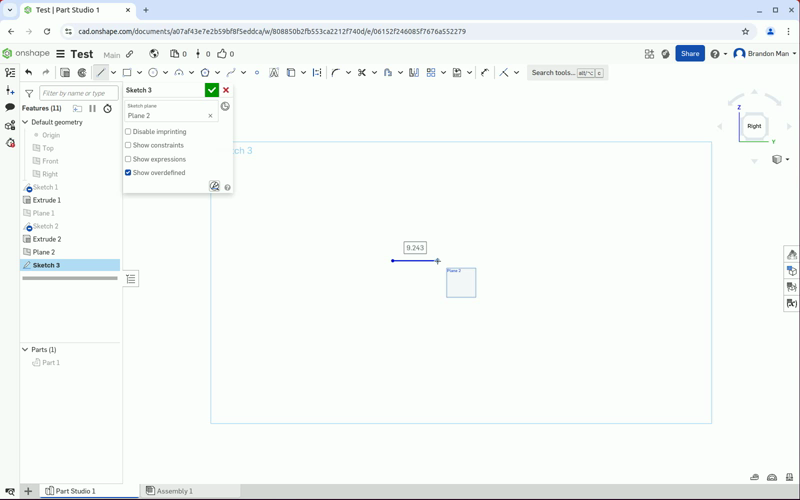
mouse_move(467, 260)
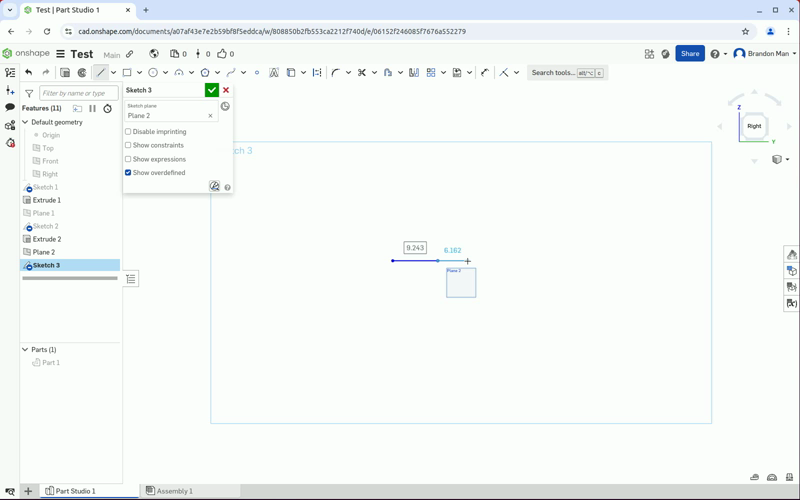
mouse_move(437, 215)
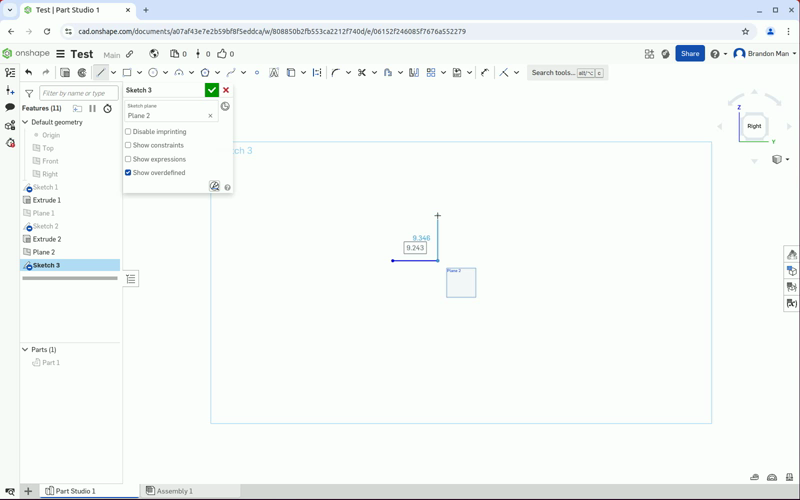
click(437, 215)
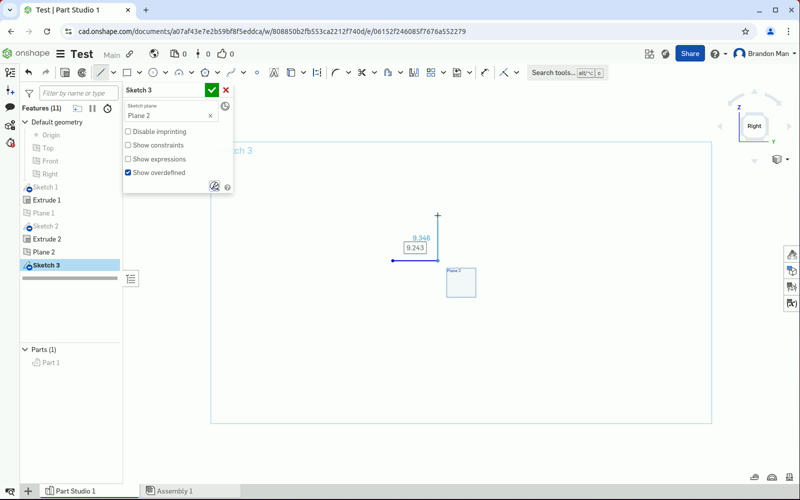
key_up(shift)
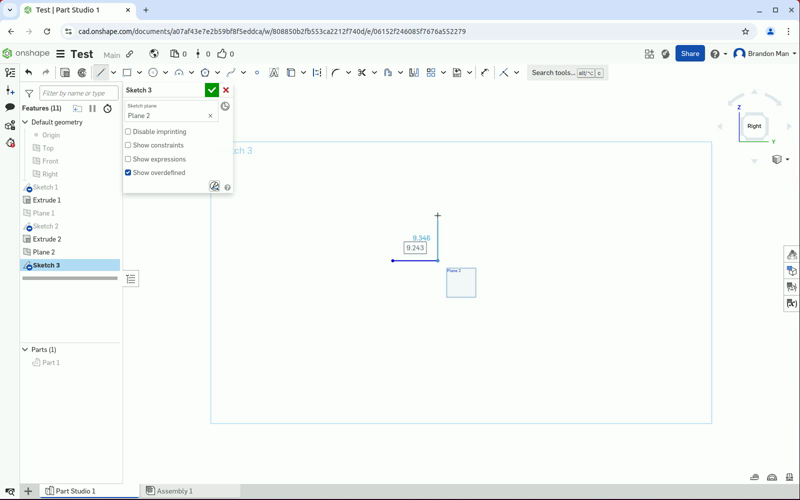
key_down(shift)
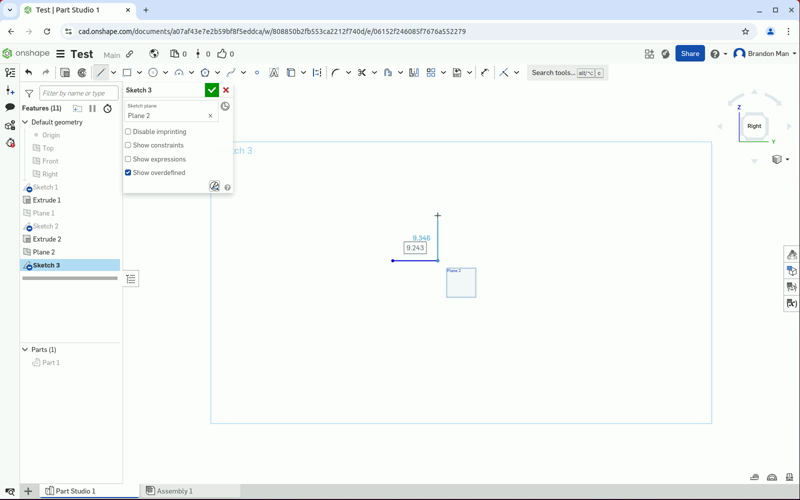
mouse_move(467, 215)
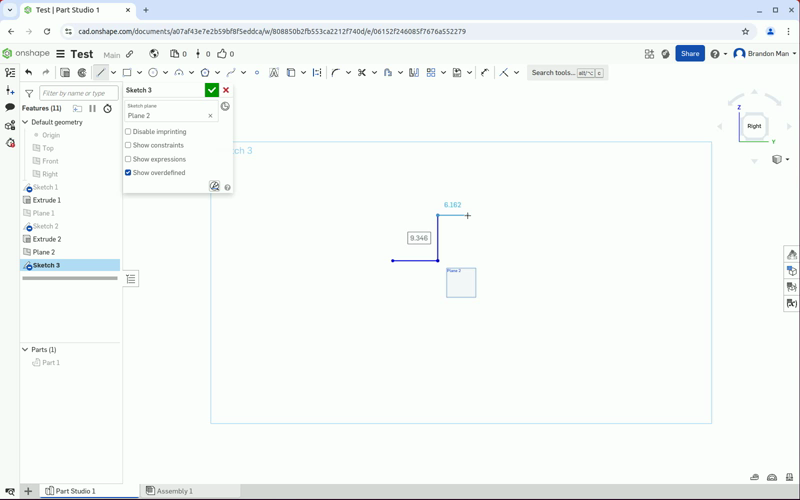
mouse_move(392, 215)
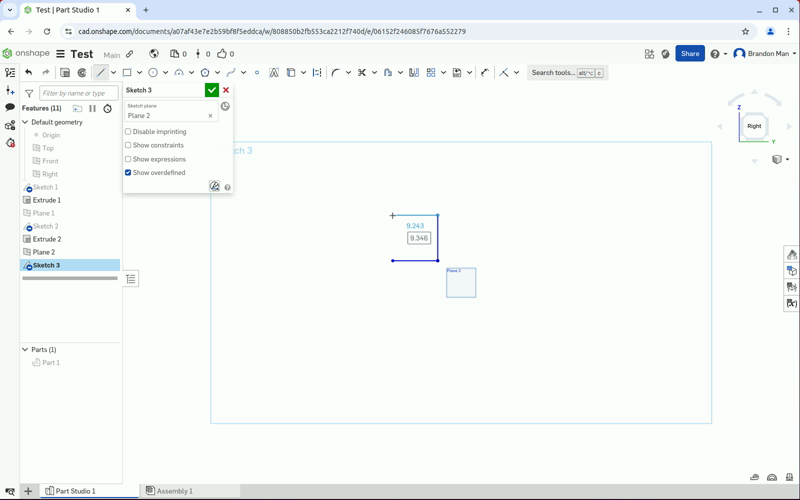
click(392, 215)
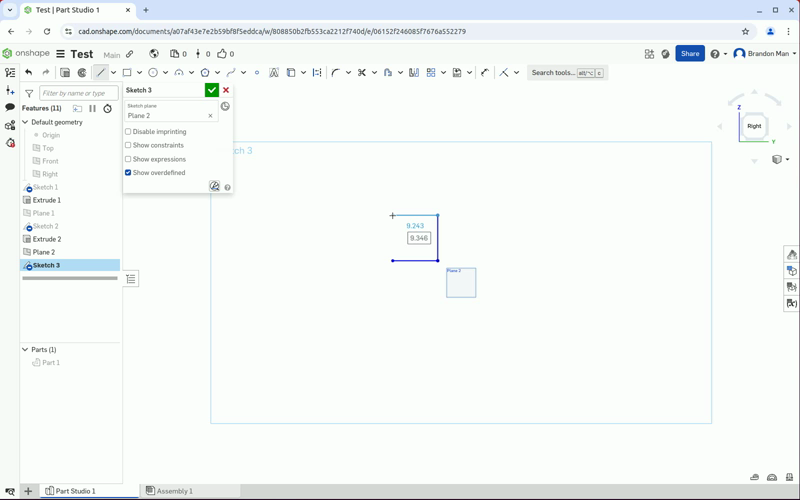
key_up(shift)
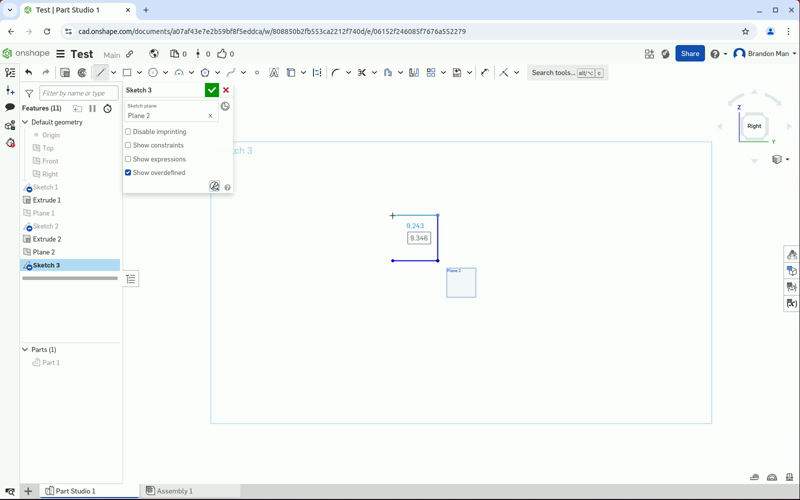
mouse_move(422, 215)
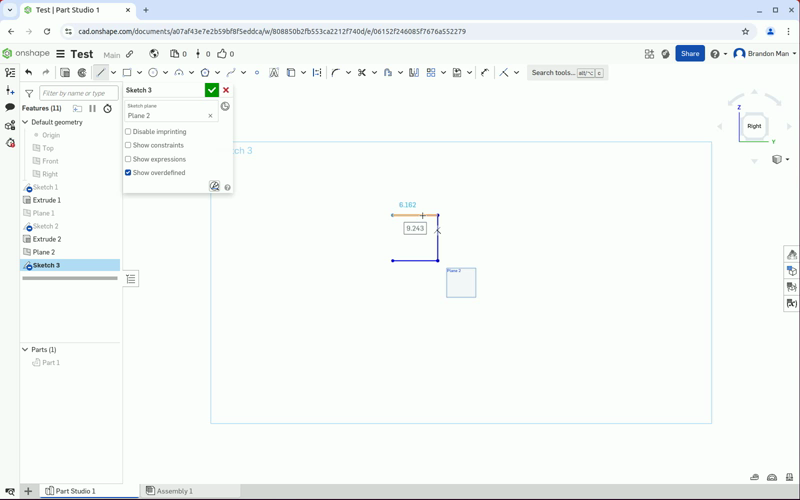
key_down(shift)
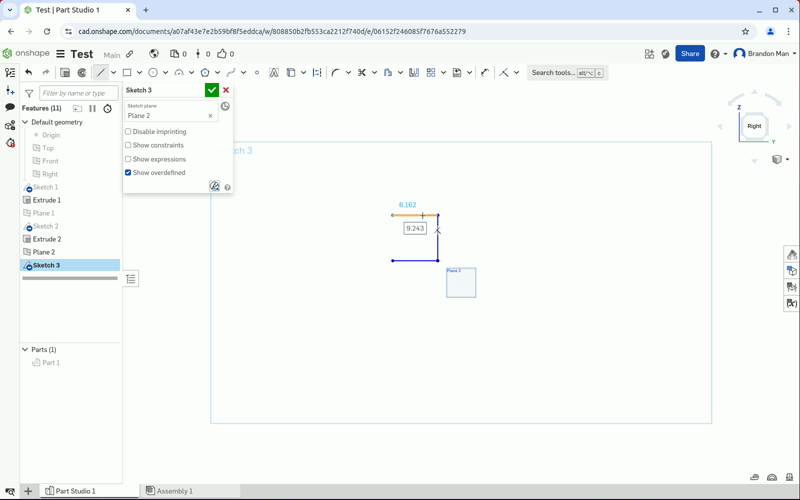
mouse_move(392, 260)
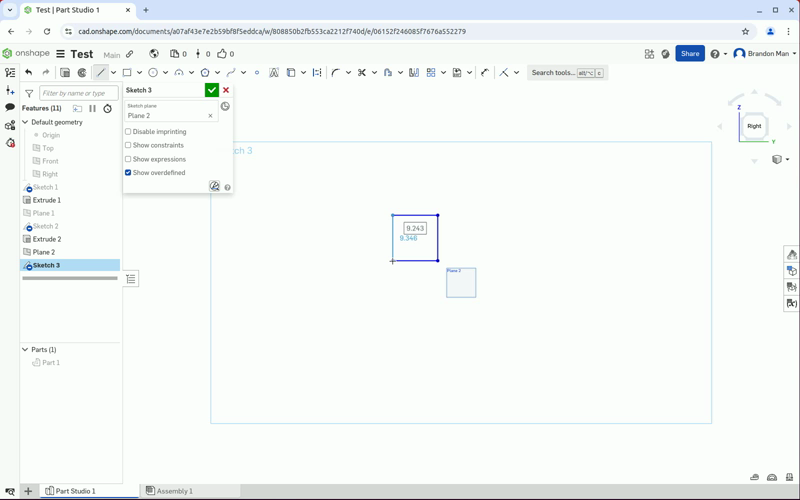
key_up(shift)
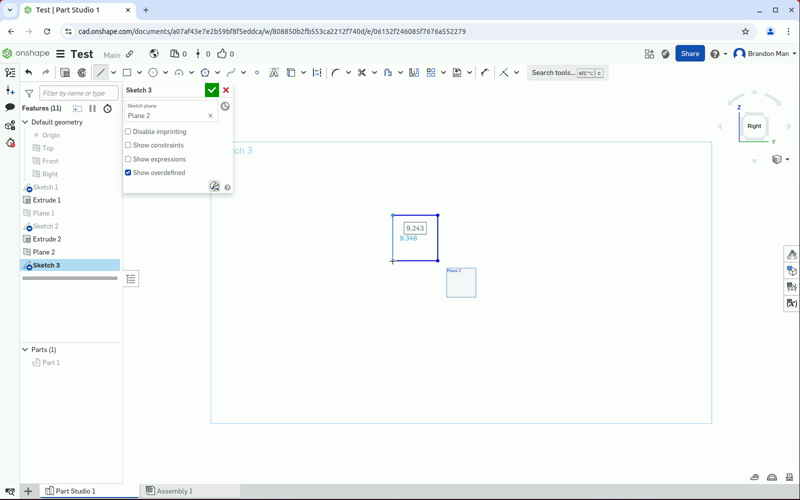
click(392, 260)
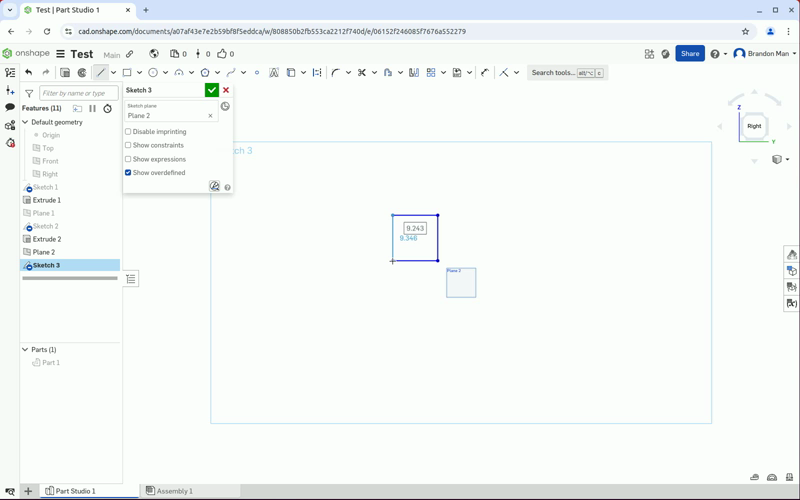
key(esc)
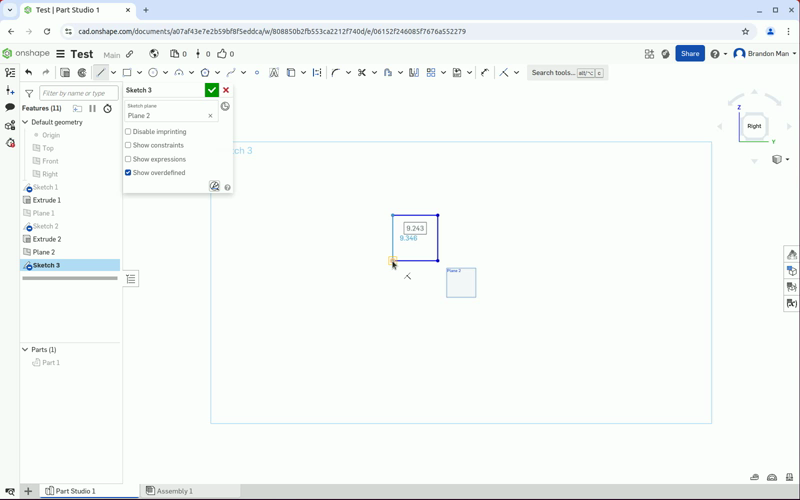
mouse_move(434, 255)
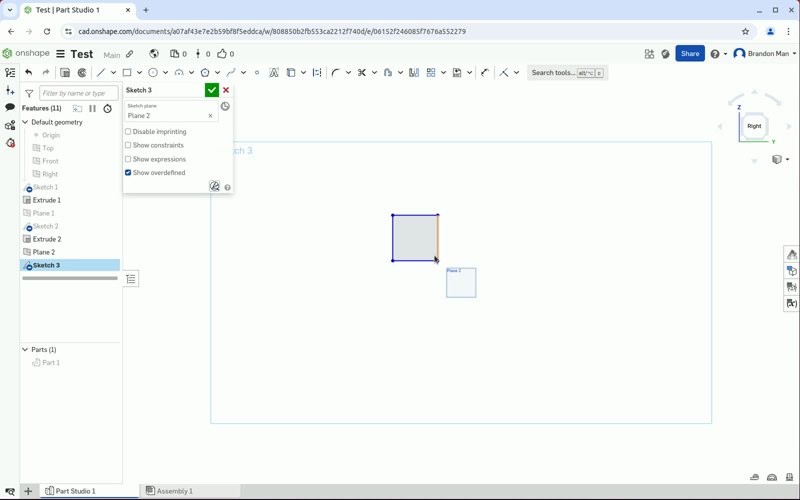
click(434, 255)
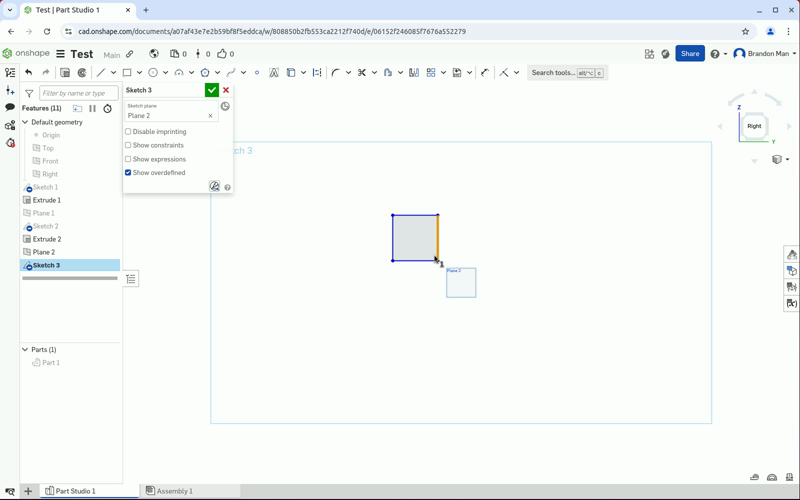
mouse_move(73, 352)
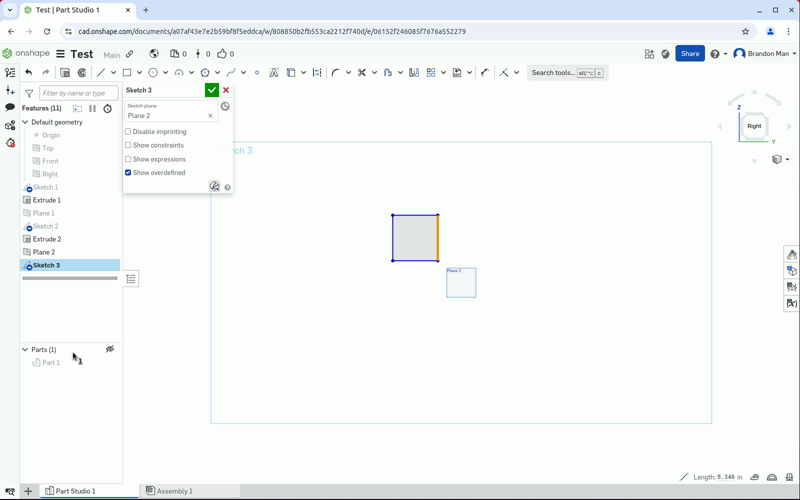
key(shift+y)
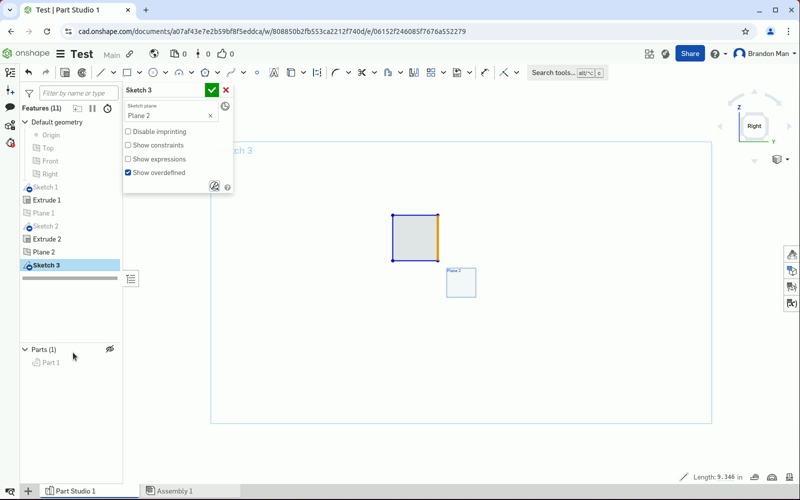
key(shift+e)
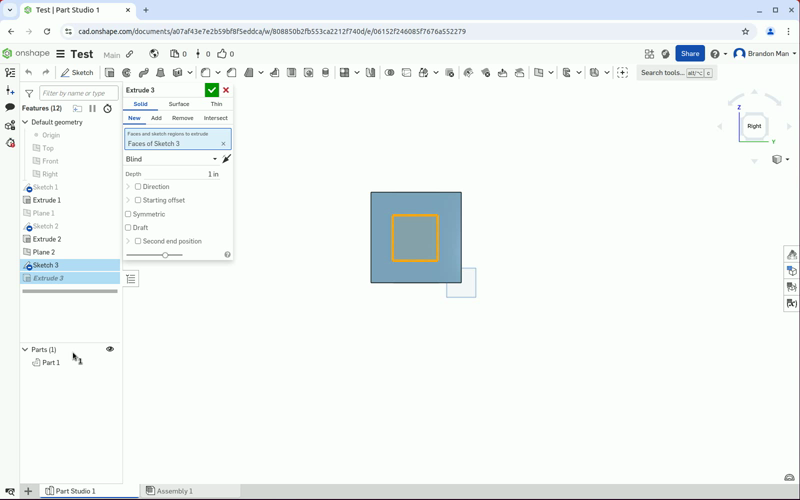
mouse_move(143, 106)
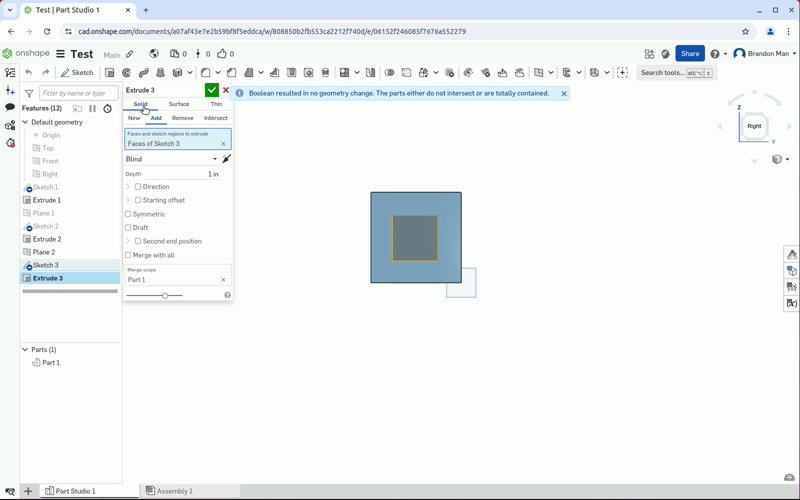
click(143, 106)
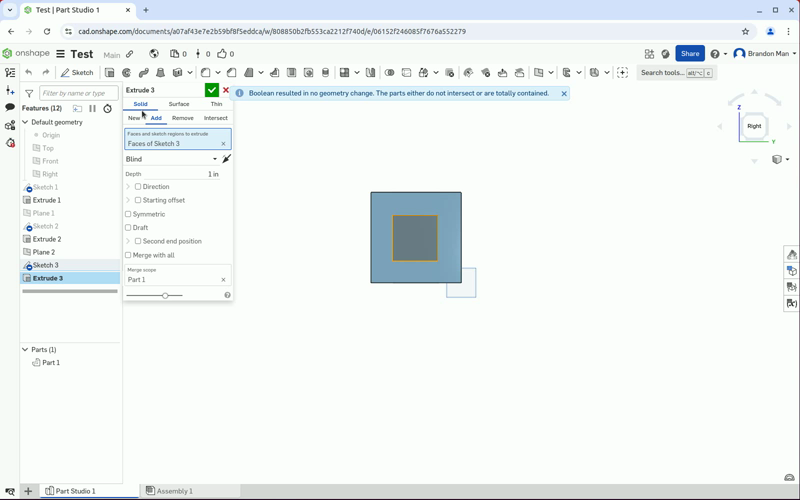
mouse_move(137, 120)
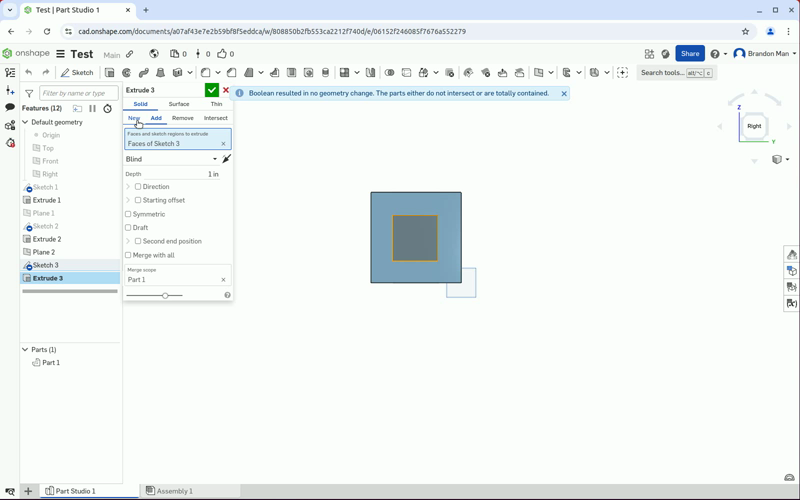
click(137, 120)
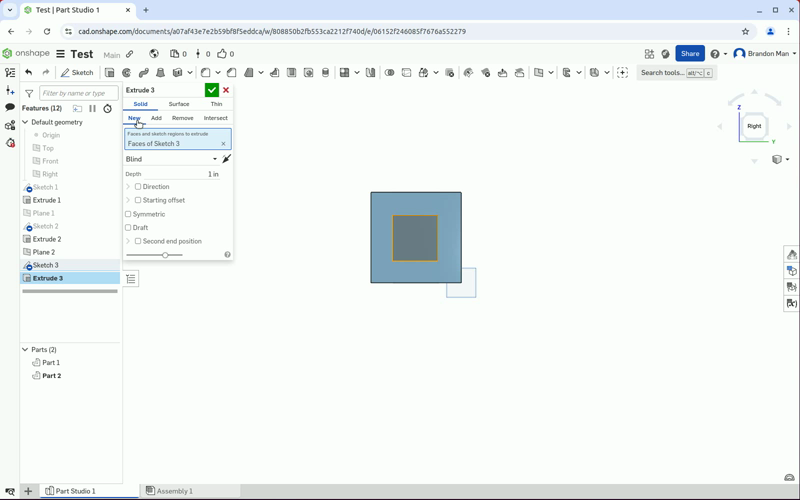
key(tab, 4)
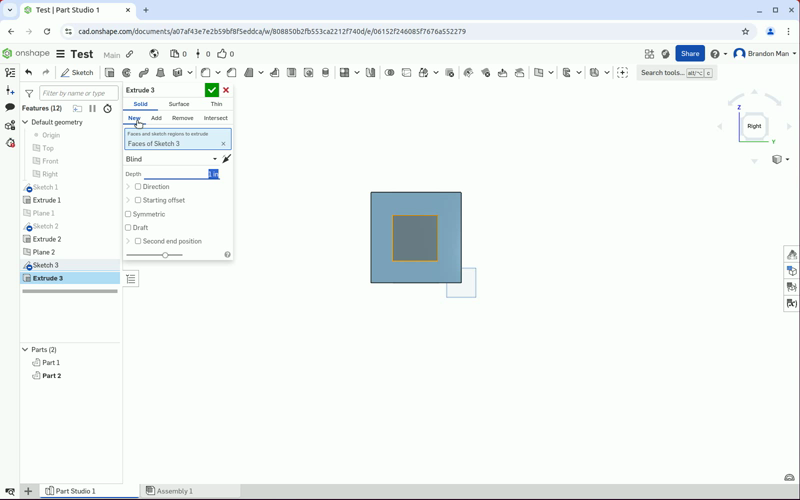
text(4.574)
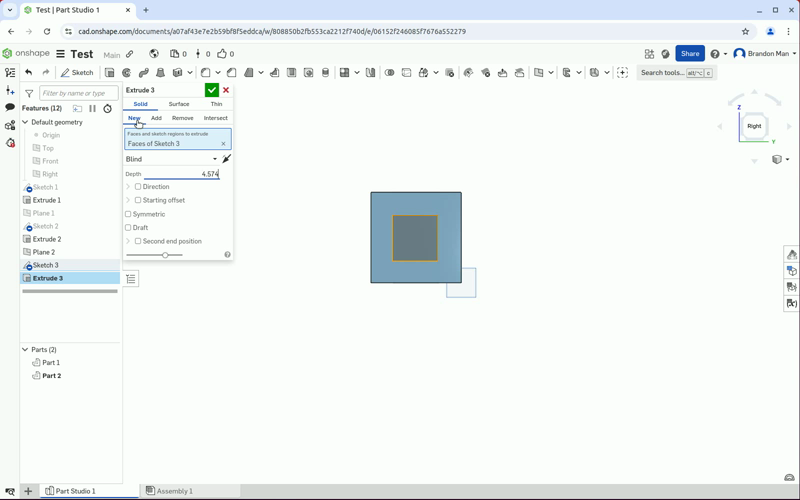
key(enter)
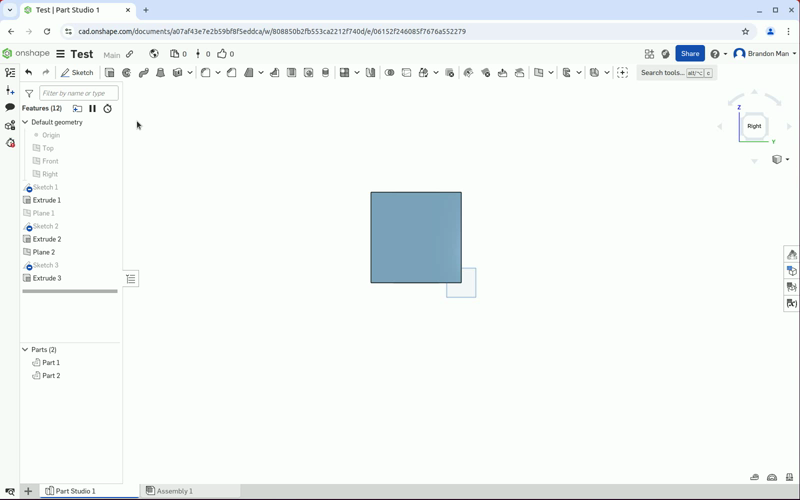
key(shift+h)
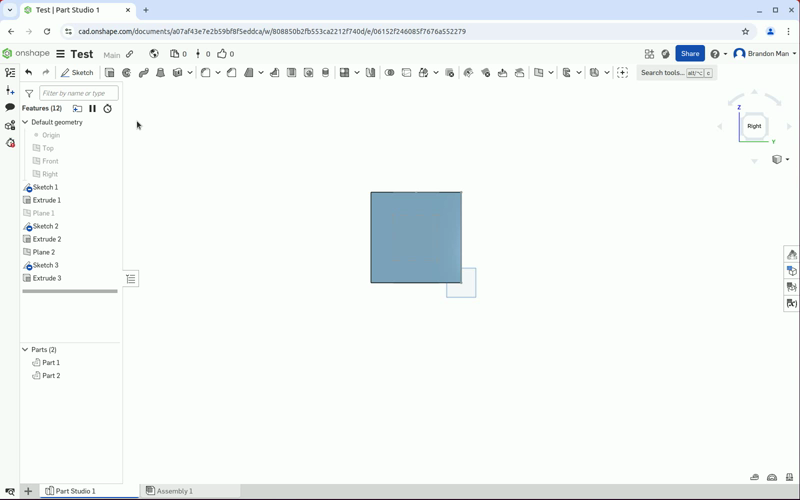
key(shift+h)
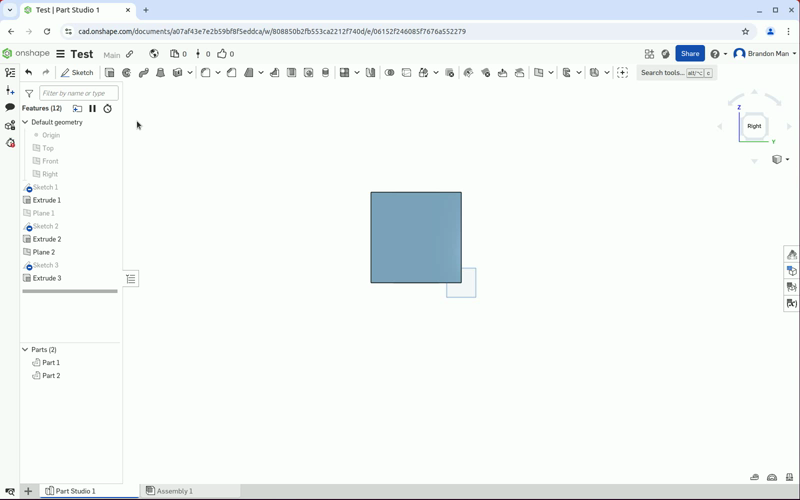
mouse_move(73, 189)
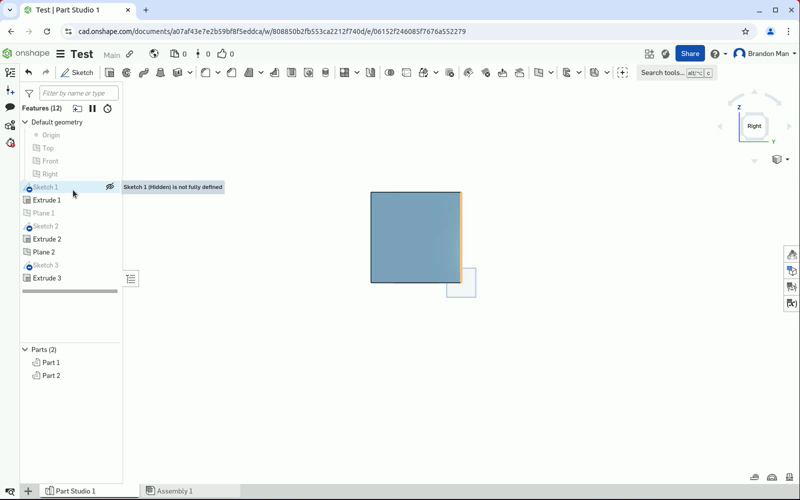
click(73, 189)
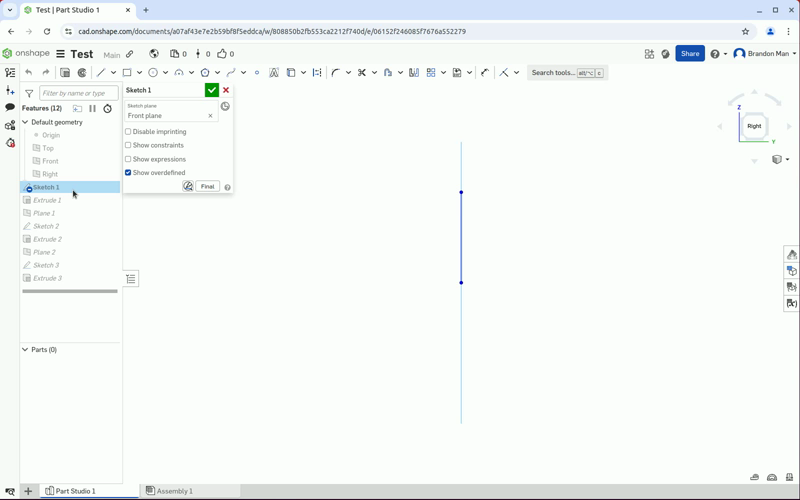
mouse_move(229, 92)
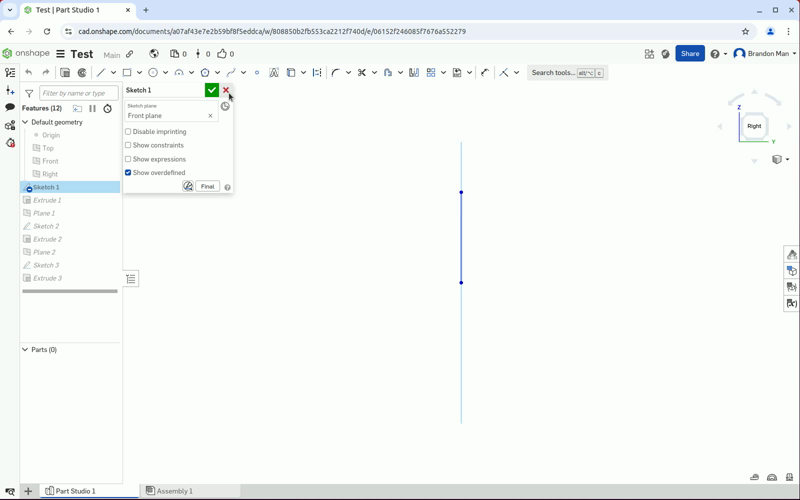
click(229, 92)
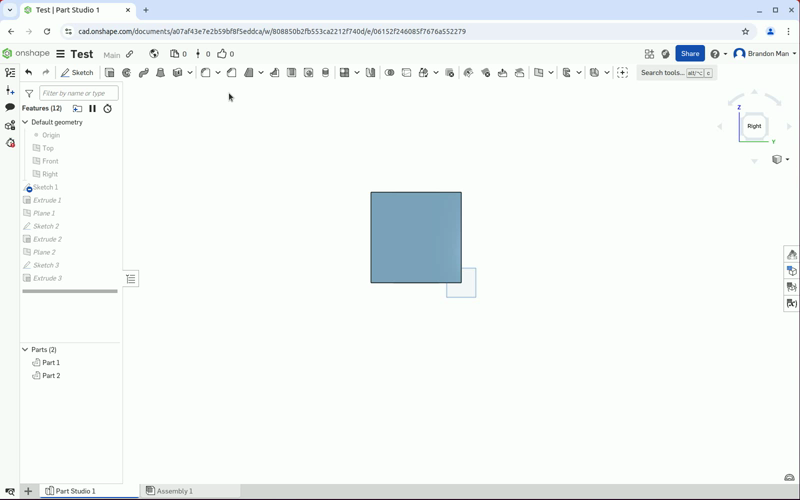
mouse_move(73, 352)
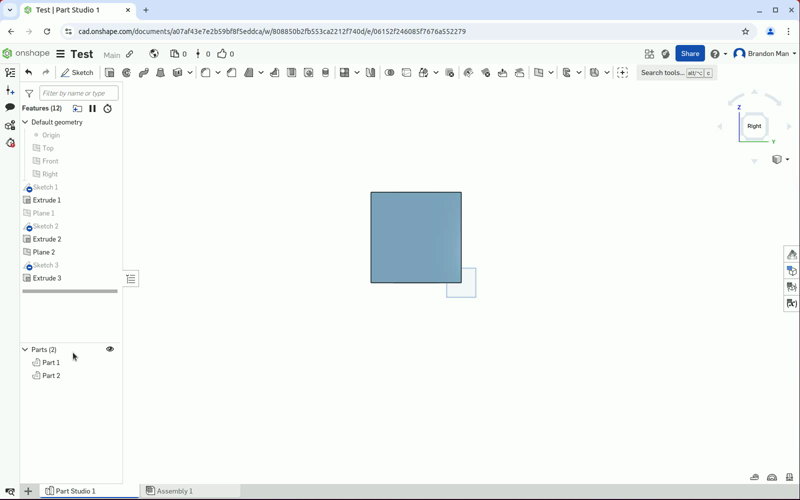
key(y)
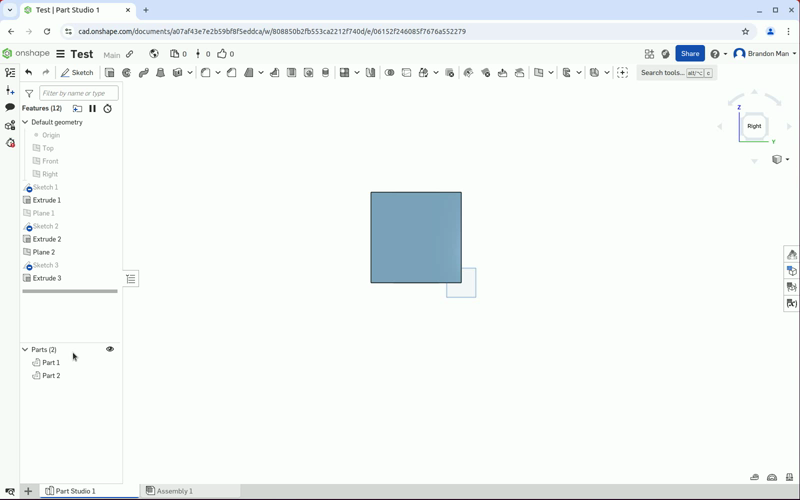
key(shift+p)
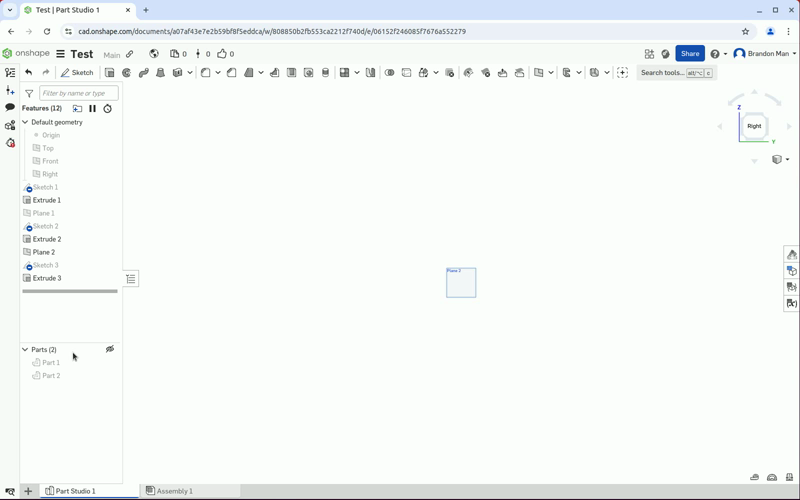
key(space)
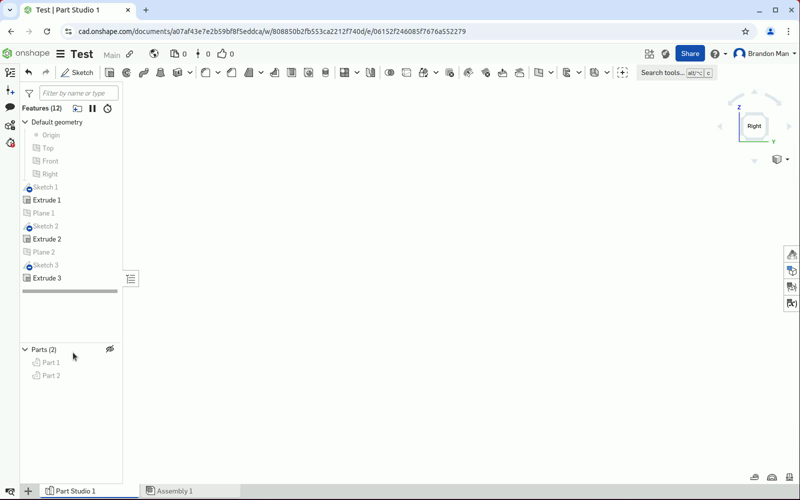
key_down(shift)
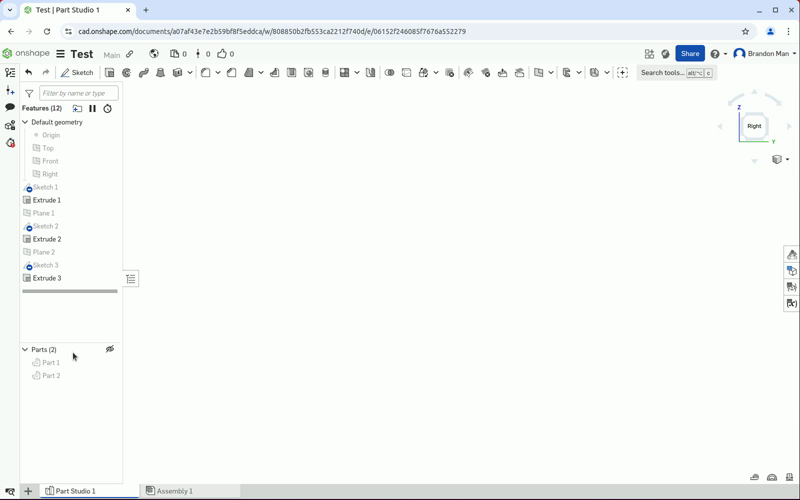
key(right)
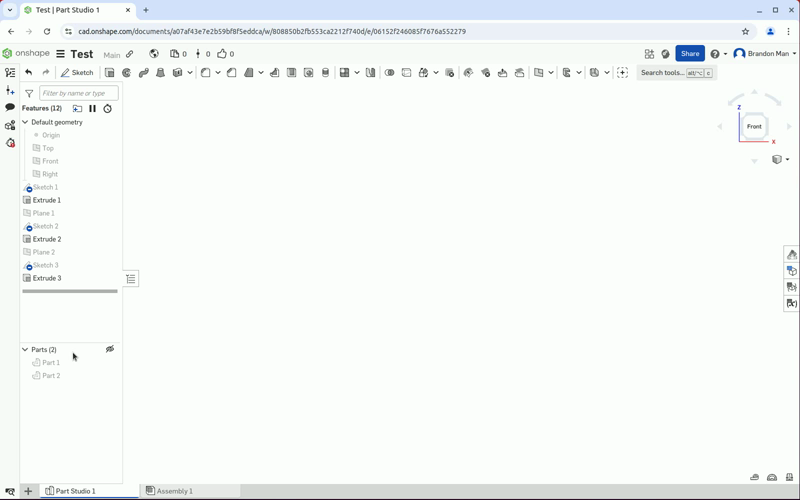
key_up(shift)
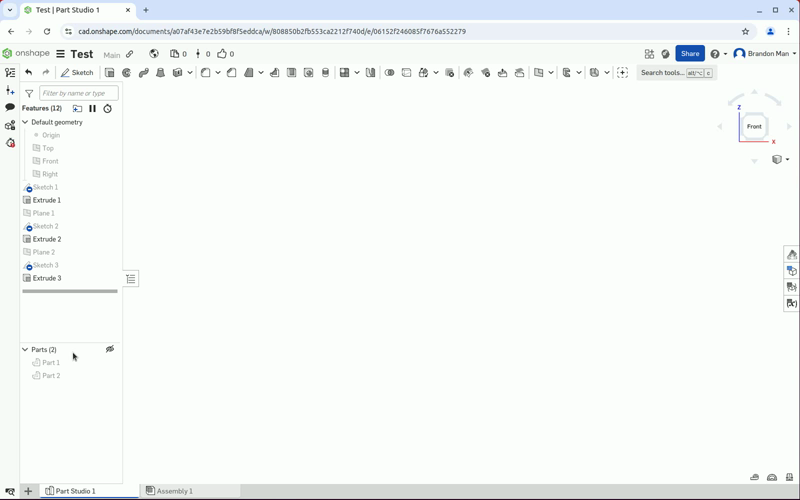
mouse_move(73, 352)
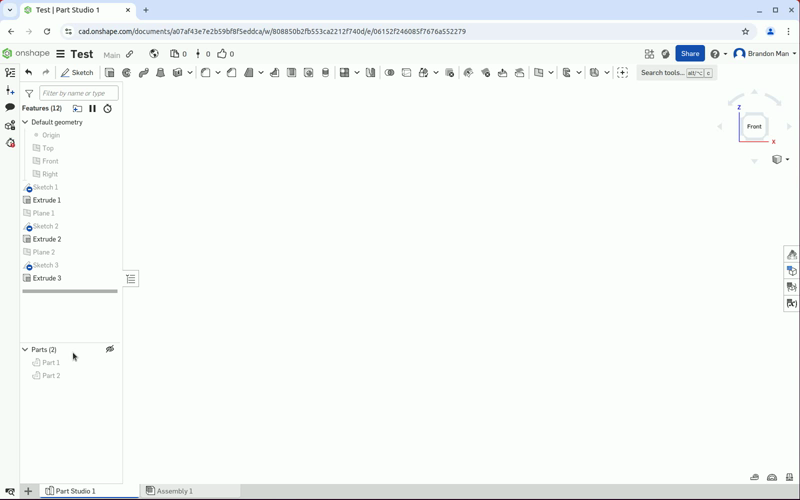
key(shift+y)
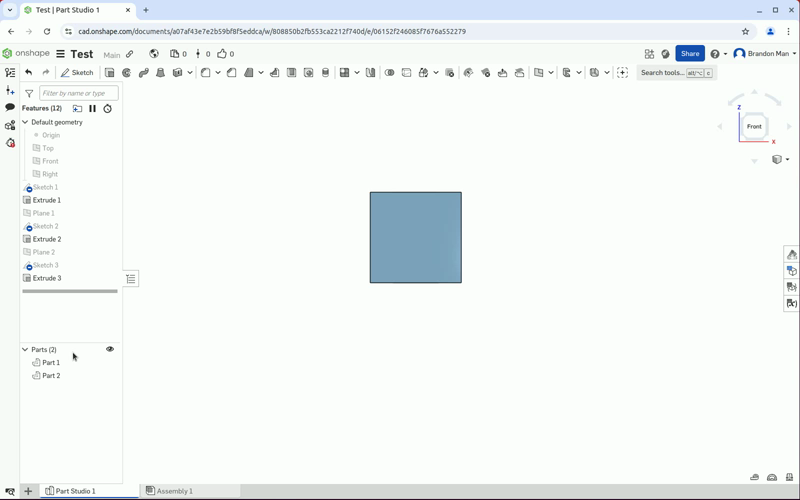
mouse_move(541, 75)
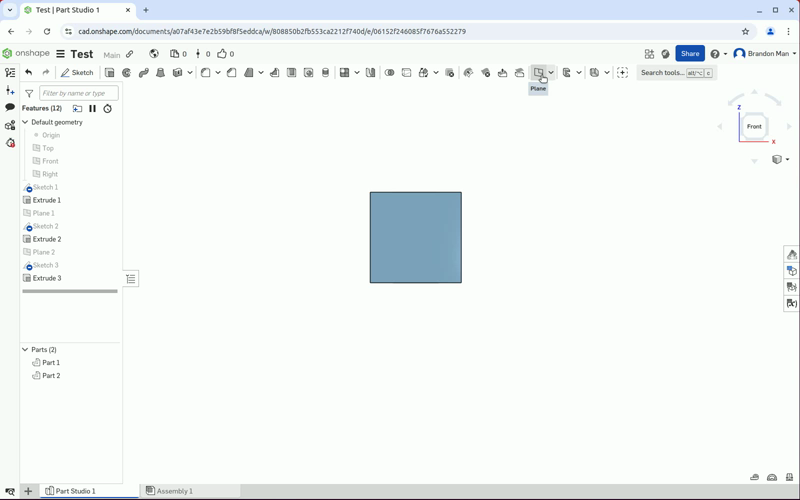
click(541, 75)
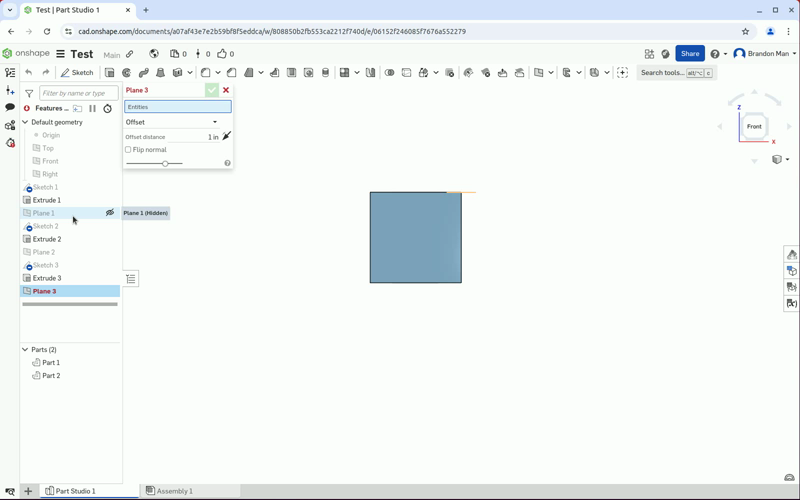
scroll(3)
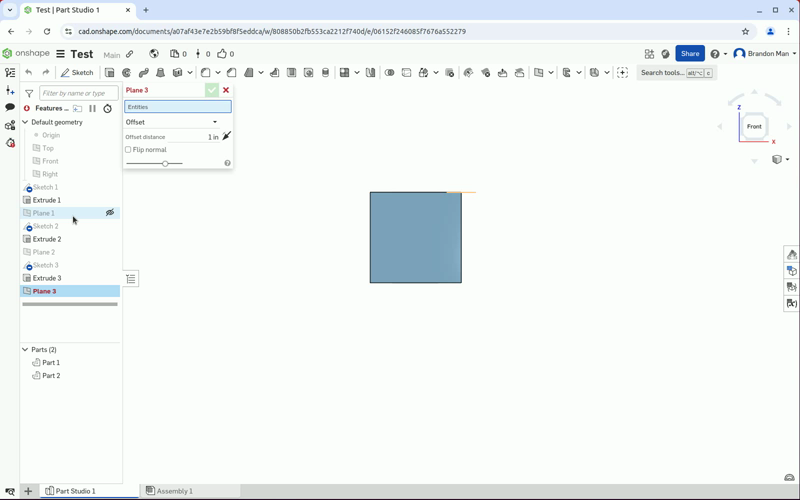
mouse_move(73, 163)
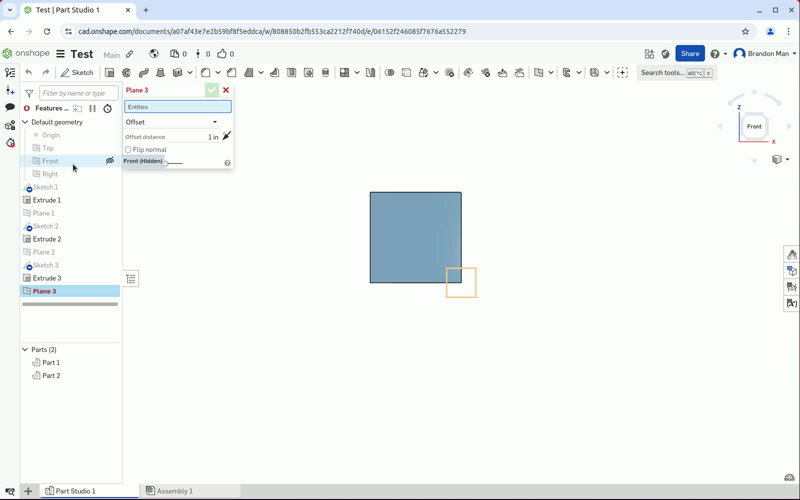
click(73, 163)
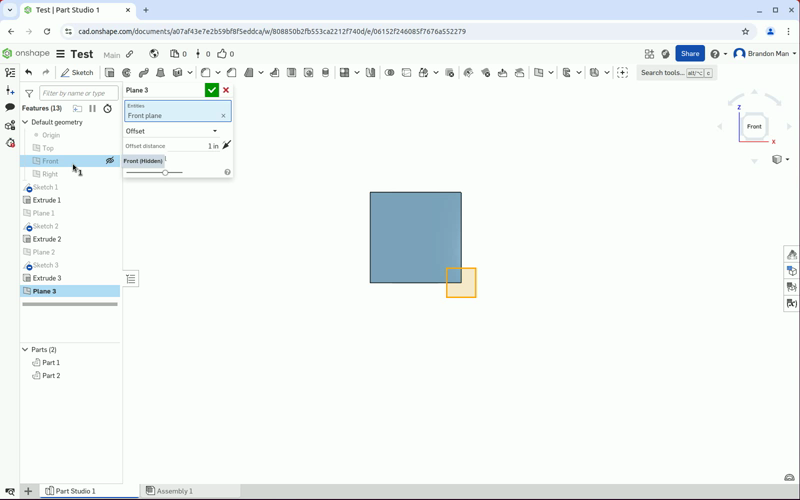
key(tab, 2)
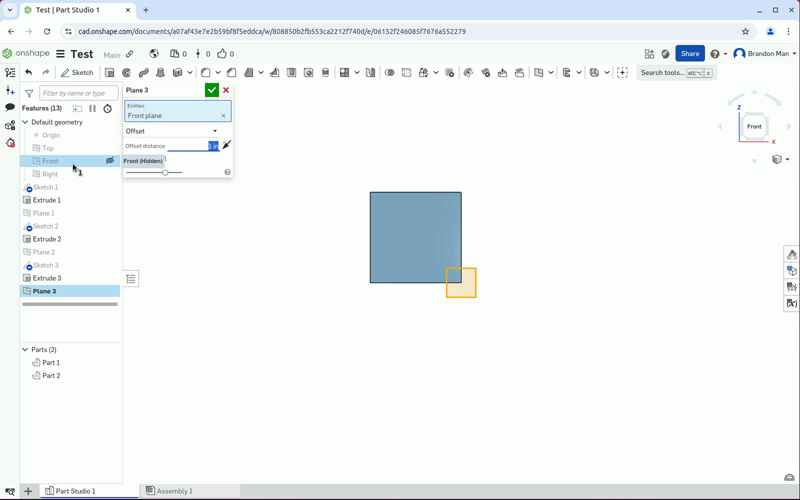
text(18.548)
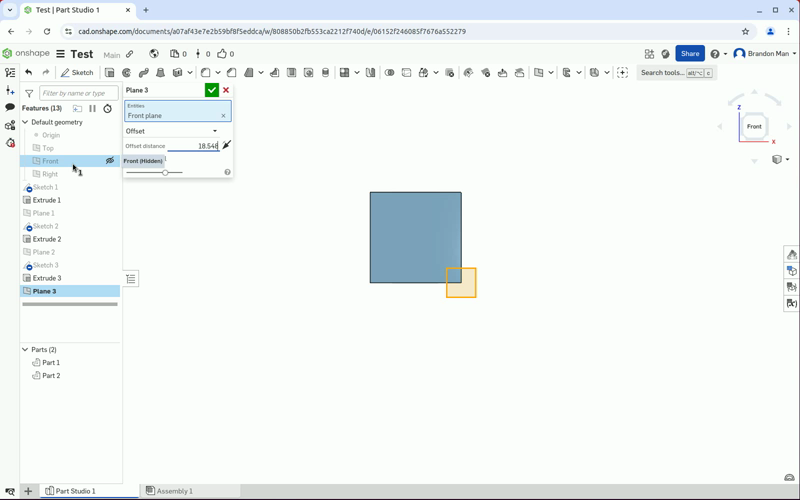
key(enter, 2)
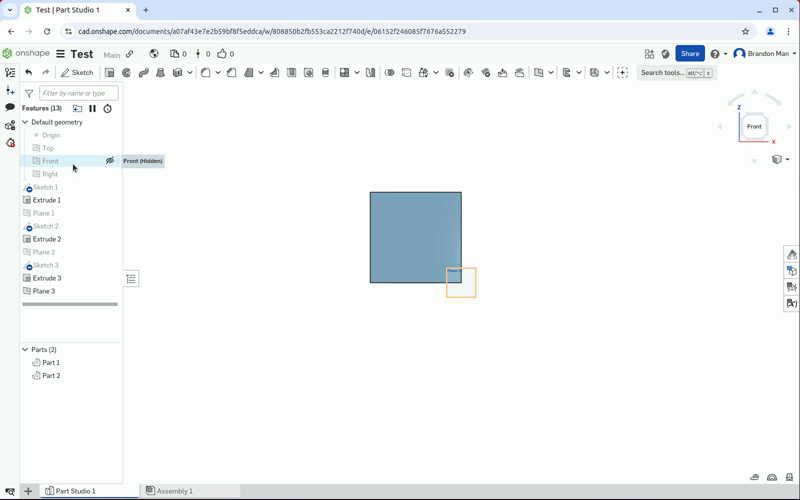
key(shift+s)
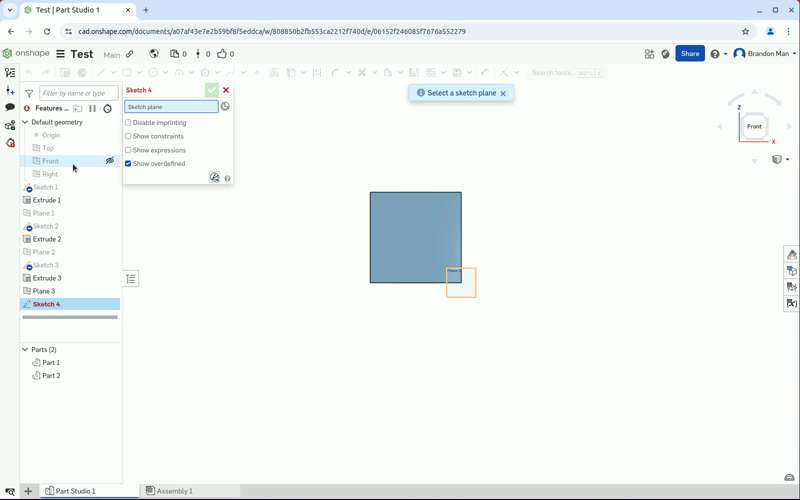
mouse_move(73, 293)
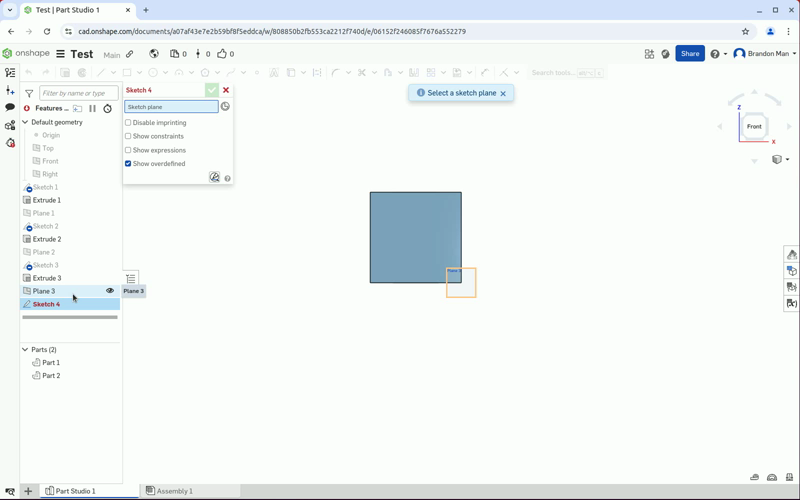
click(73, 293)
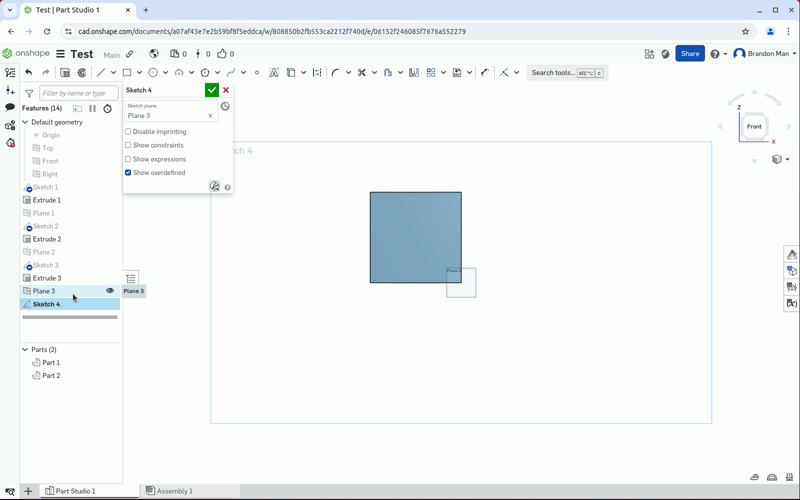
mouse_move(73, 352)
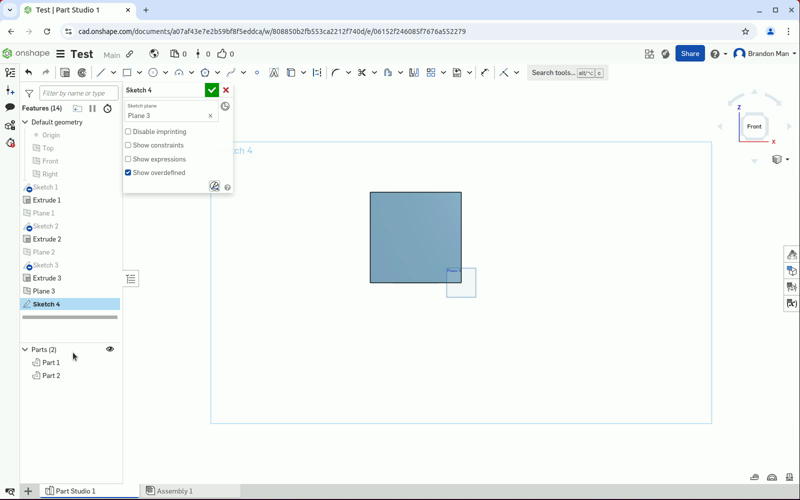
key(y)
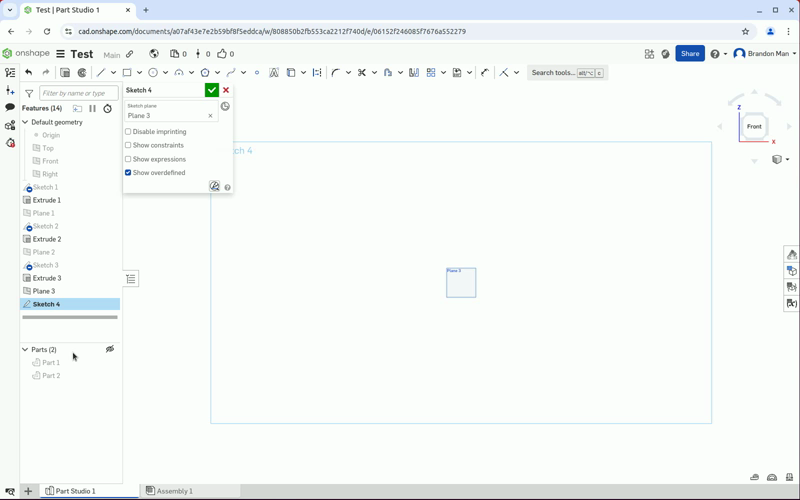
key(c)
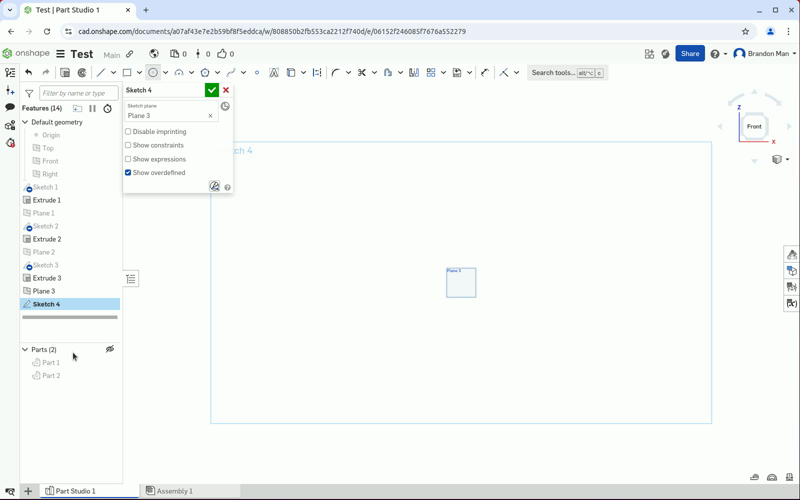
key_down(shift)
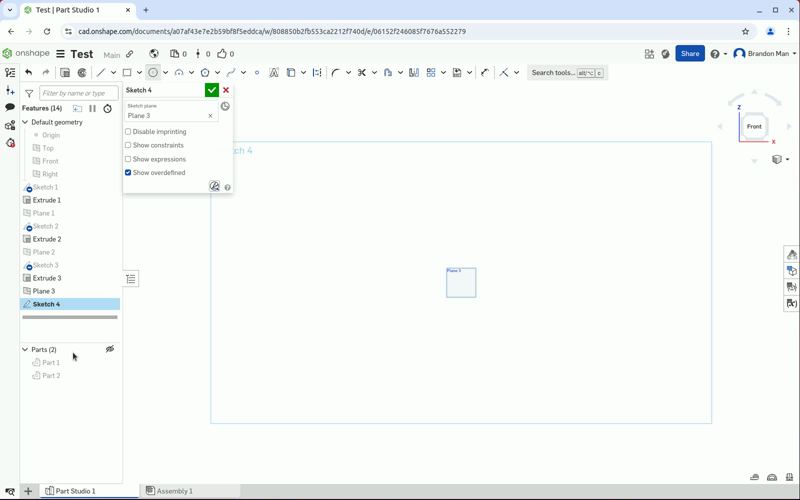
mouse_move(415, 238)
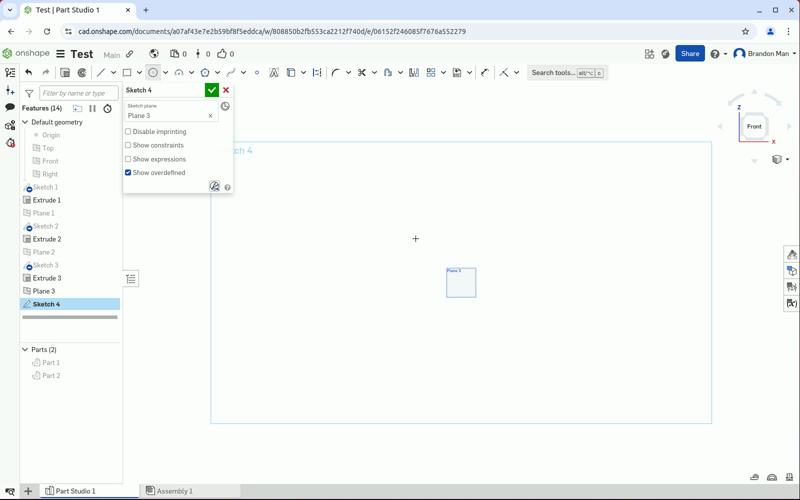
click(415, 238)
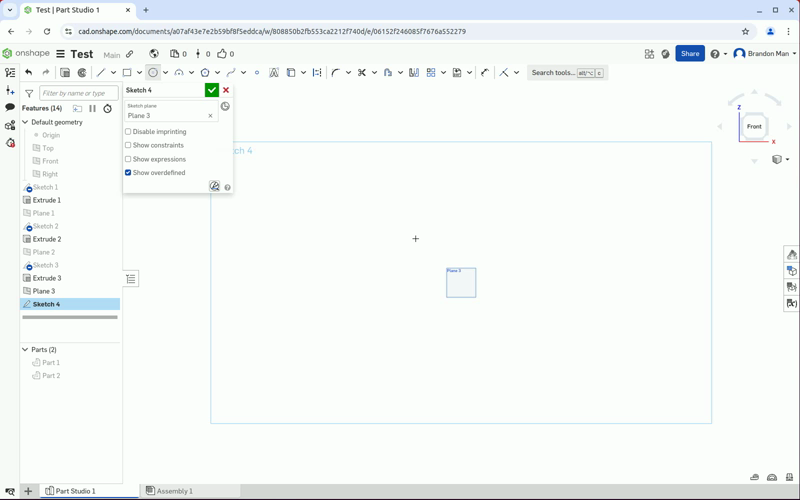
key_up(shift)
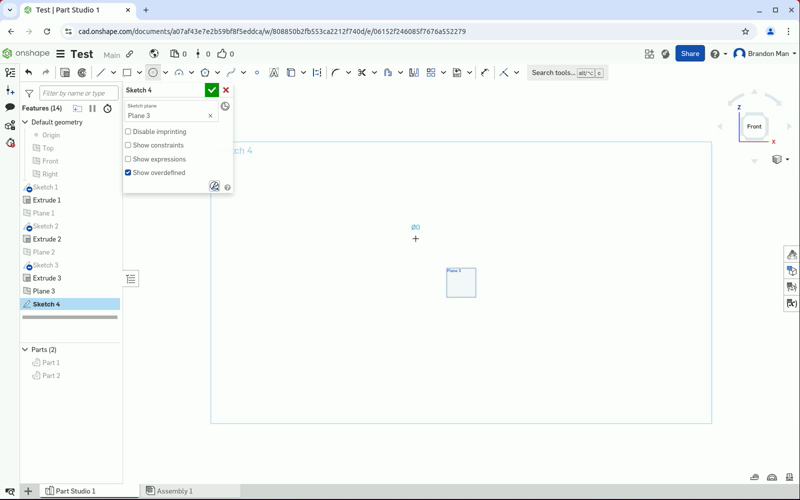
mouse_move(438, 238)
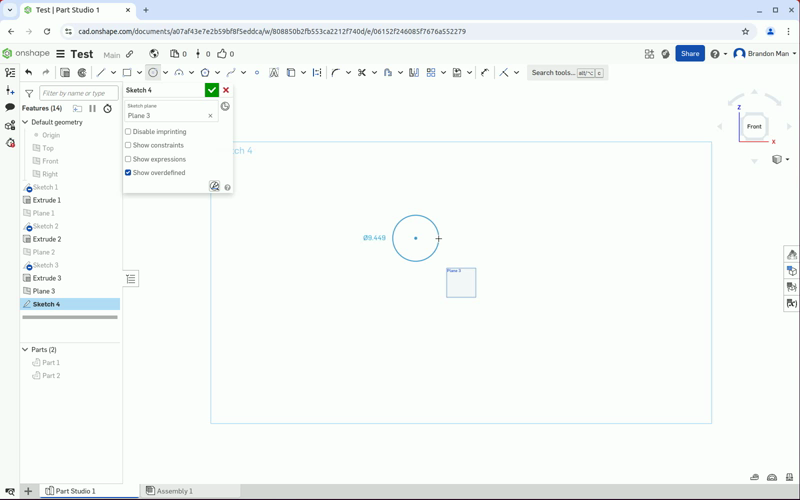
click(438, 238)
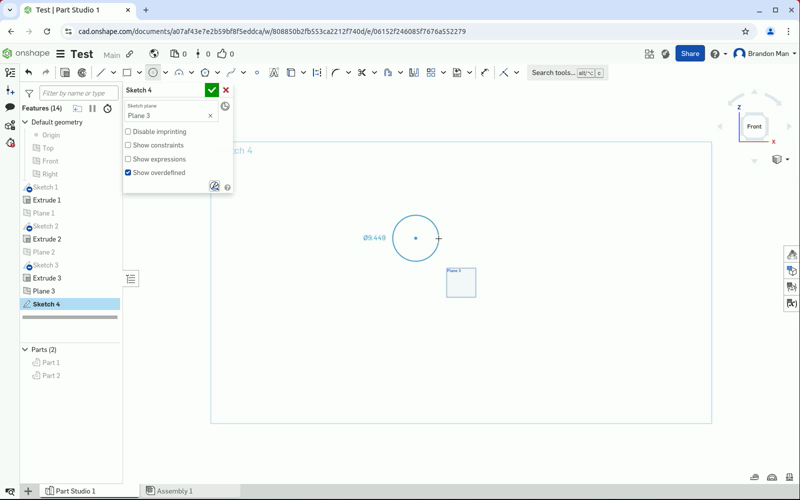
key(esc)
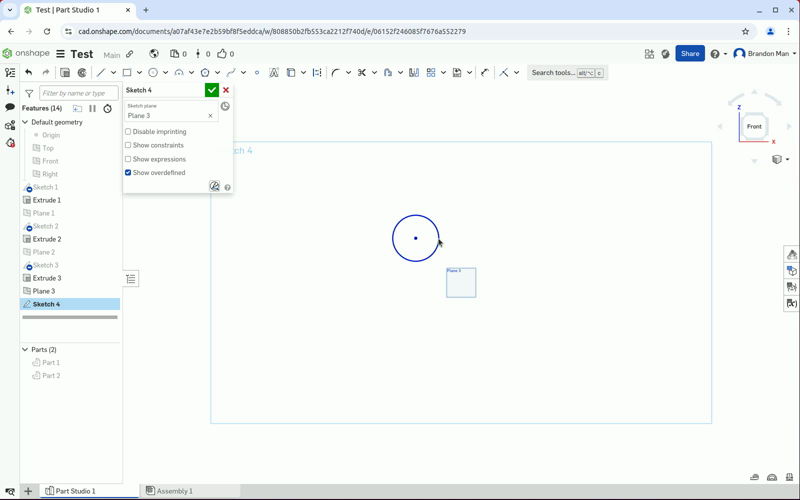
mouse_move(430, 224)
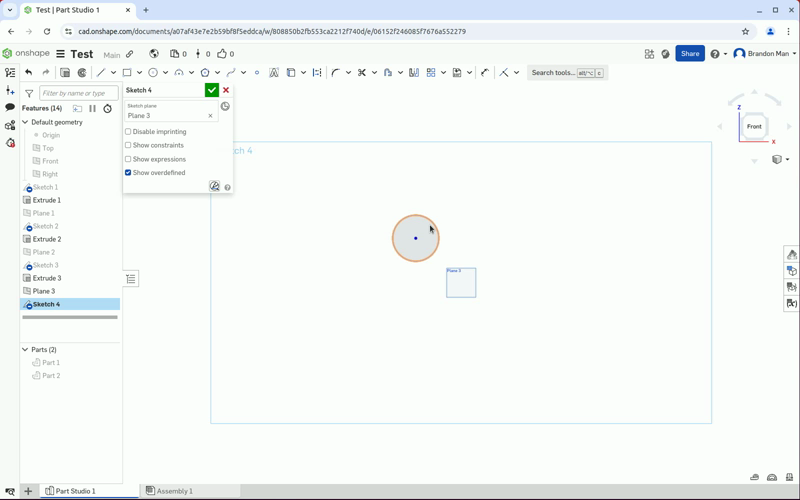
scroll(6)
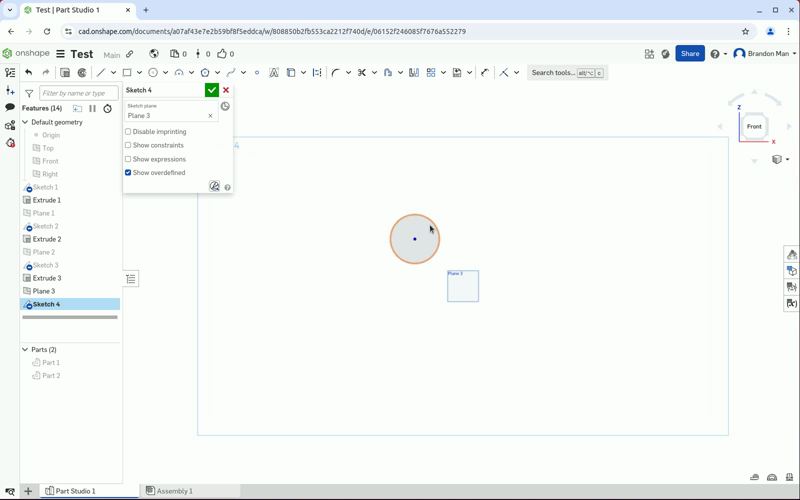
scroll(6)
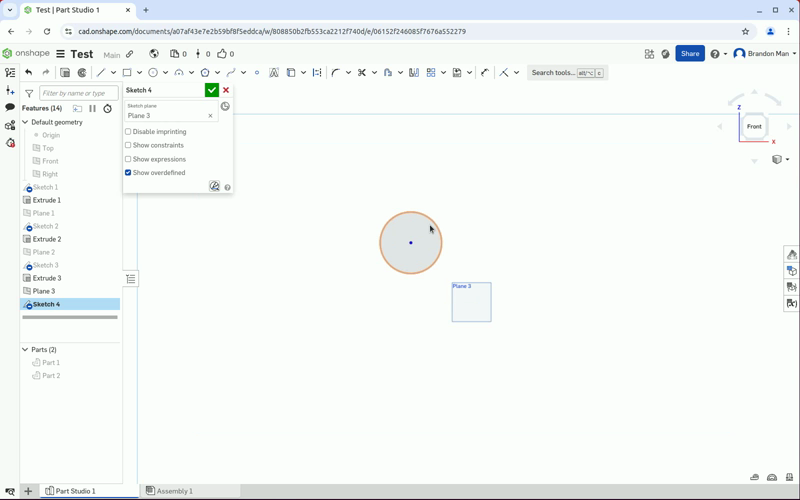
scroll(6)
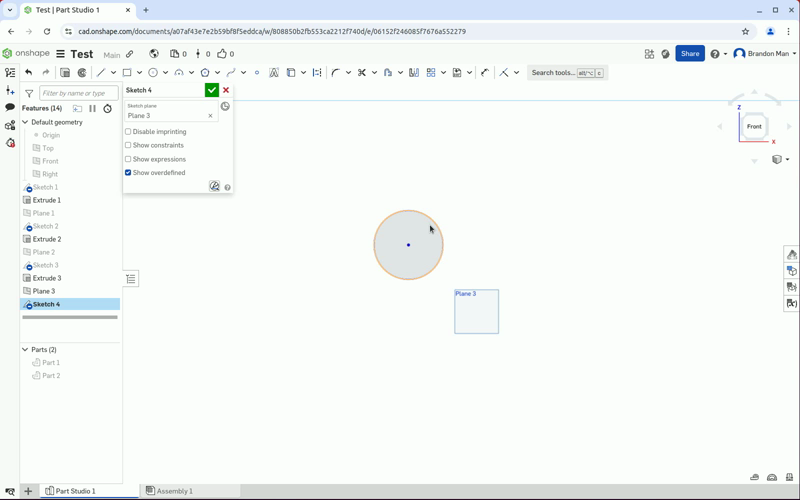
scroll(6)
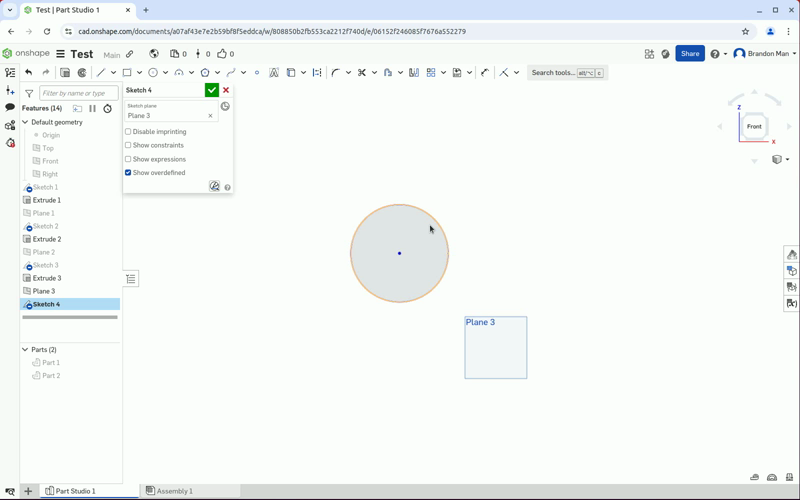
scroll(6)
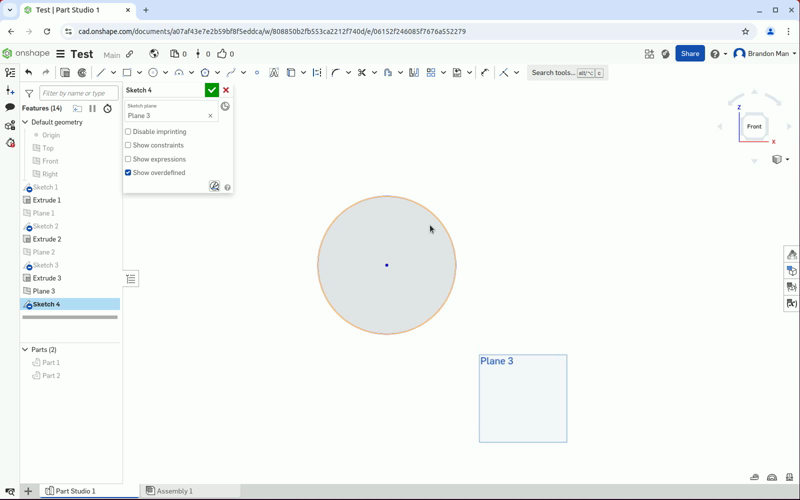
scroll(6)
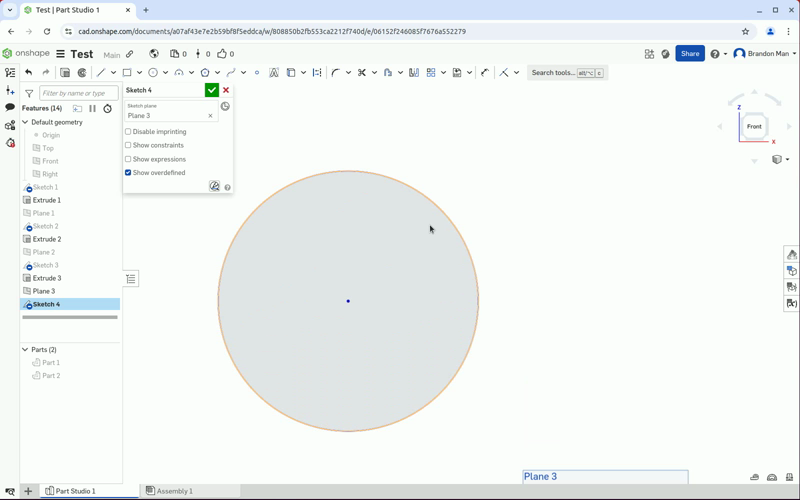
scroll(6)
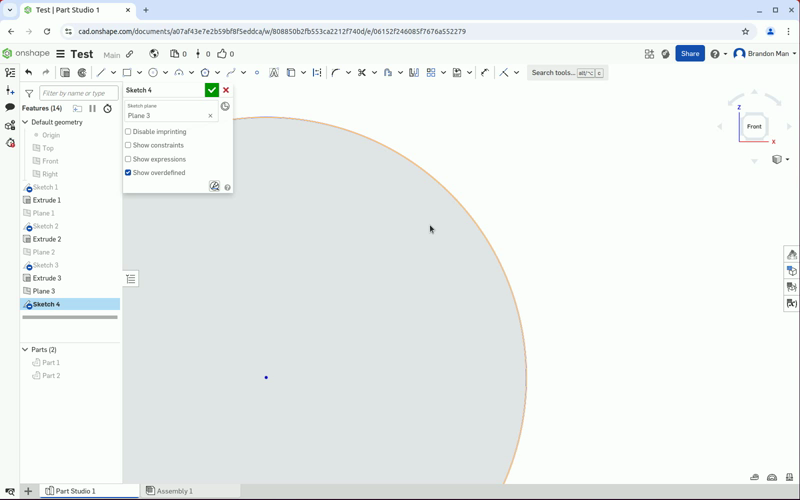
click(430, 224)
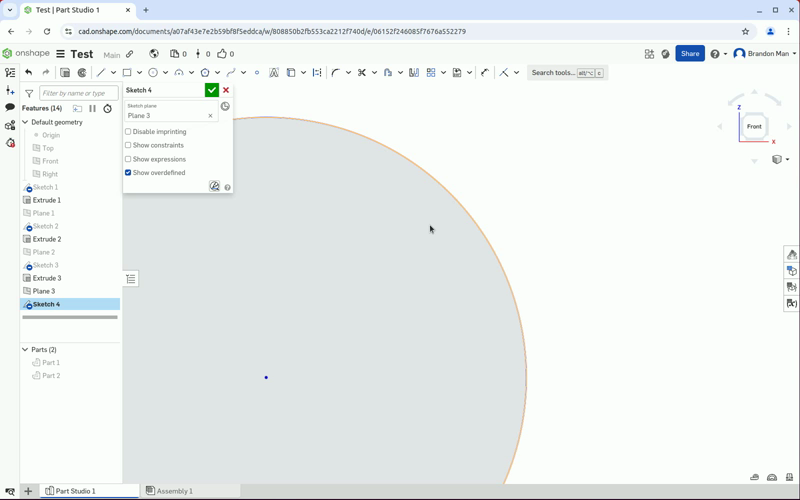
scroll(-6)
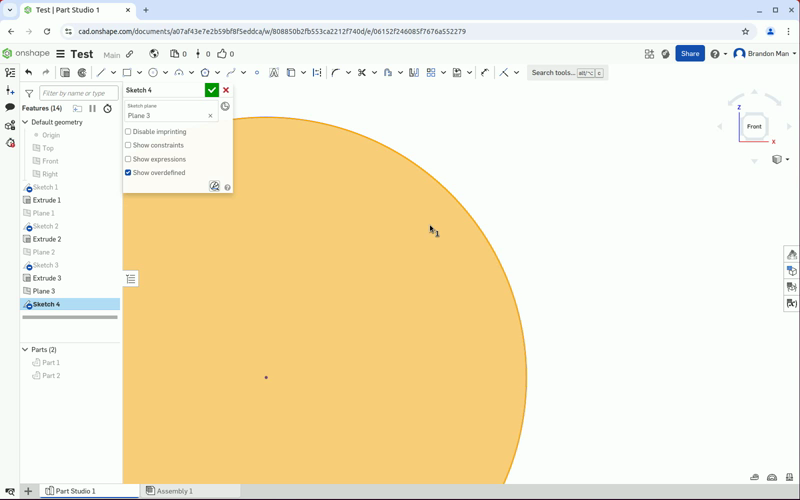
scroll(-6)
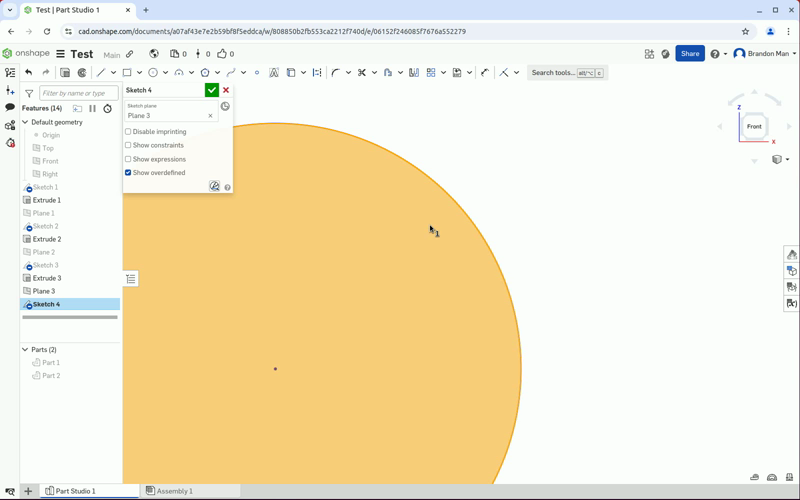
scroll(-6)
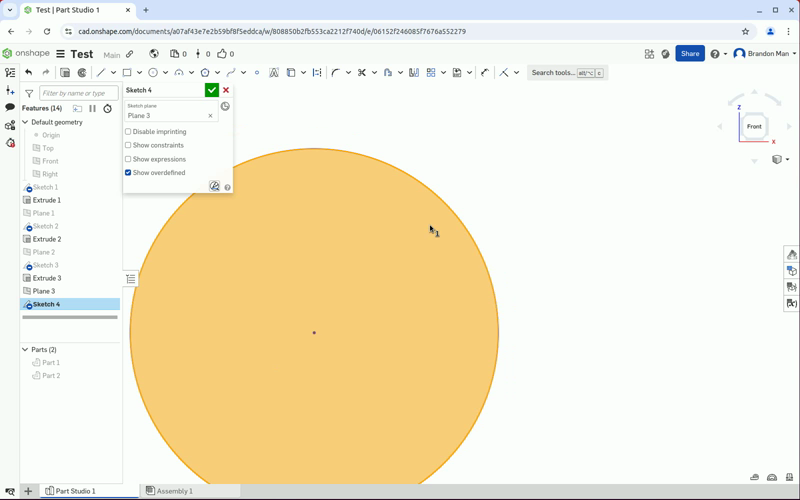
scroll(-6)
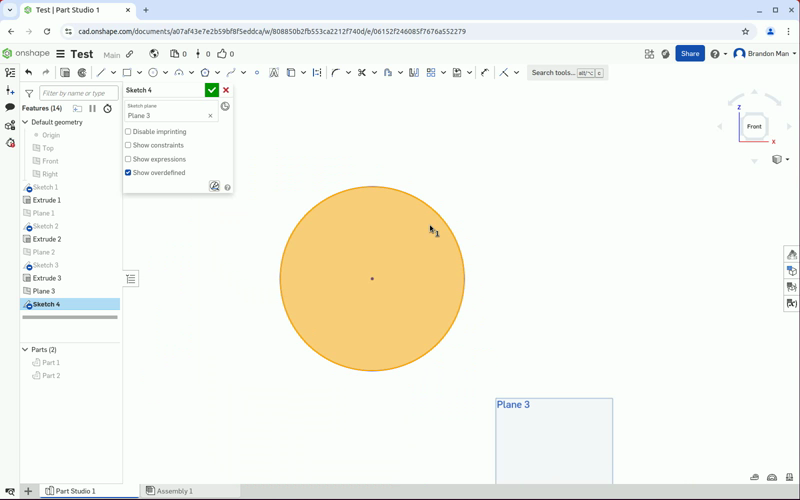
scroll(-6)
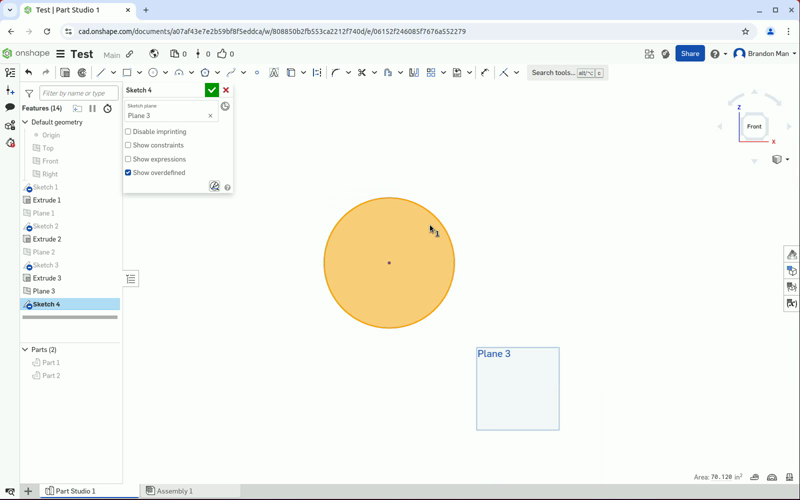
scroll(-6)
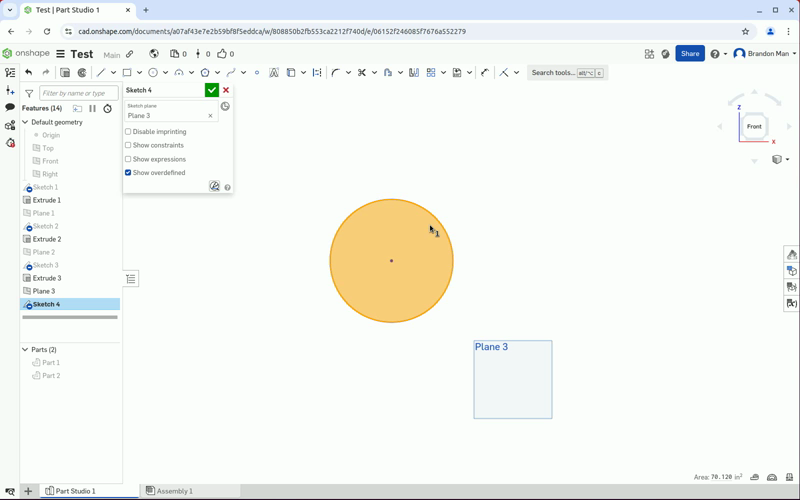
scroll(-6)
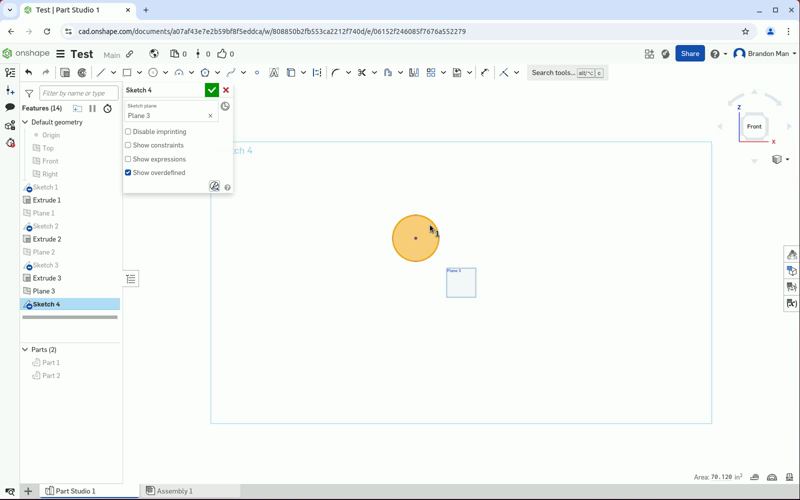
mouse_move(73, 352)
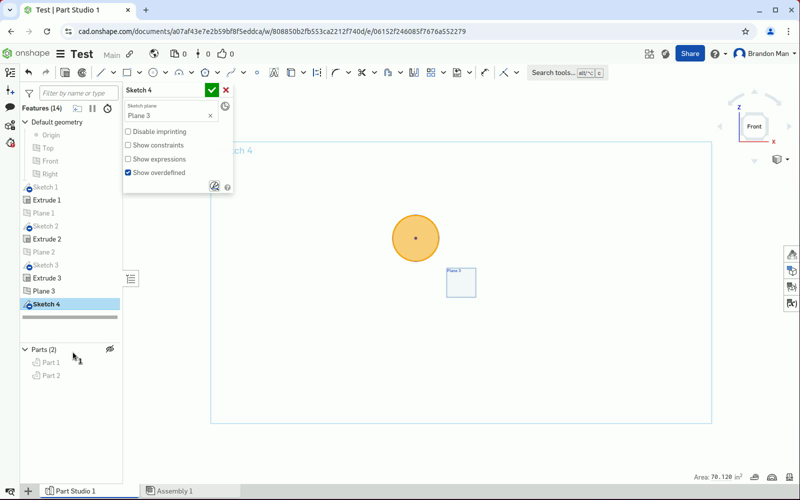
key(shift+y)
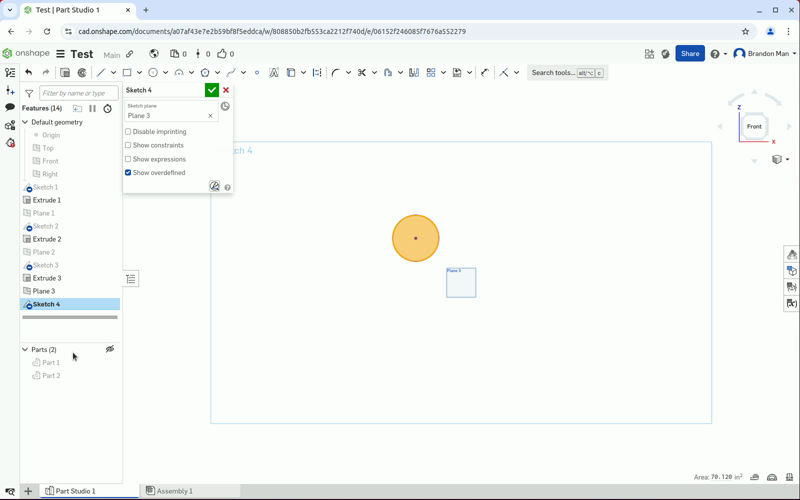
key(shift+e)
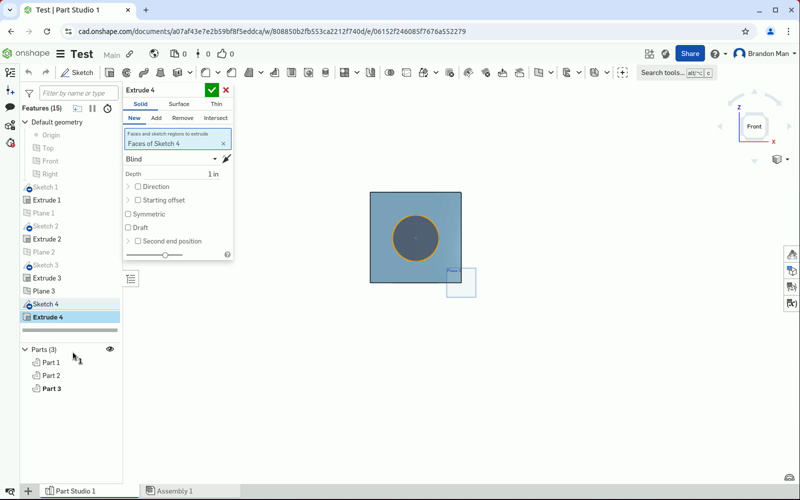
mouse_move(143, 106)
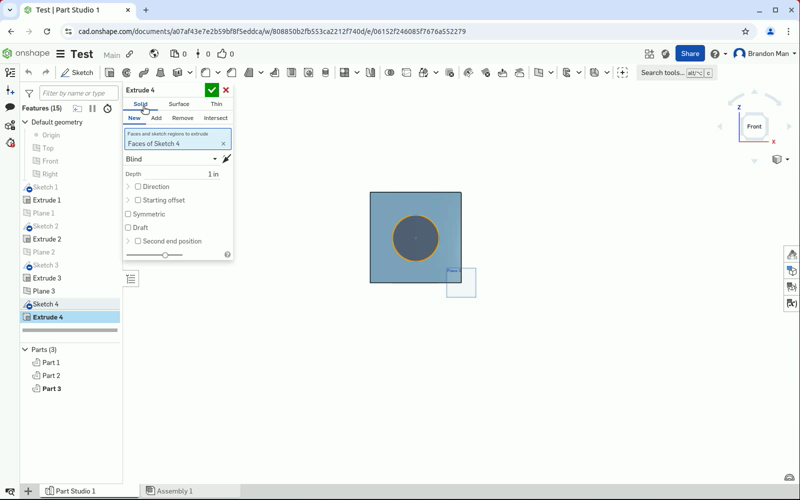
click(143, 106)
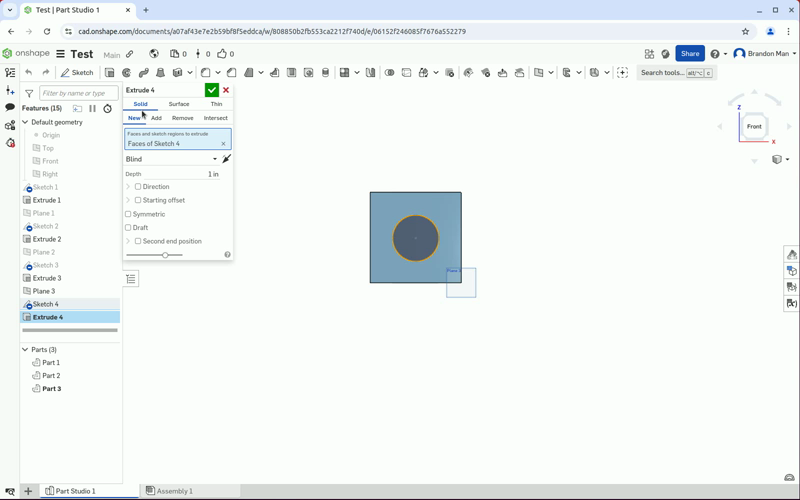
mouse_move(137, 120)
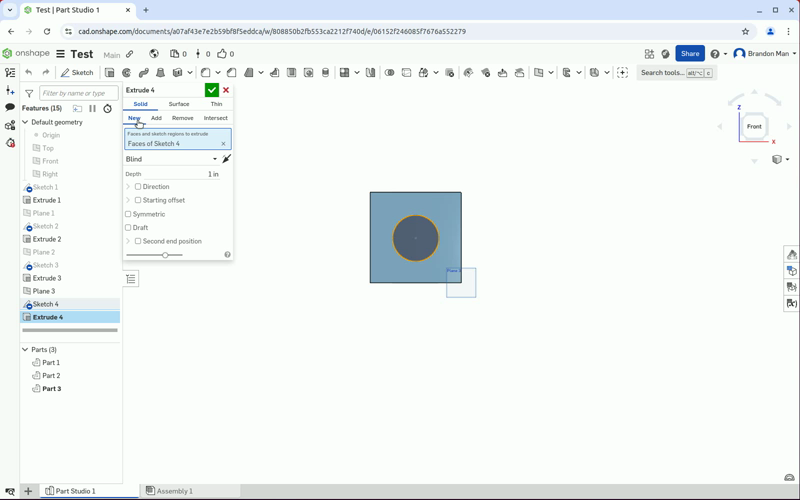
click(137, 120)
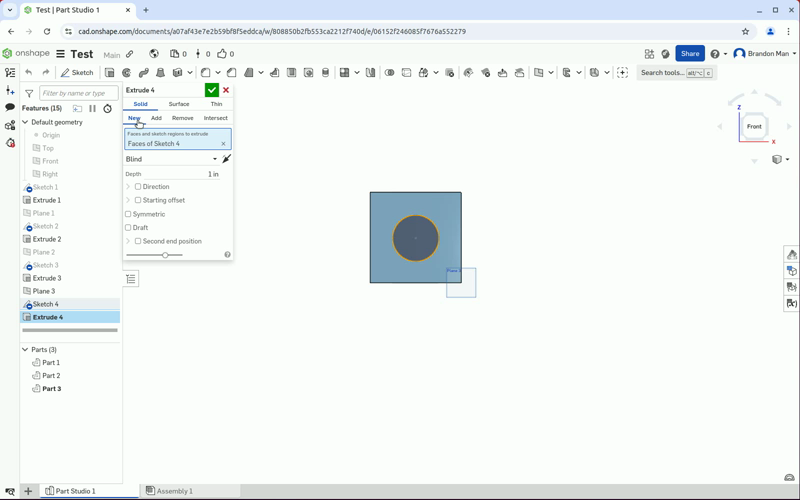
key(tab, 4)
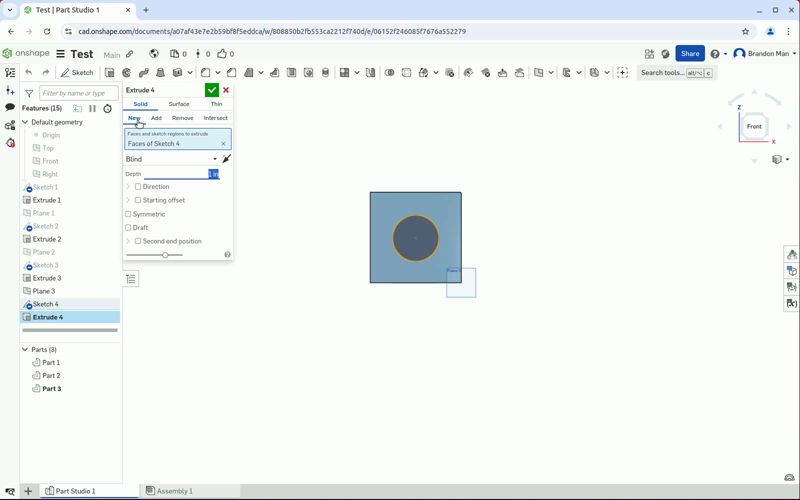
text(4.574)
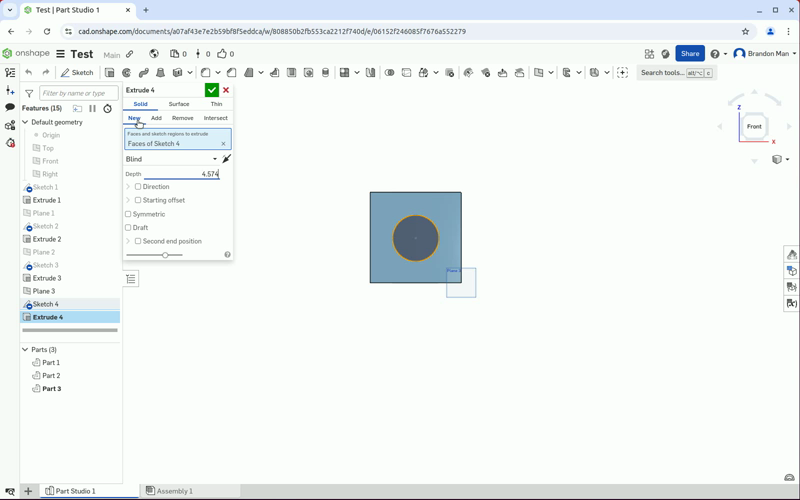
key(enter)
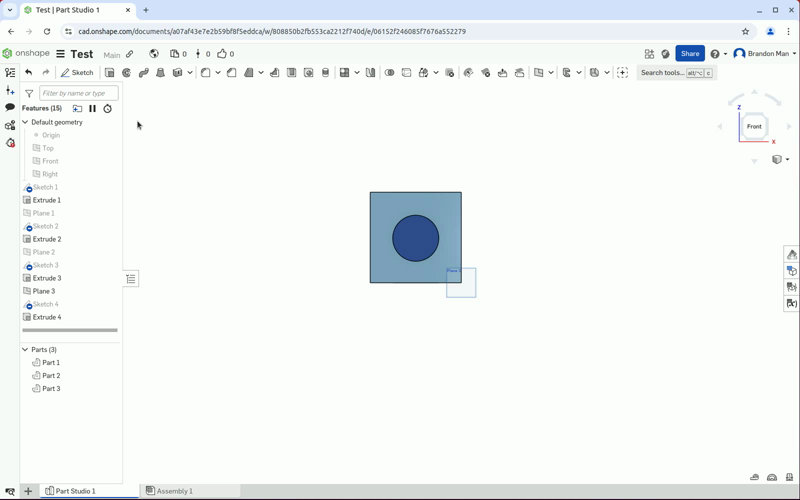
key(shift+h)
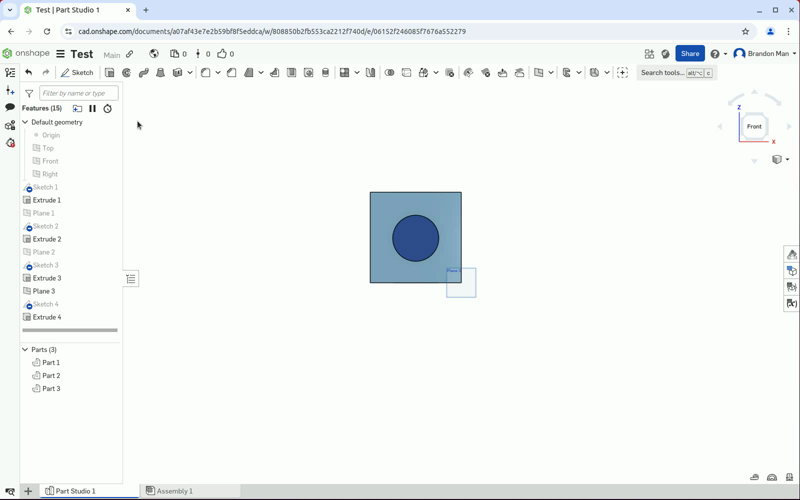
key(shift+h)
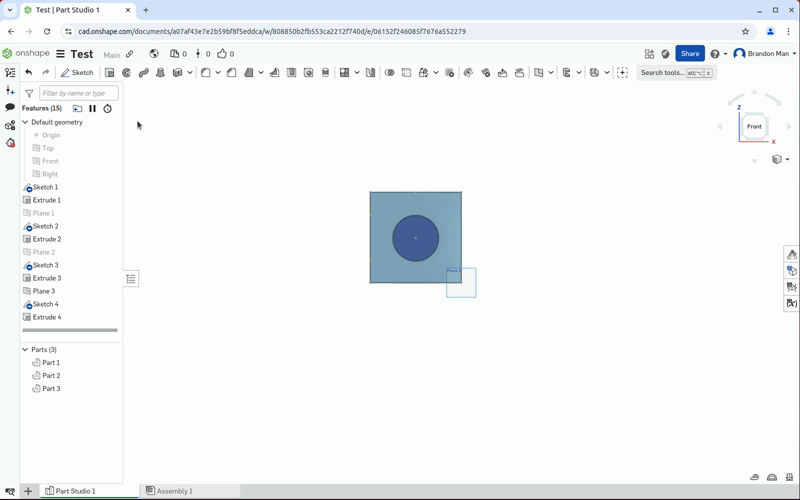
key(shift+7)
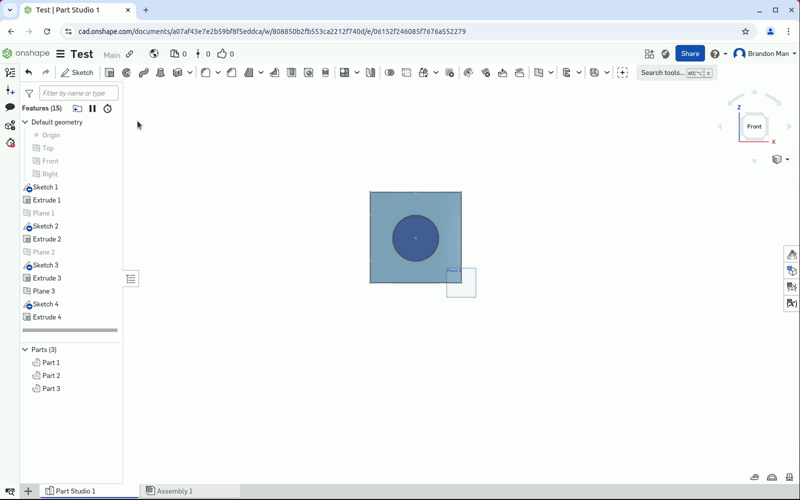
key(left, 2)
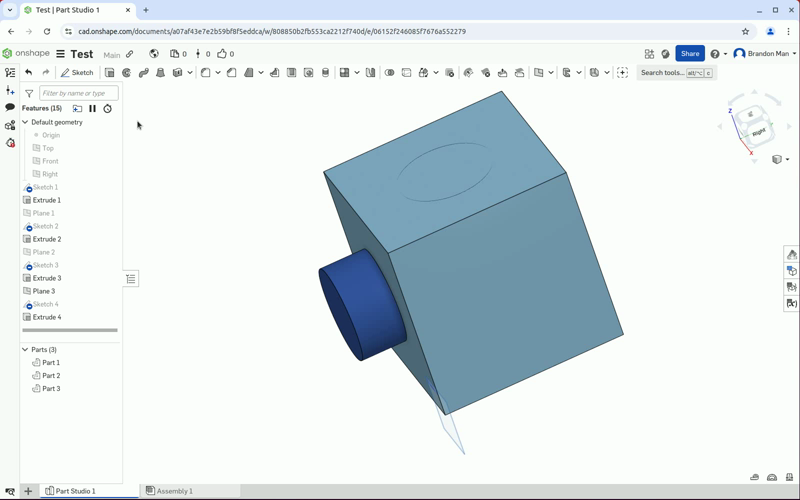
key(down, 2)
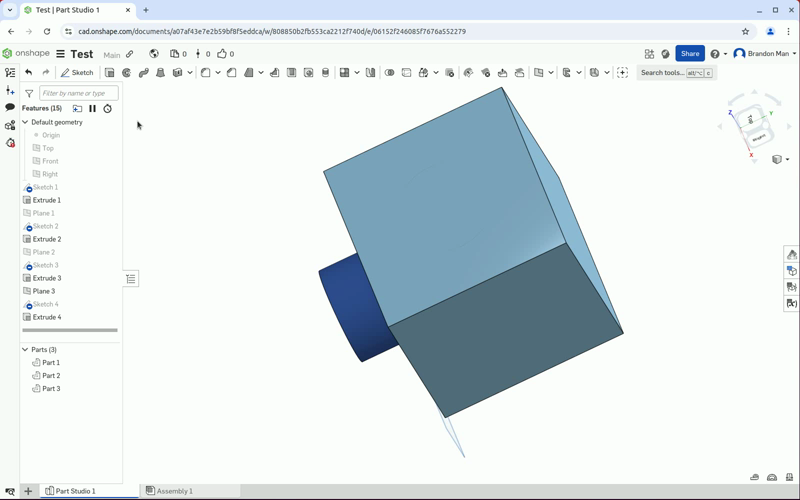
key(up, 2)
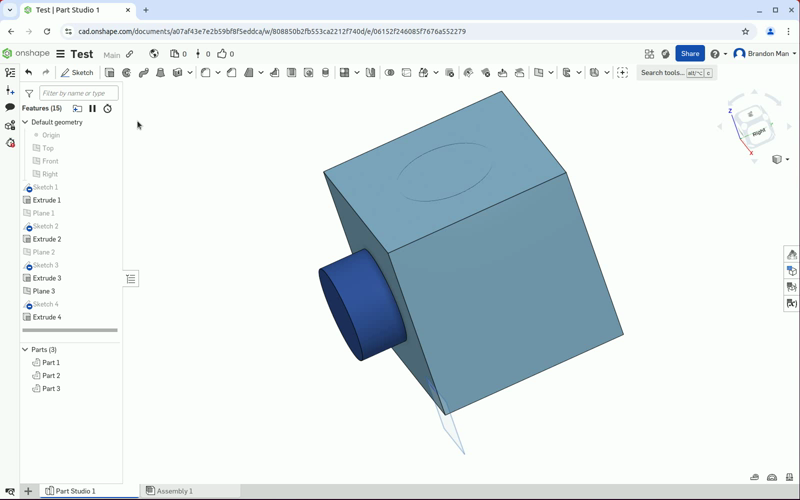
key(right, 2)
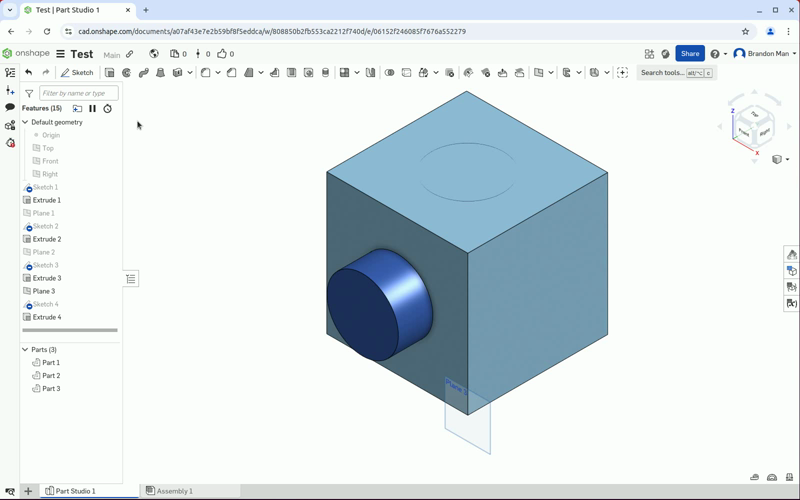
mouse_move(73, 189)
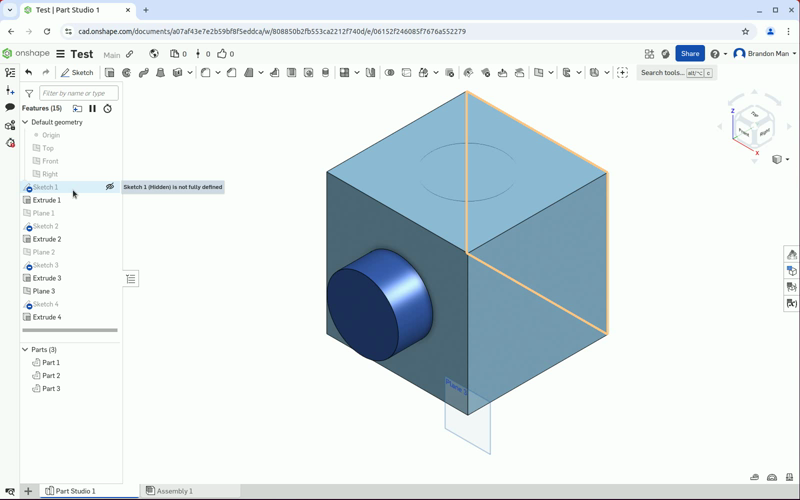
click(73, 189)